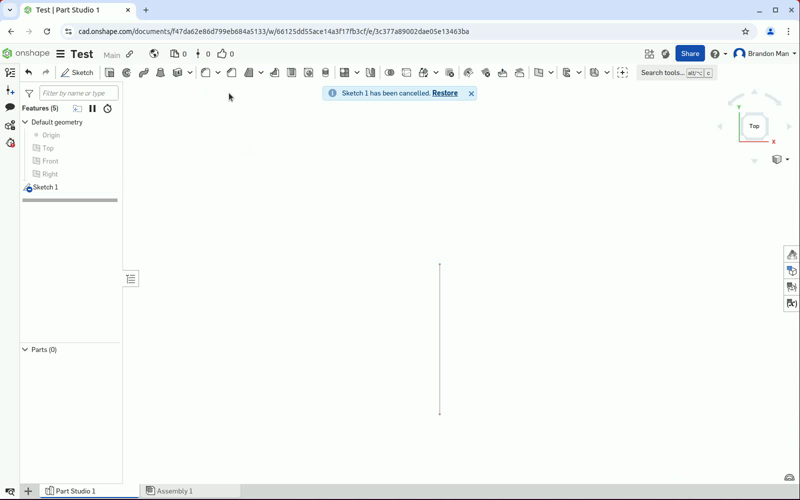
key(shift+h)
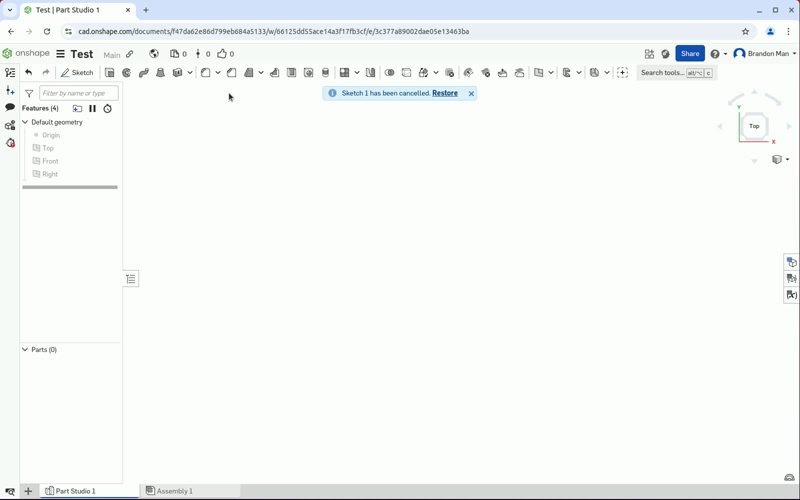
mouse_move(73, 352)
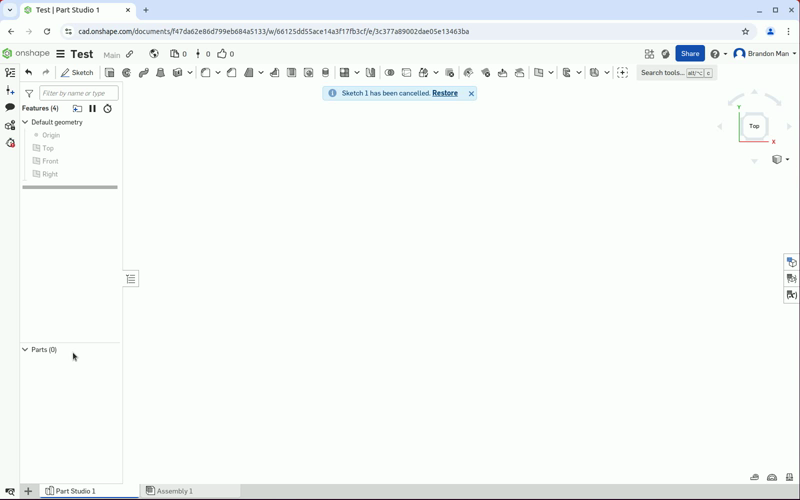
key(y)
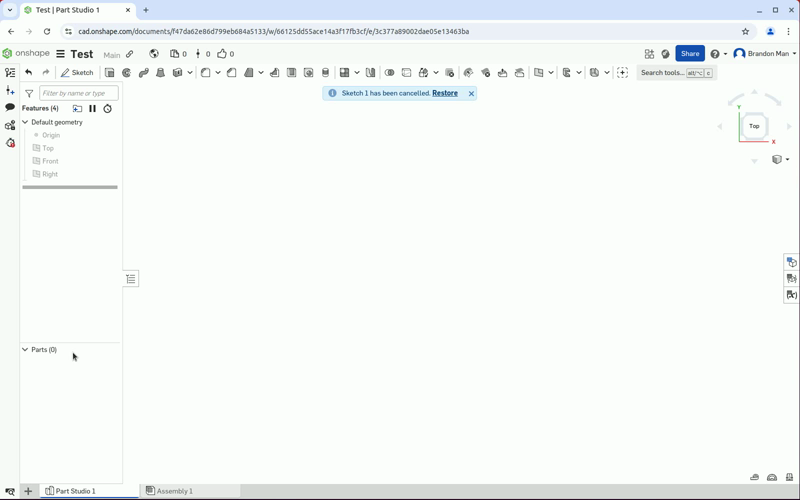
key(shift+p)
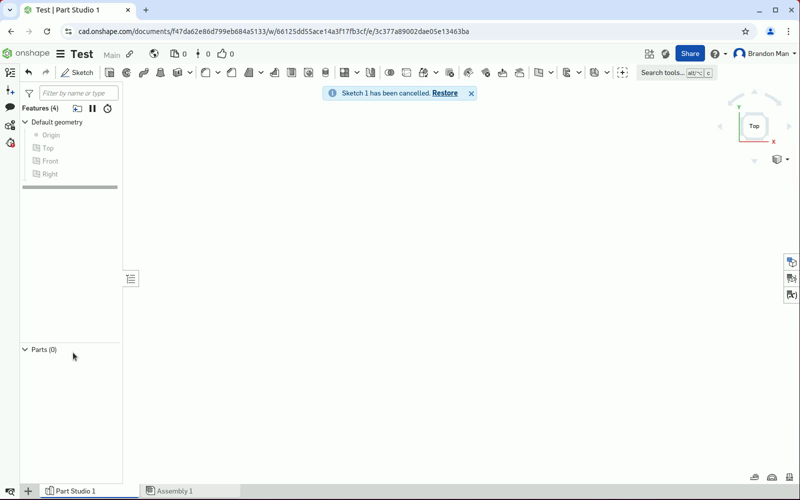
key(space)
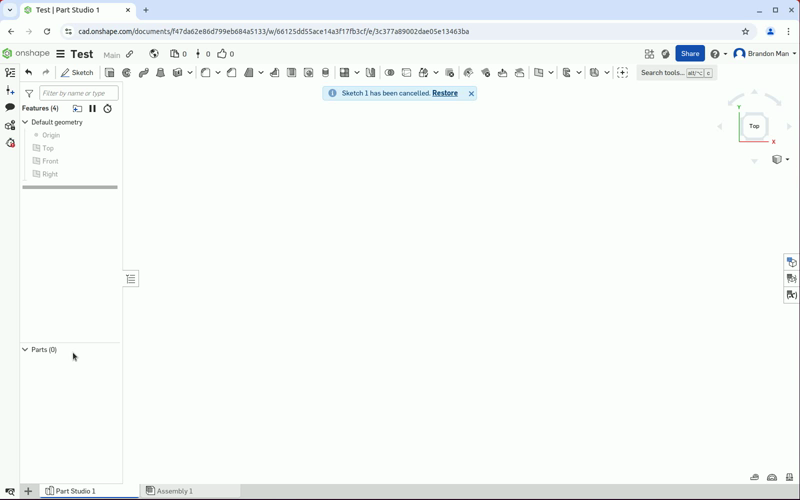
key_down(shift)
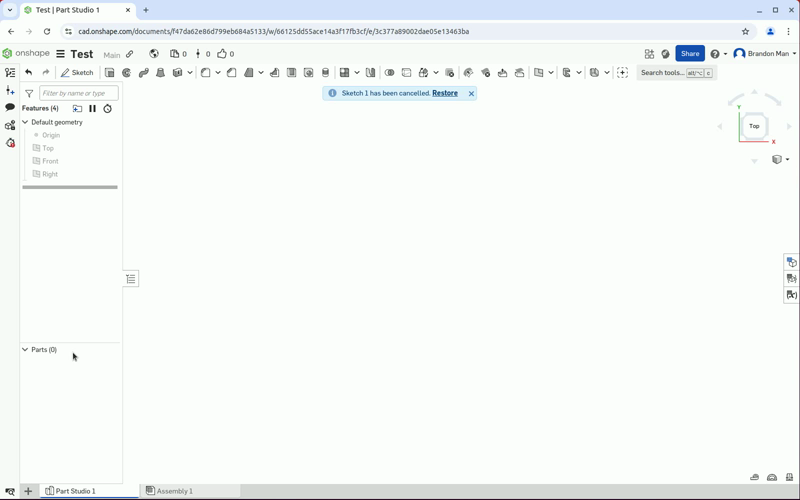
key(up)
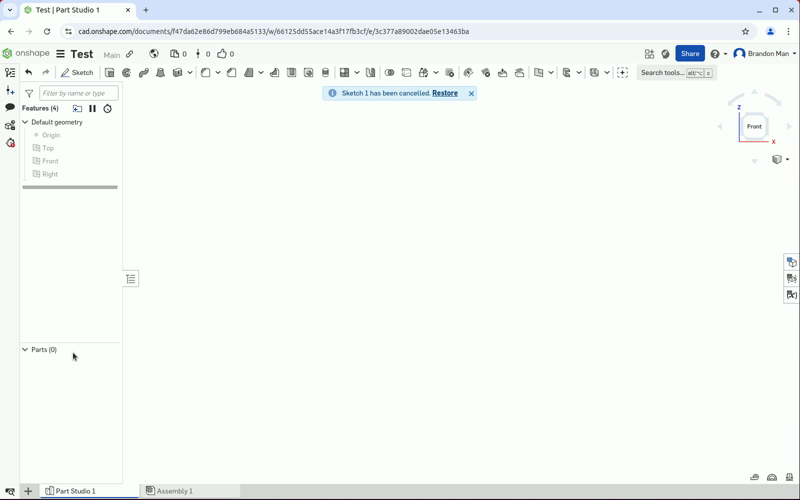
key_up(shift)
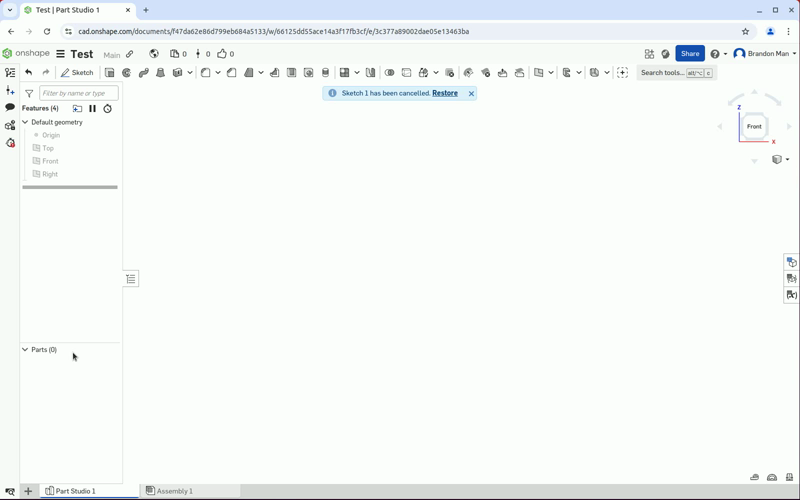
mouse_move(73, 352)
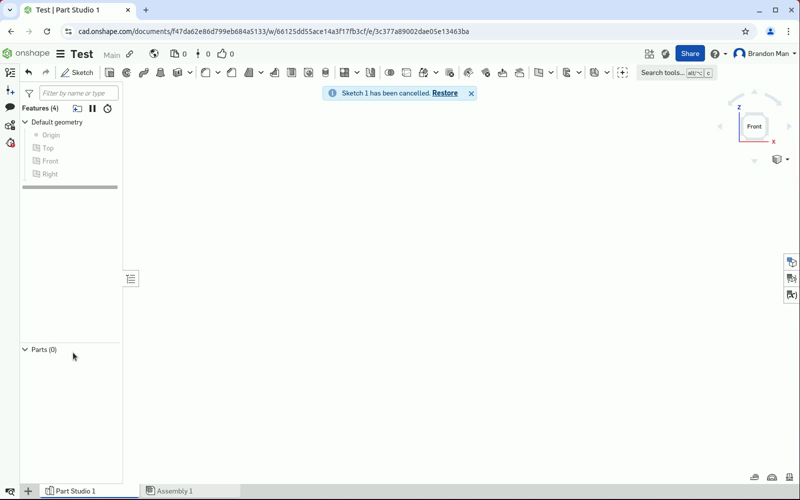
key(shift+y)
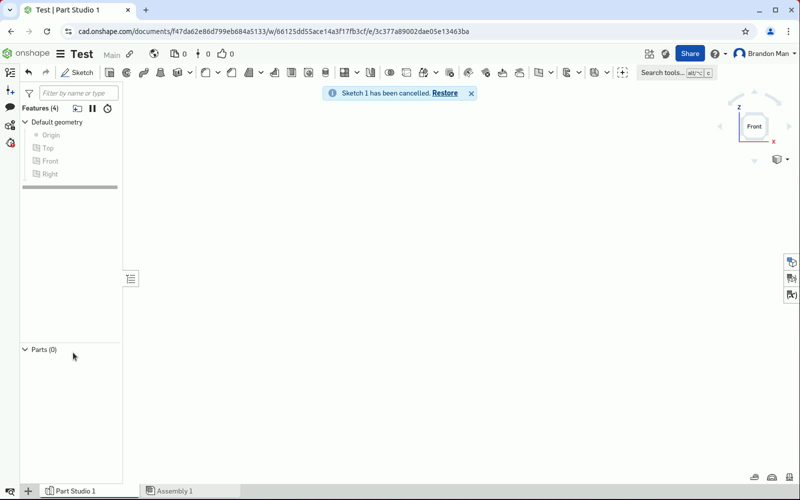
key(shift+s)
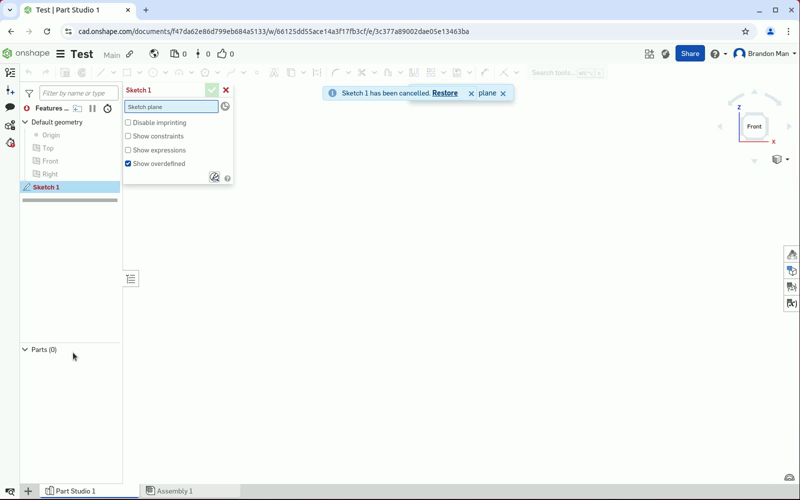
mouse_move(73, 163)
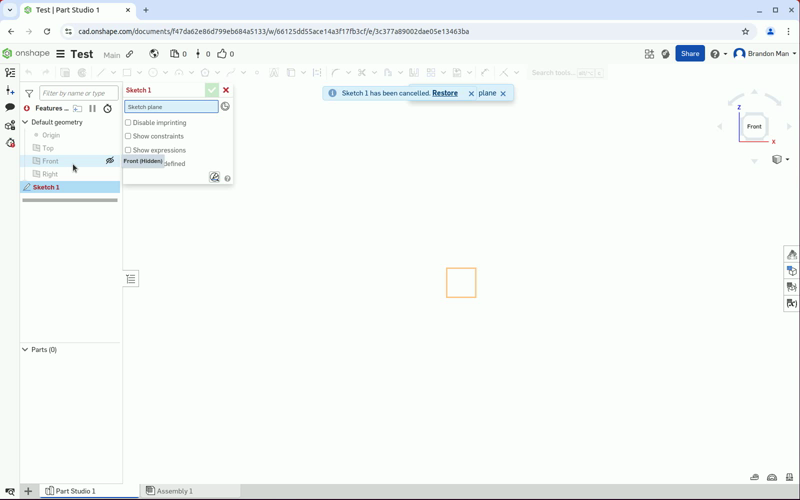
click(73, 163)
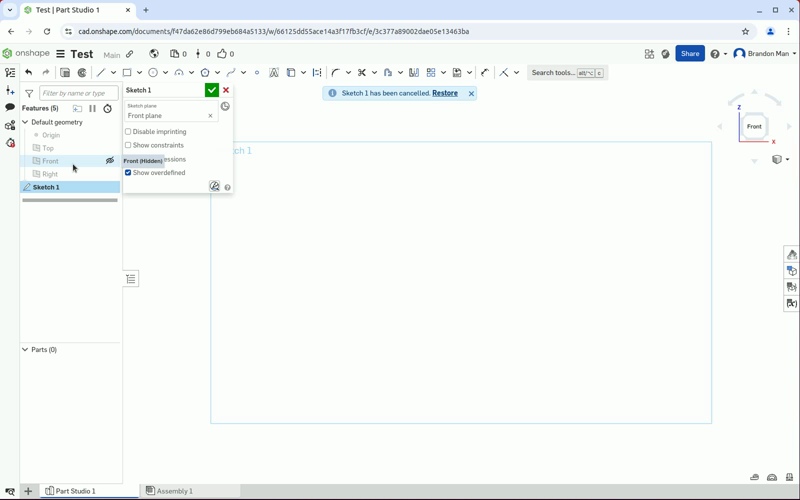
mouse_move(73, 352)
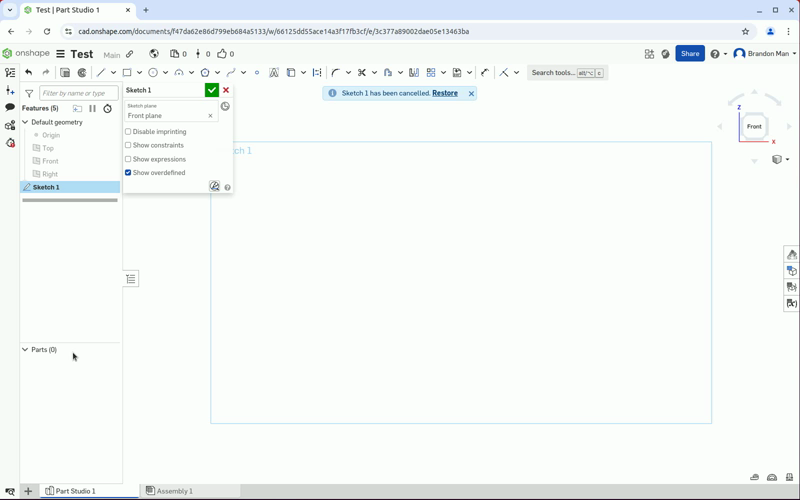
key(y)
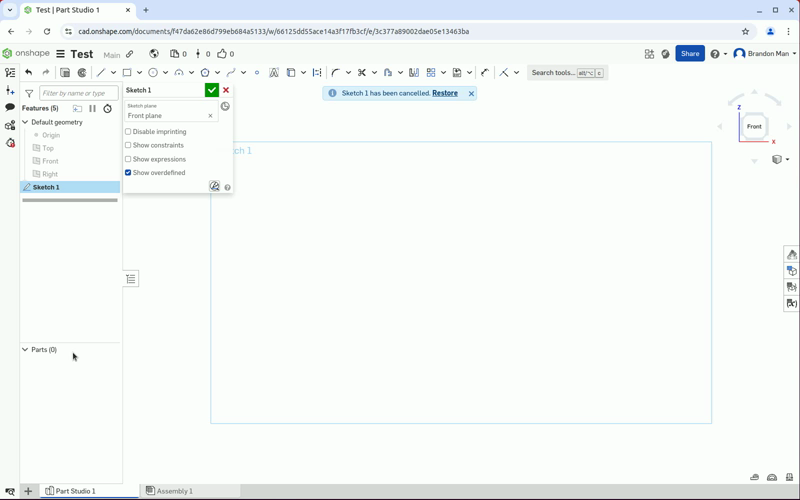
key(l)
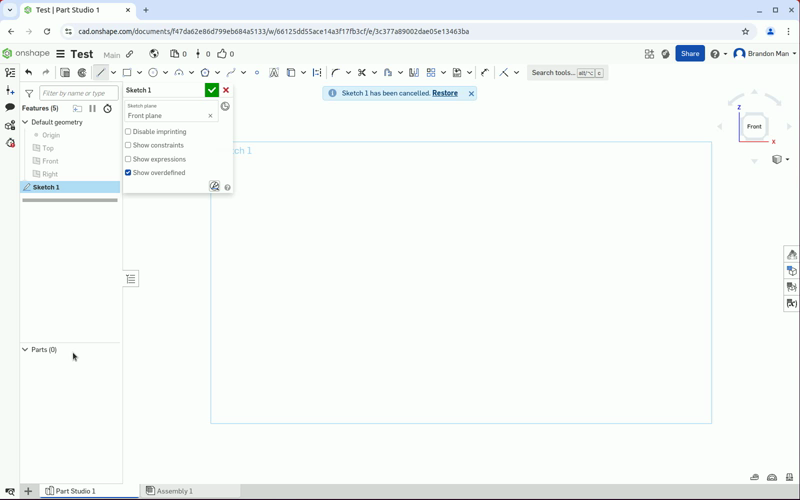
key_down(shift)
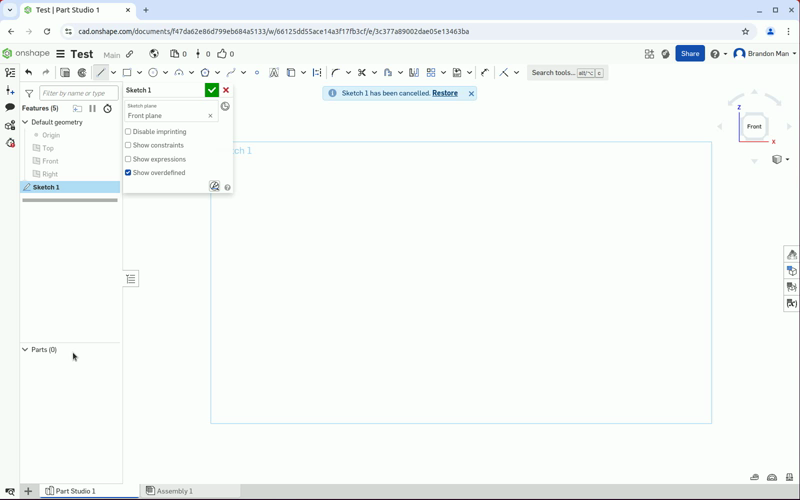
mouse_move(383, 227)
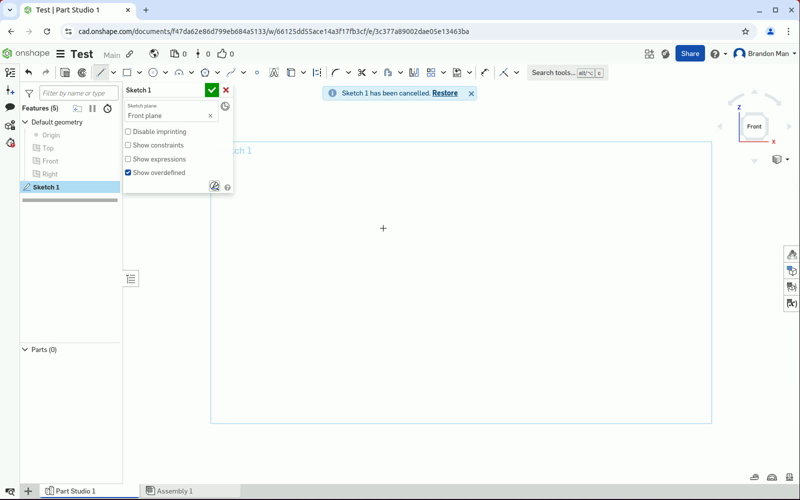
click(383, 227)
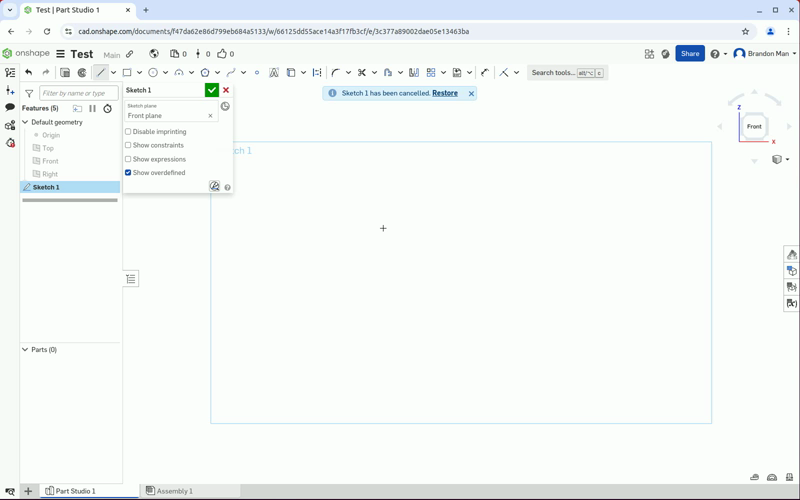
key_up(shift)
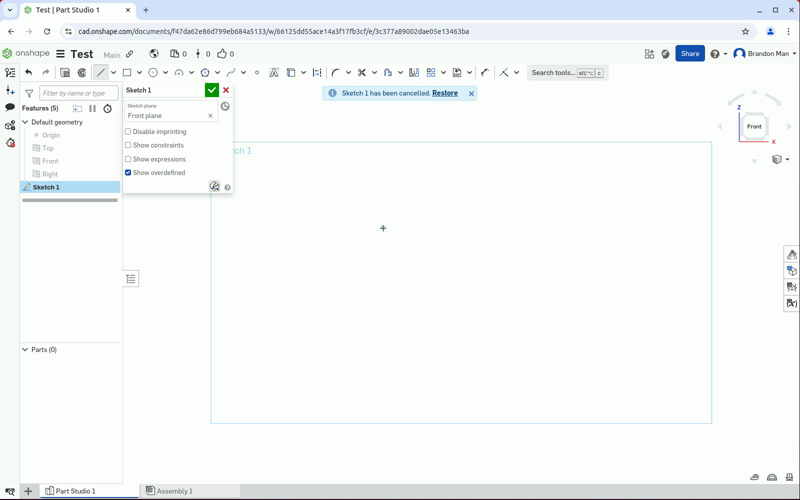
key_down(shift)
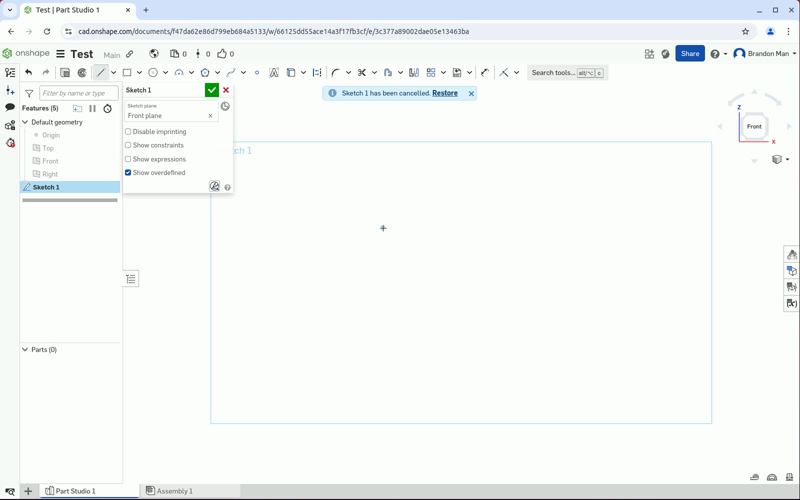
mouse_move(413, 227)
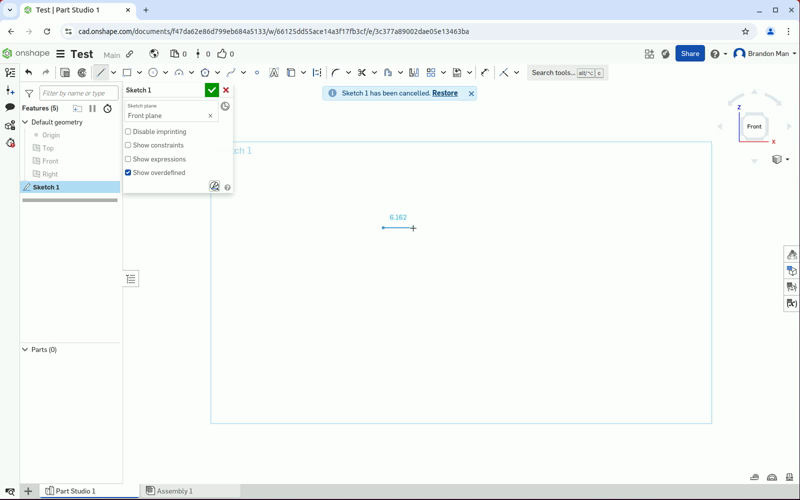
mouse_move(423, 258)
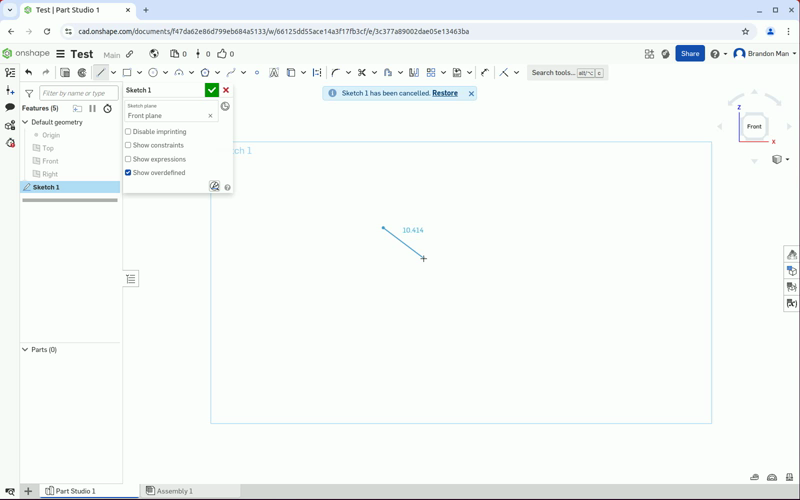
click(423, 258)
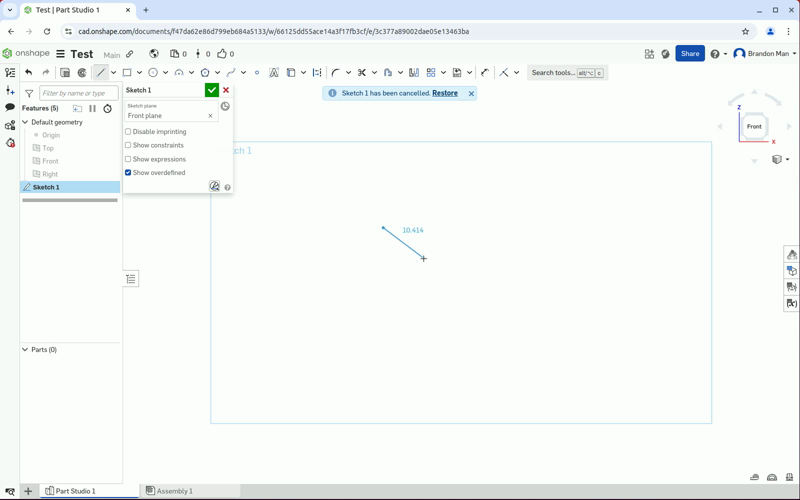
key_up(shift)
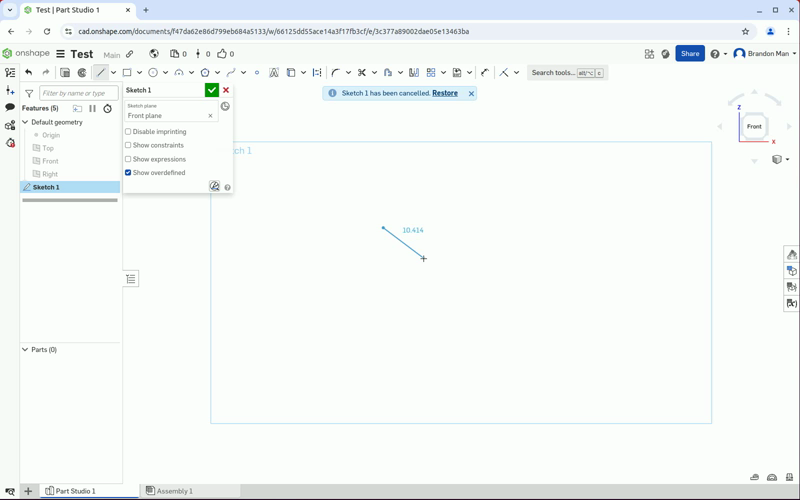
key_down(shift)
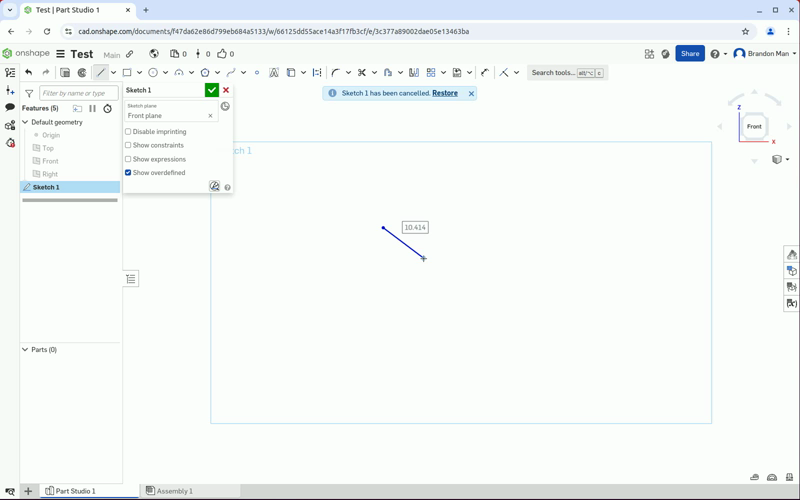
mouse_move(453, 258)
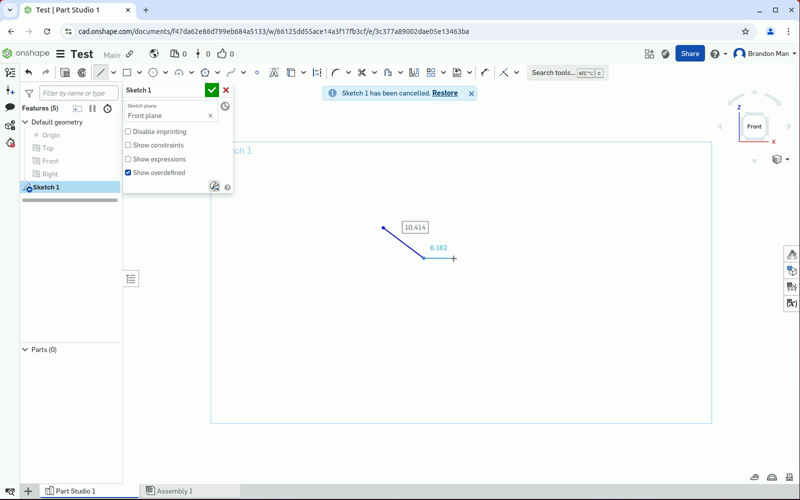
mouse_move(390, 249)
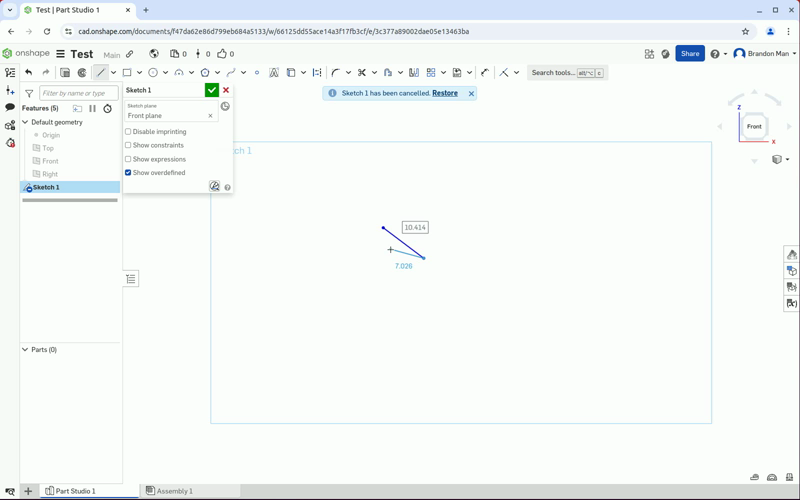
click(390, 249)
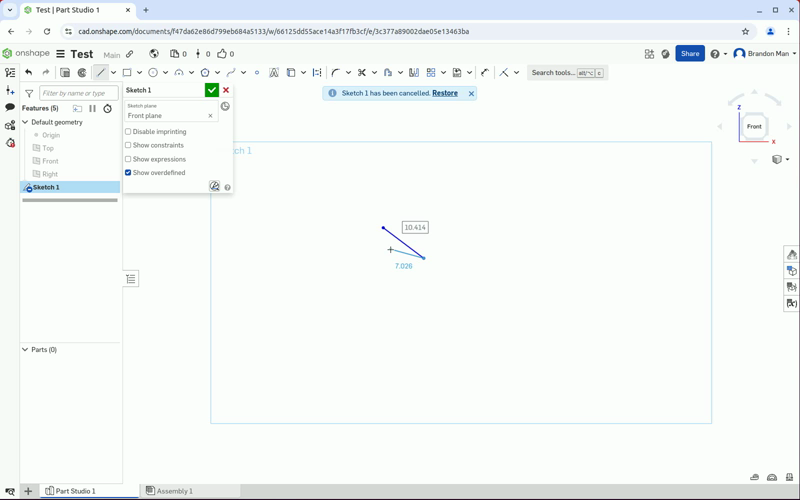
key_up(shift)
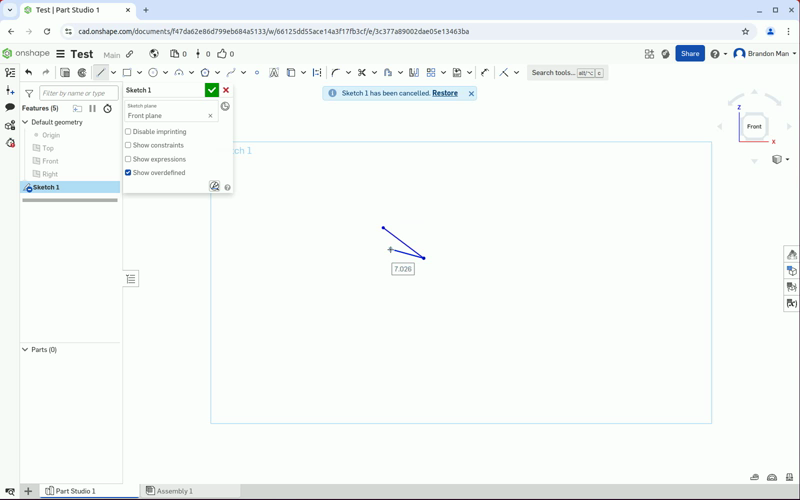
key_down(shift)
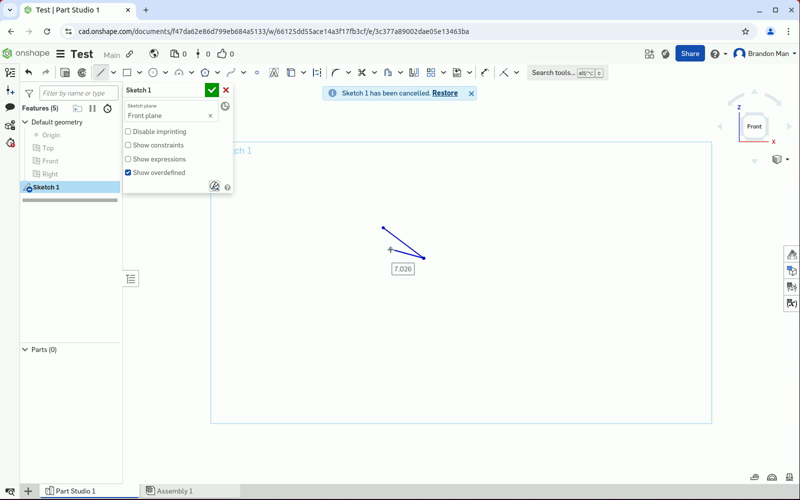
mouse_move(420, 249)
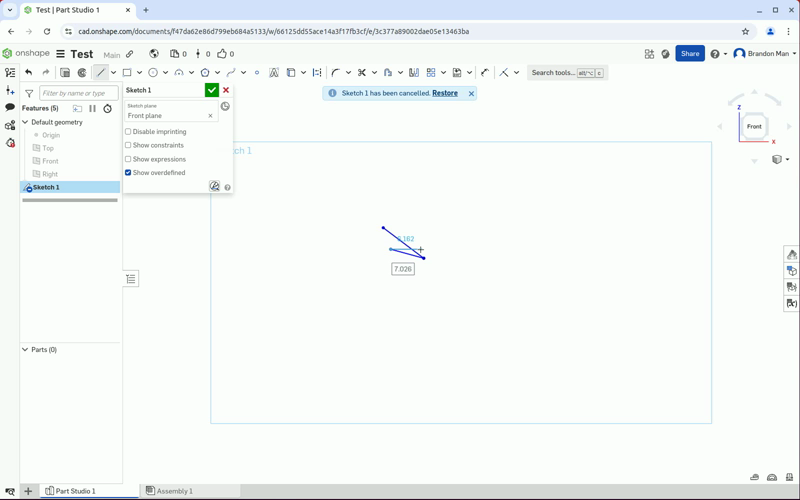
mouse_move(429, 283)
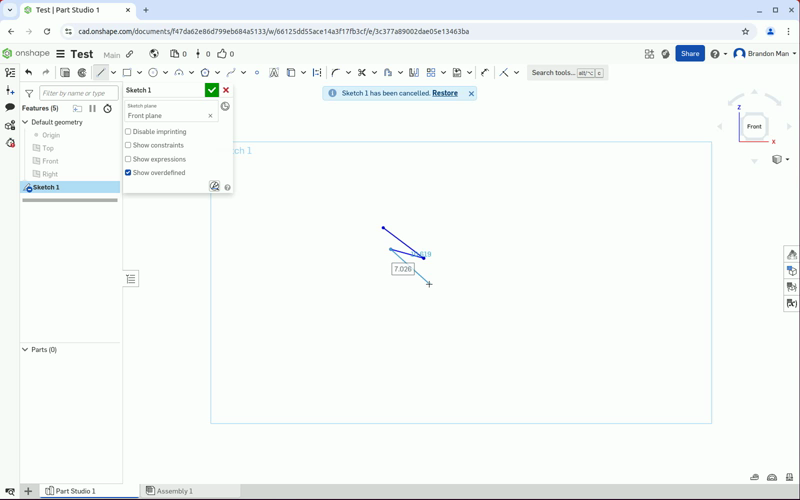
click(429, 283)
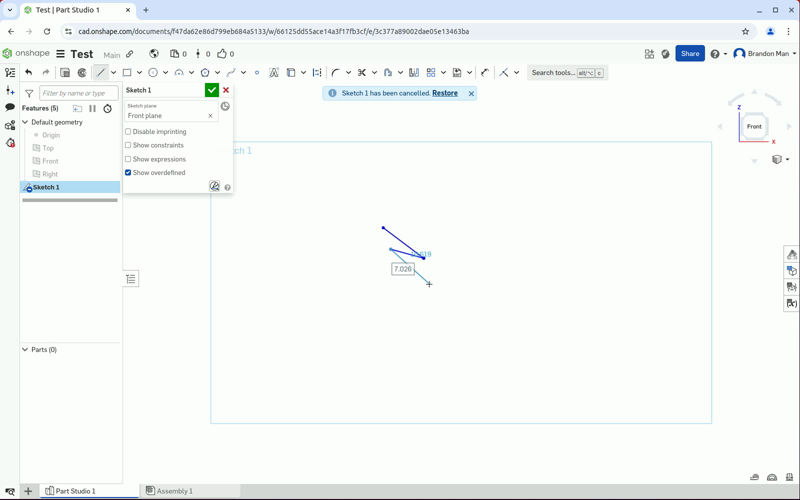
key_up(shift)
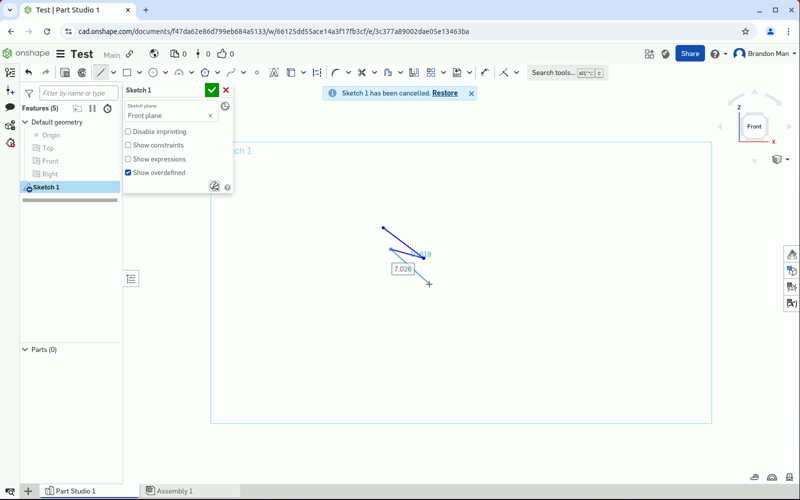
key_down(shift)
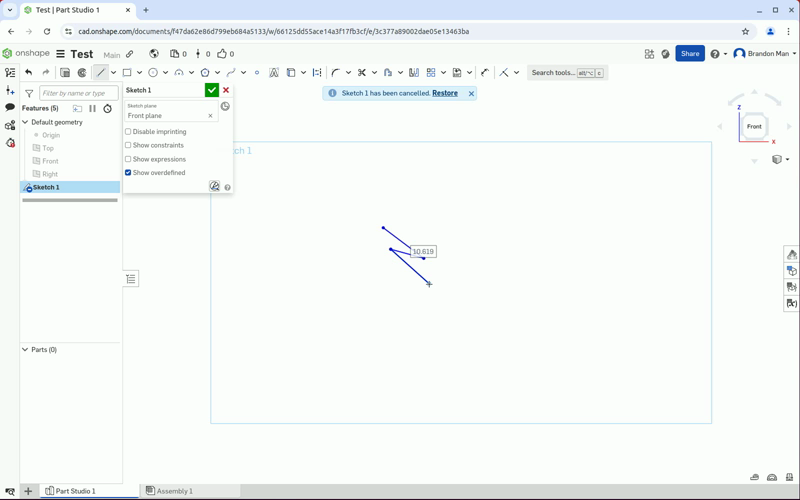
mouse_move(459, 283)
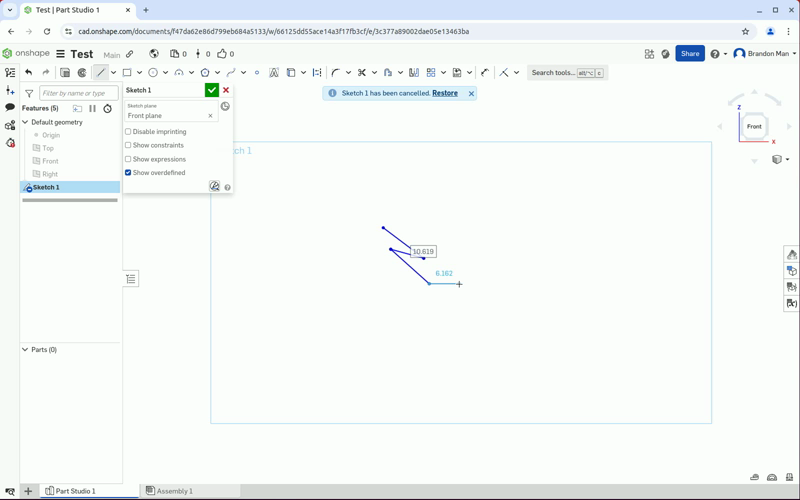
mouse_move(455, 283)
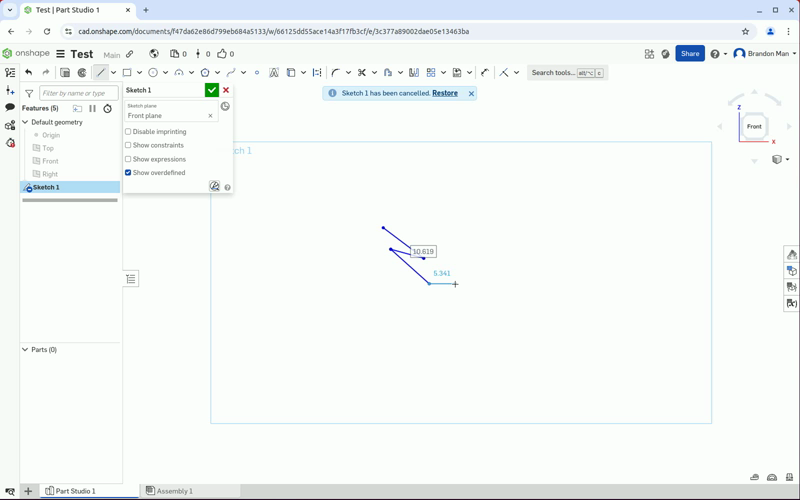
click(455, 283)
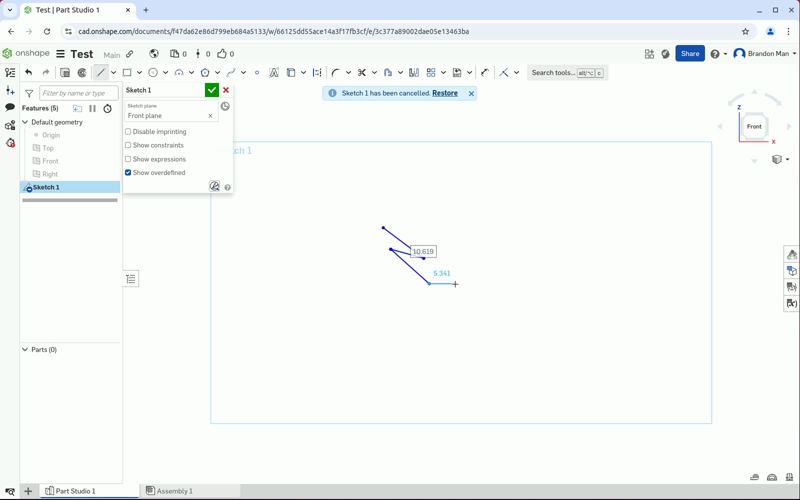
key_up(shift)
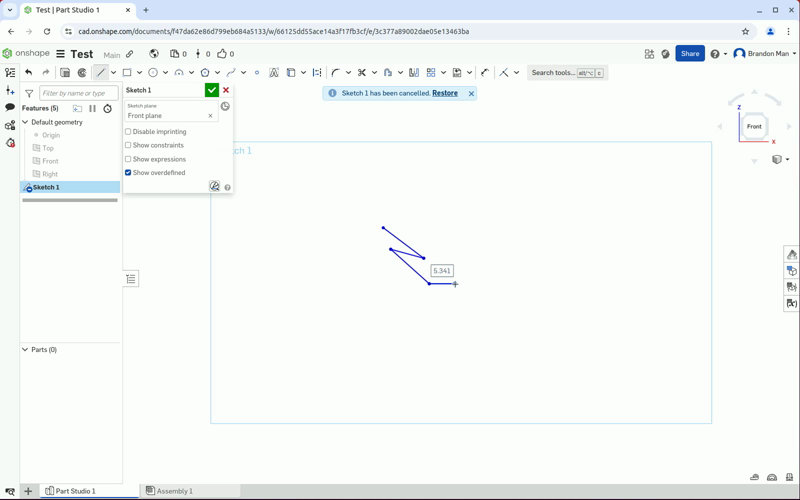
key_down(shift)
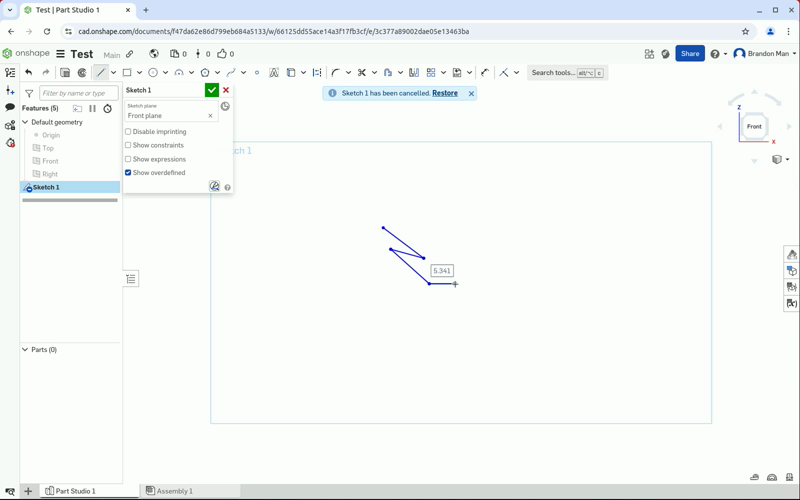
mouse_move(485, 283)
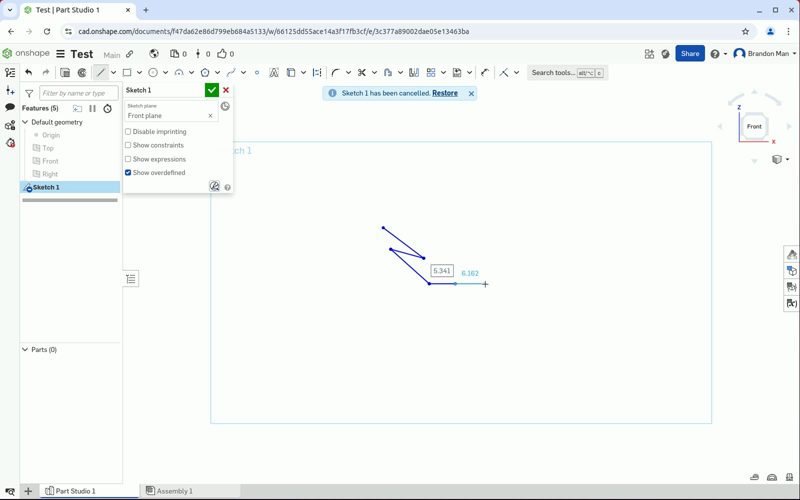
mouse_move(455, 251)
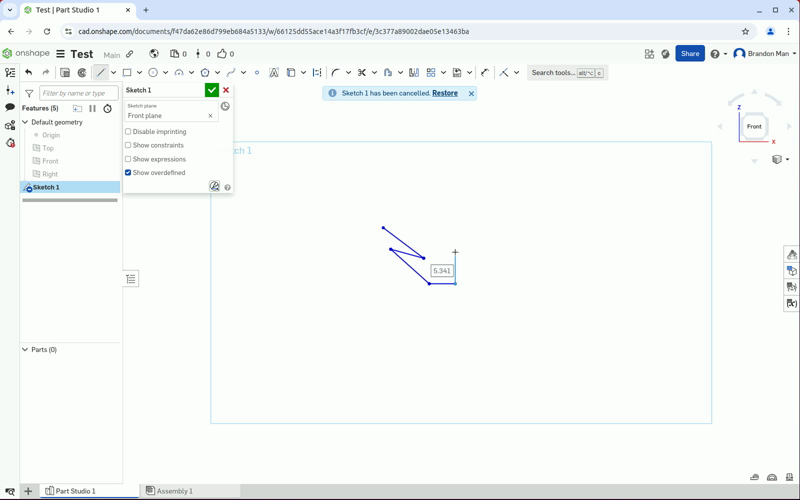
click(455, 251)
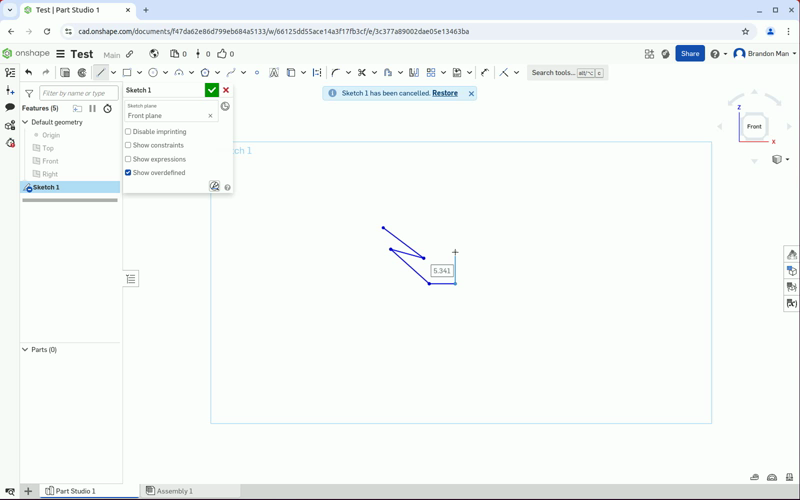
key_up(shift)
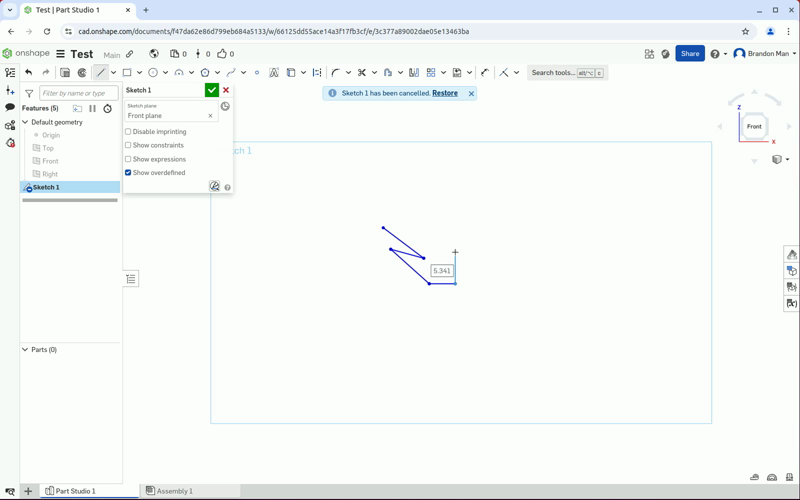
key(esc)
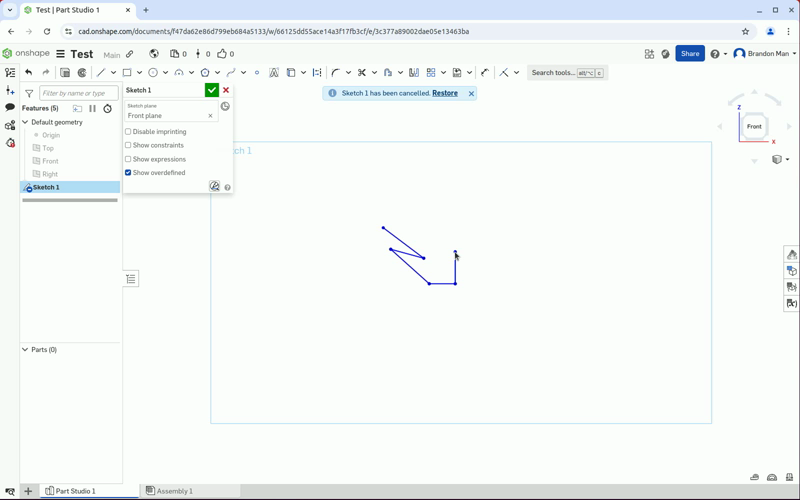
key(a)
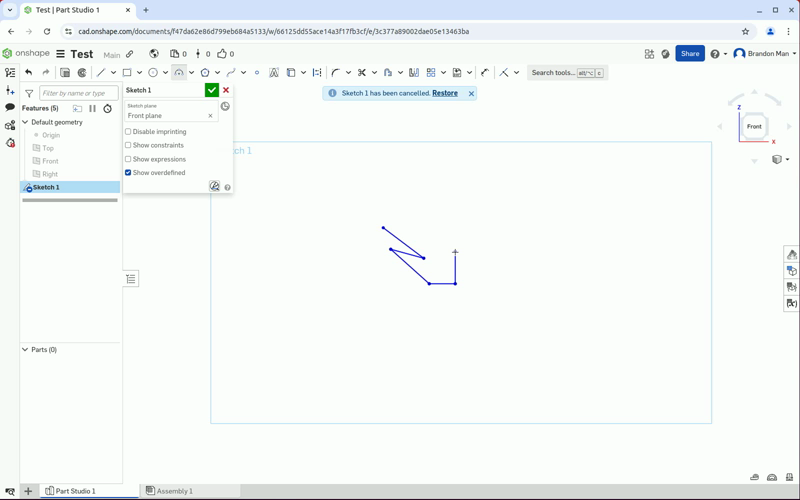
mouse_move(455, 251)
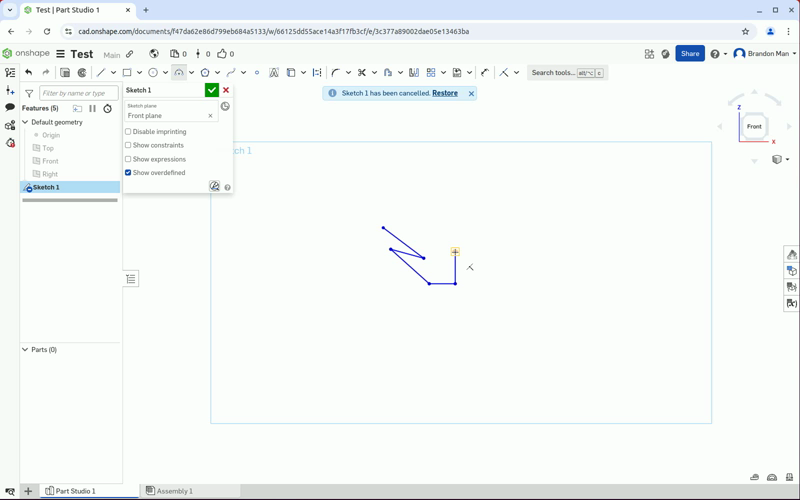
click(455, 251)
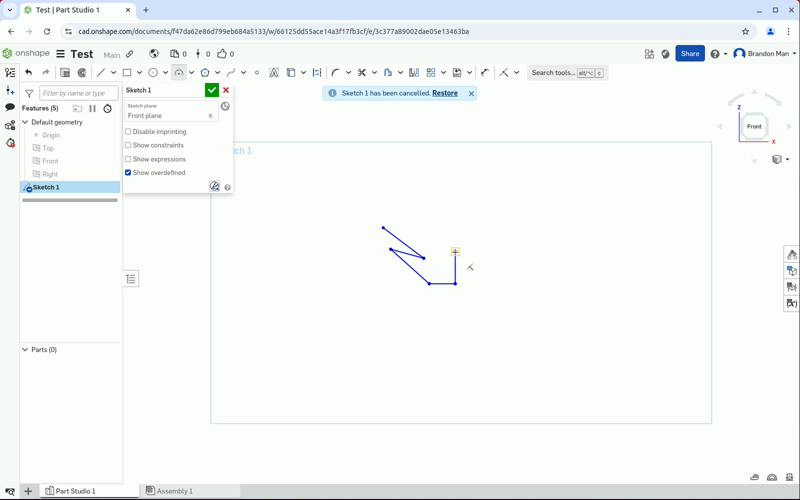
key_down(shift)
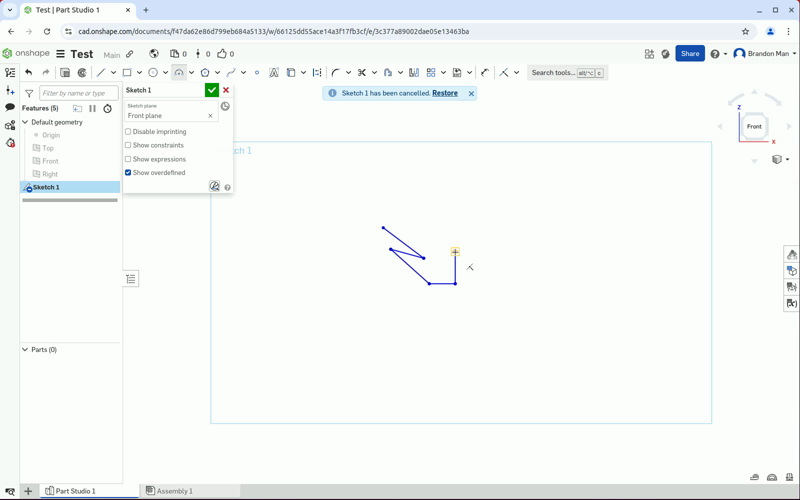
mouse_move(461, 224)
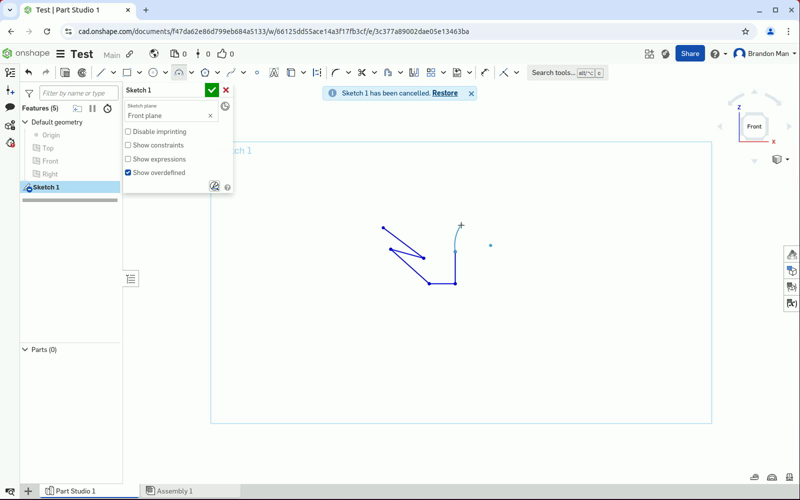
click(461, 224)
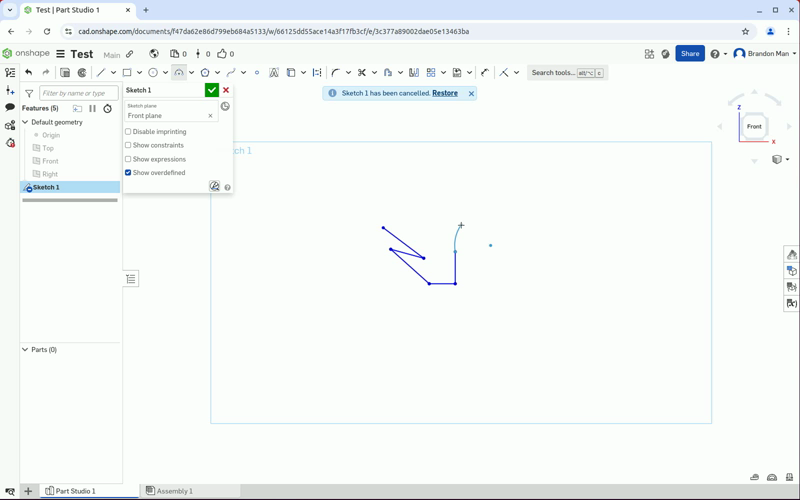
mouse_move(447, 235)
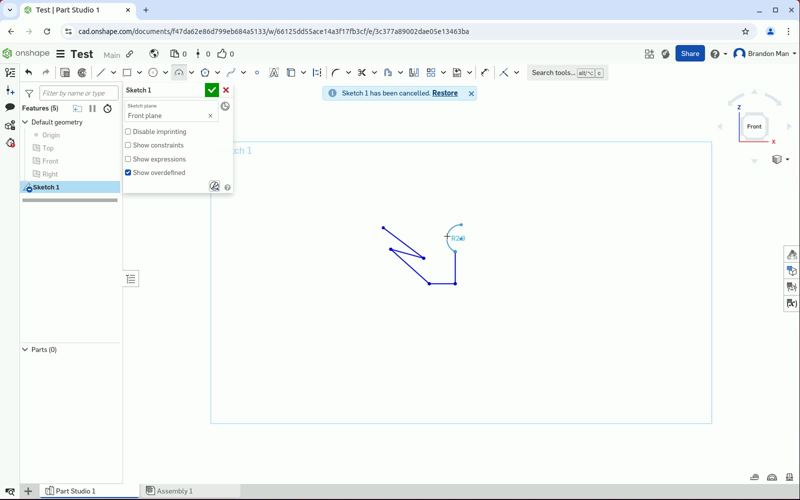
click(447, 235)
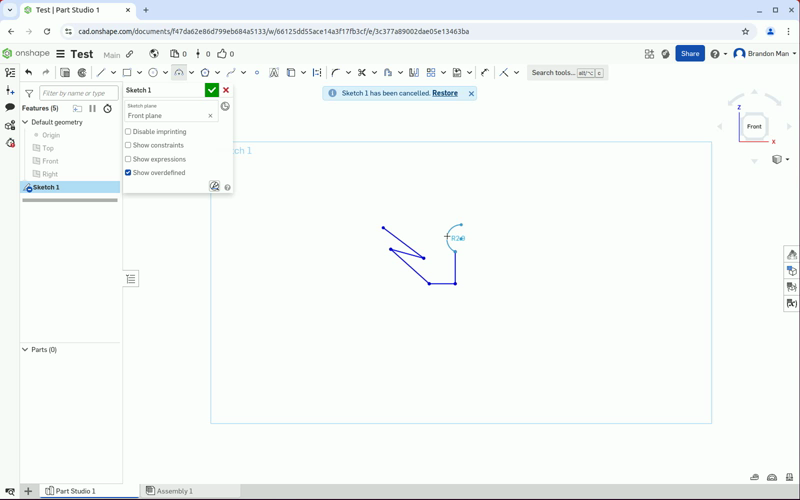
key_up(shift)
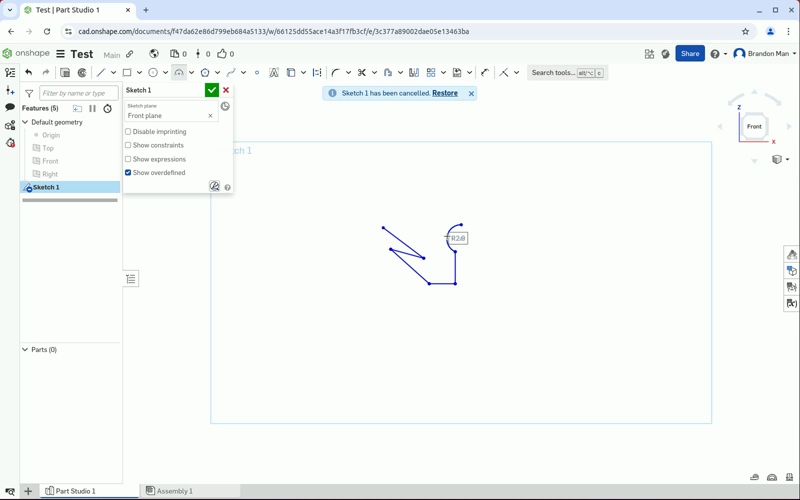
key(esc)
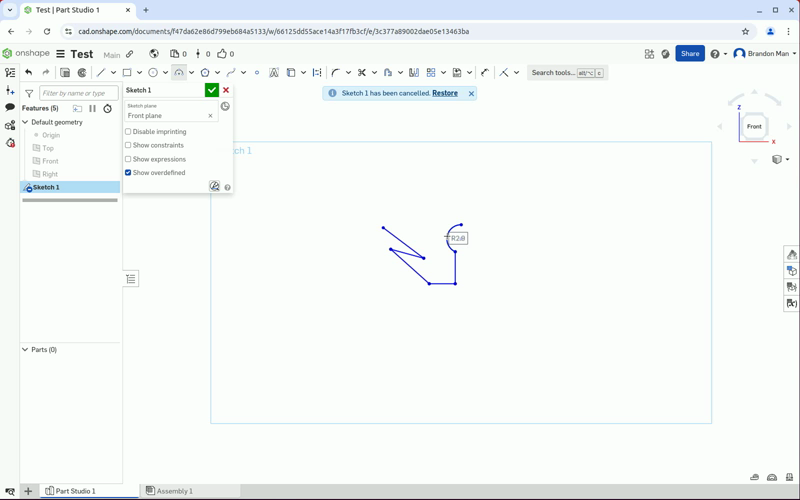
key(l)
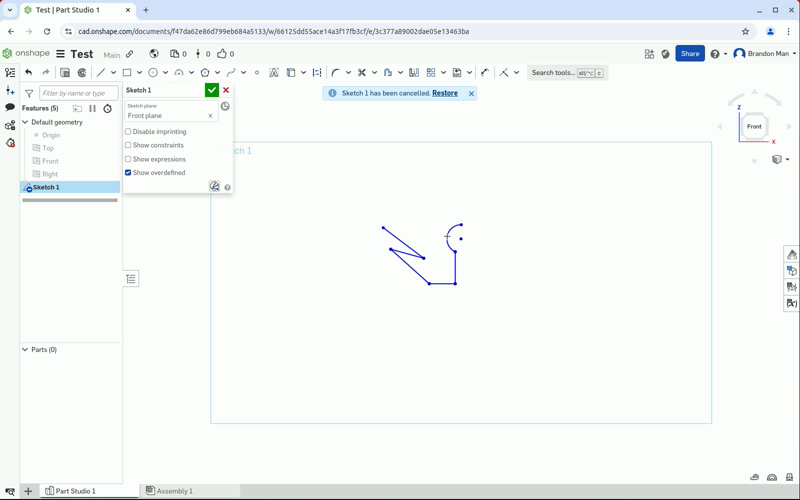
mouse_move(461, 224)
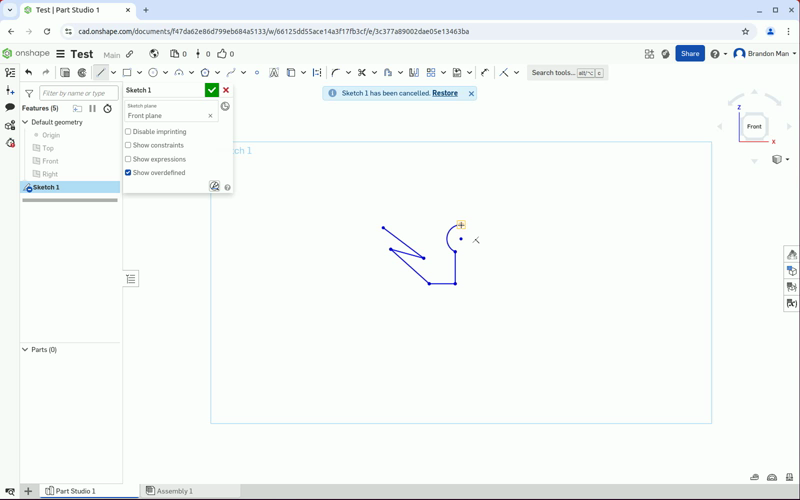
click(461, 224)
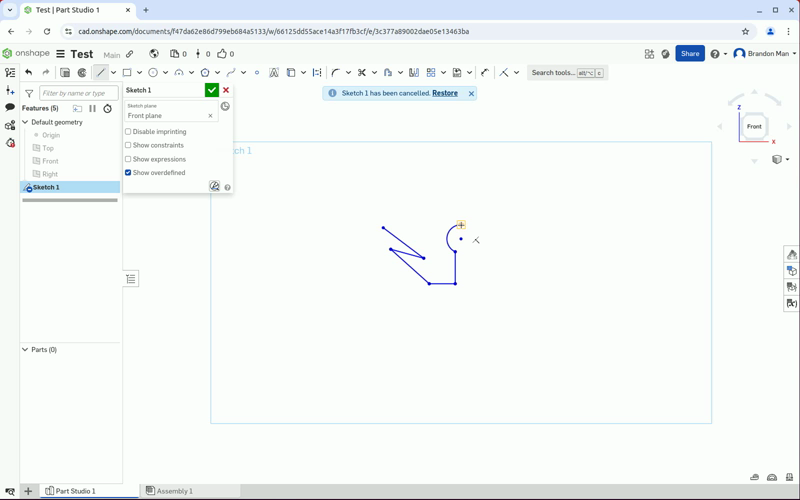
key_down(shift)
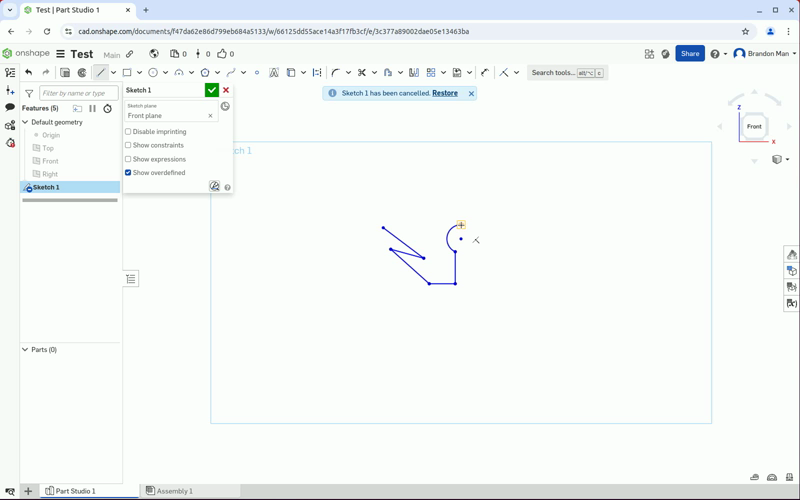
mouse_move(491, 224)
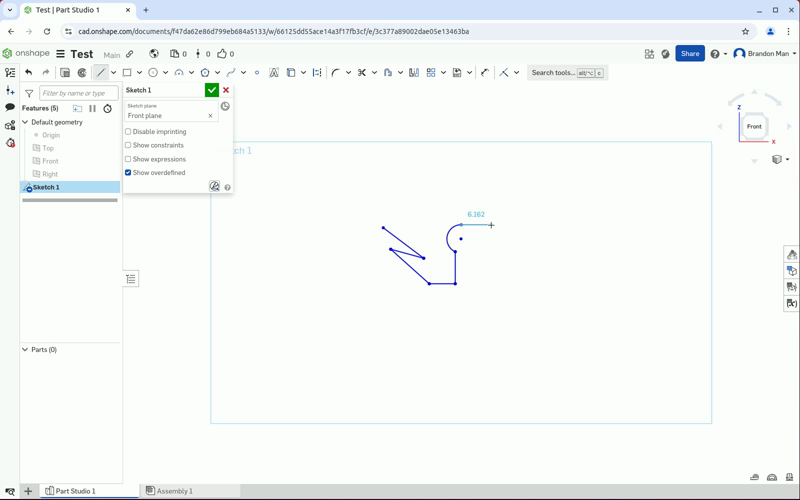
mouse_move(461, 169)
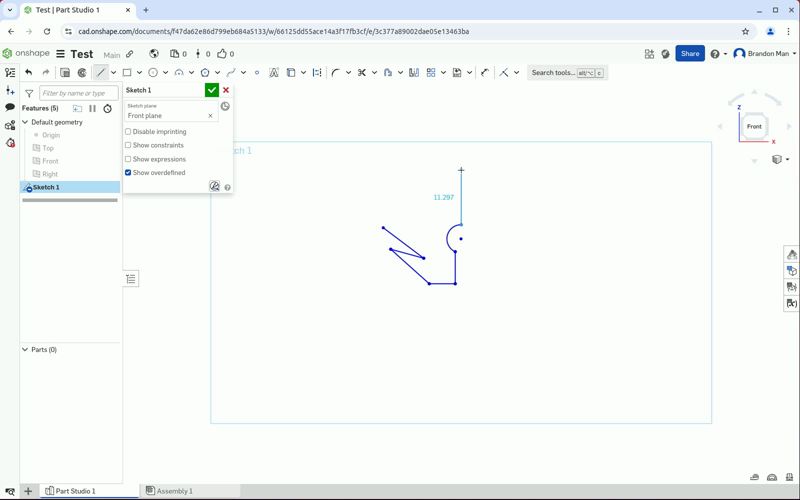
click(461, 169)
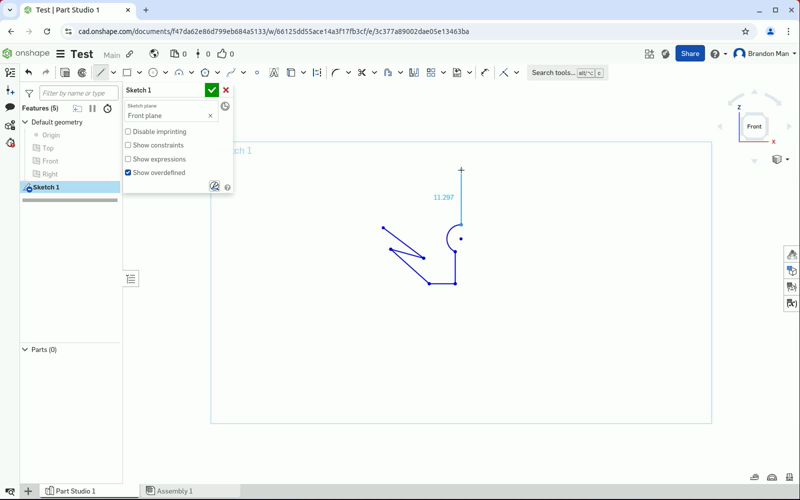
key_up(shift)
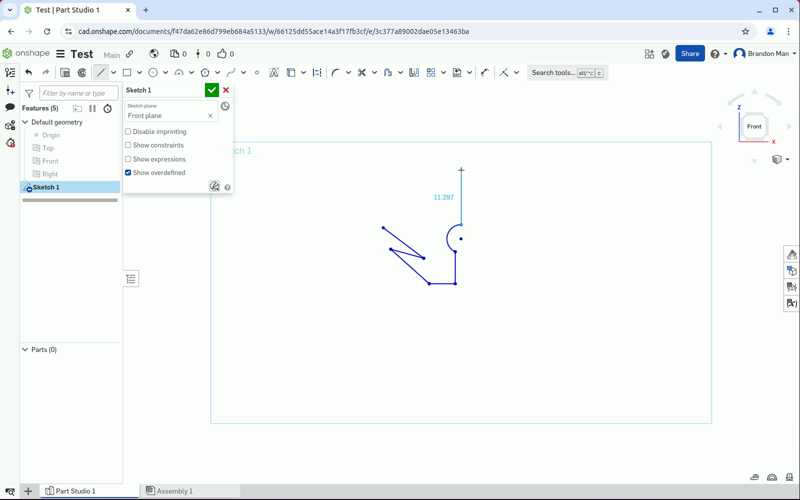
key_down(shift)
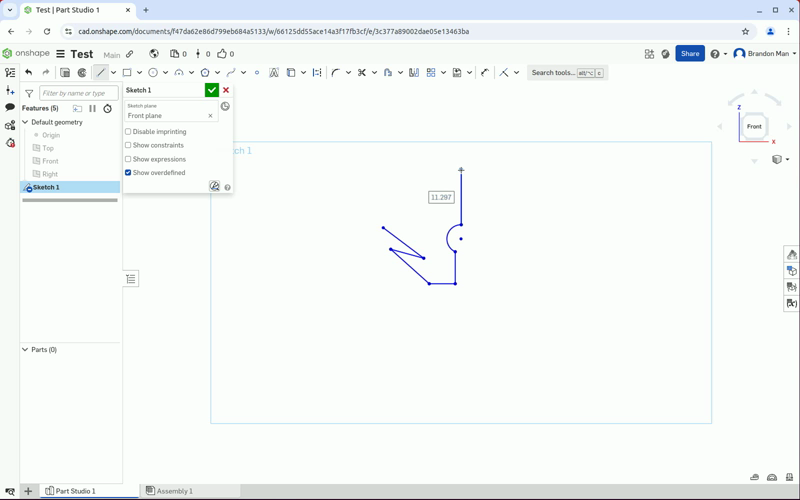
mouse_move(491, 169)
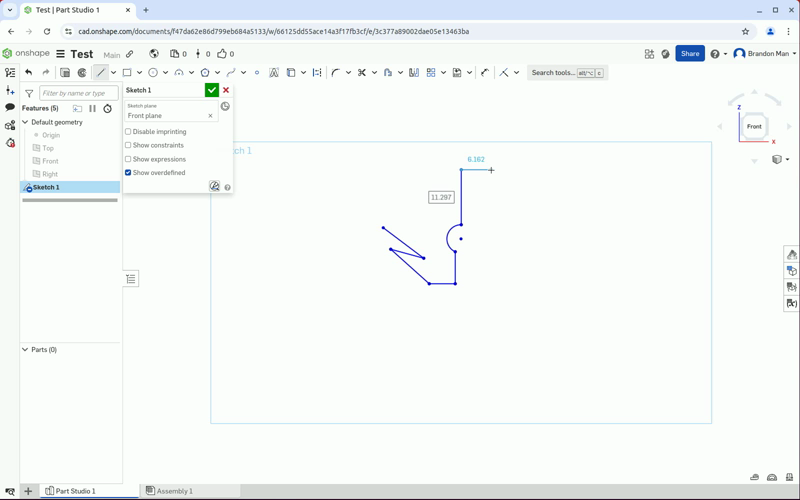
mouse_move(444, 217)
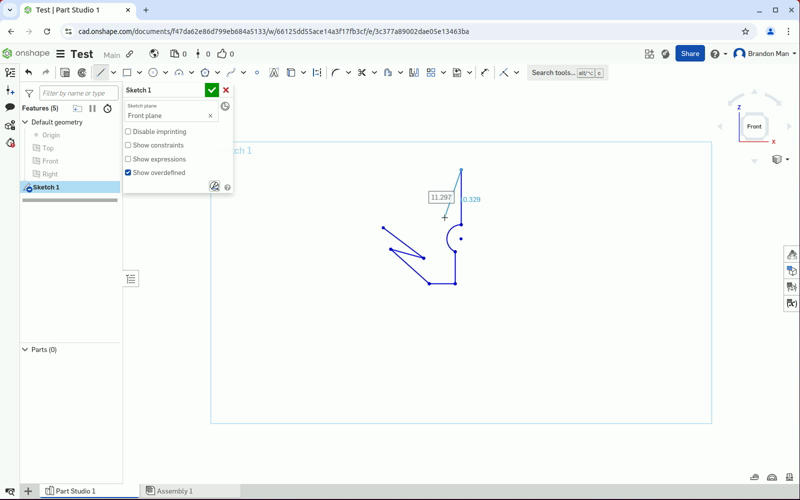
click(444, 217)
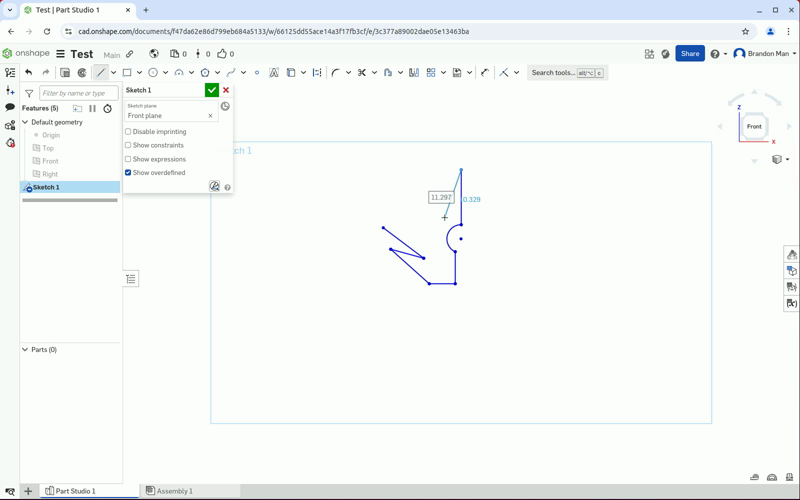
key_up(shift)
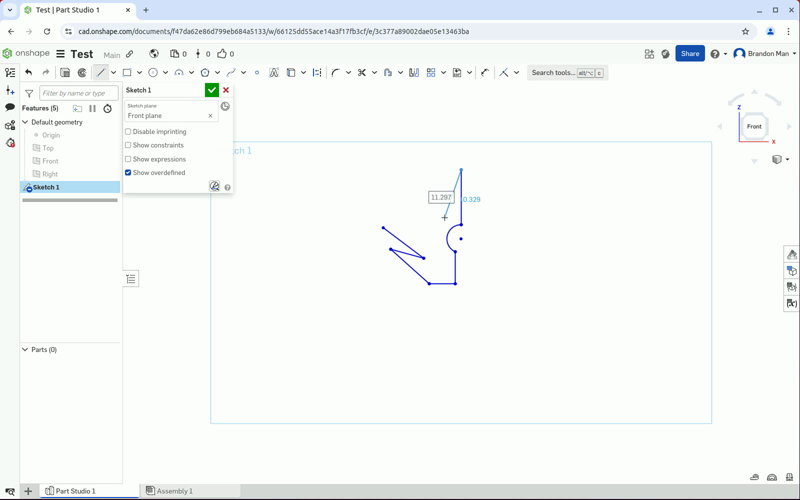
key_down(shift)
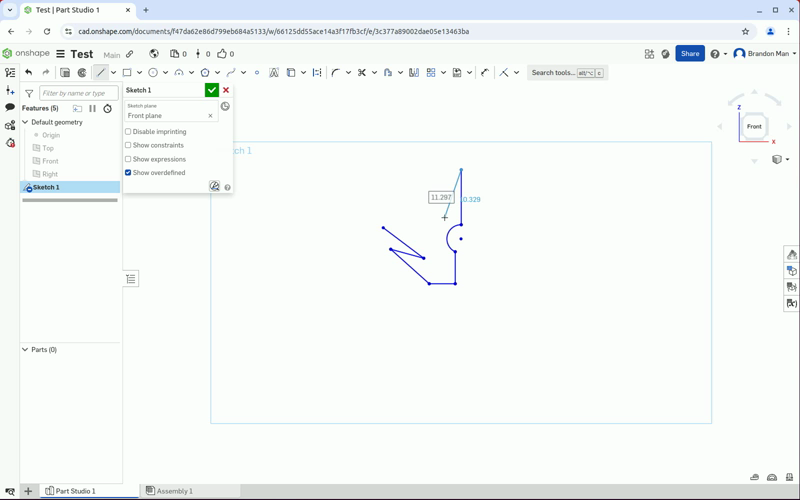
mouse_move(474, 217)
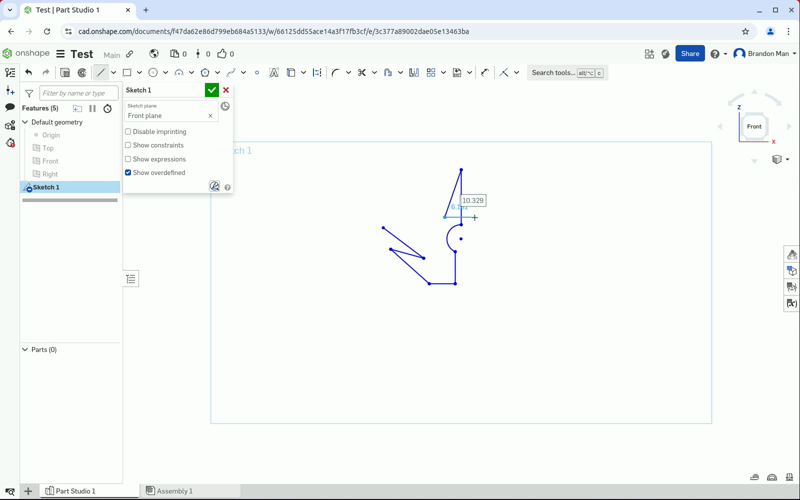
mouse_move(409, 191)
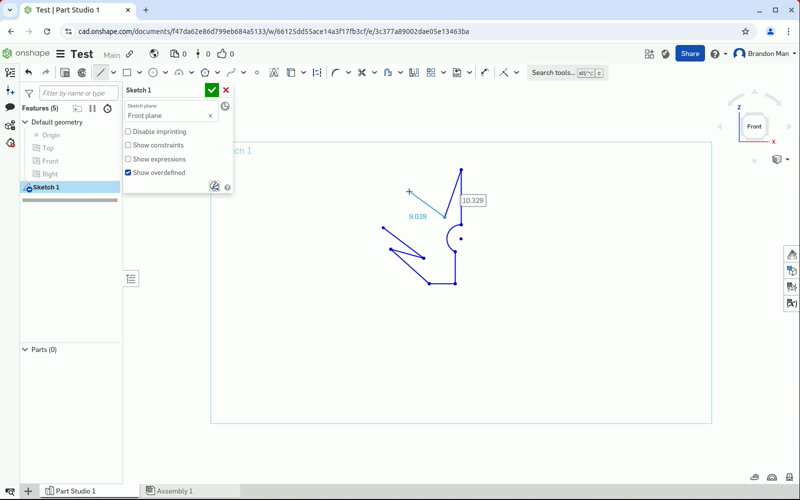
click(409, 191)
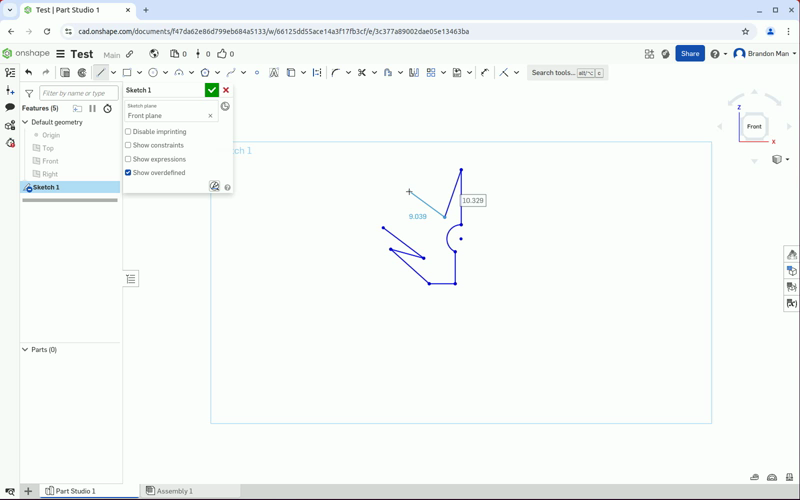
key_up(shift)
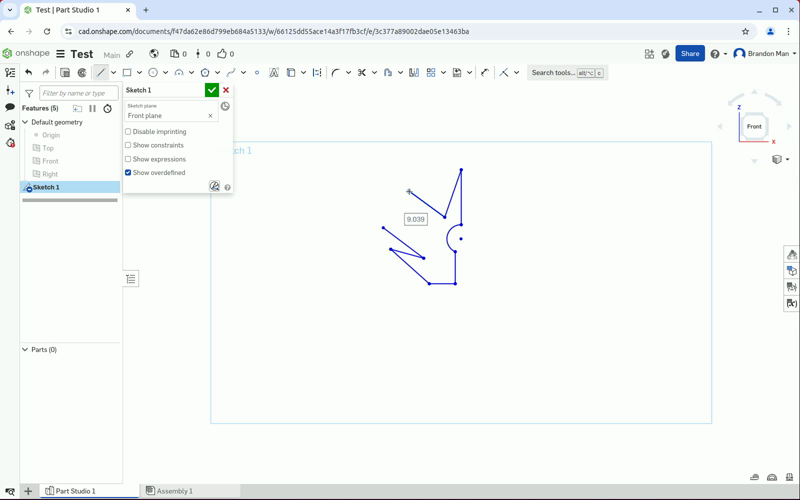
key_down(shift)
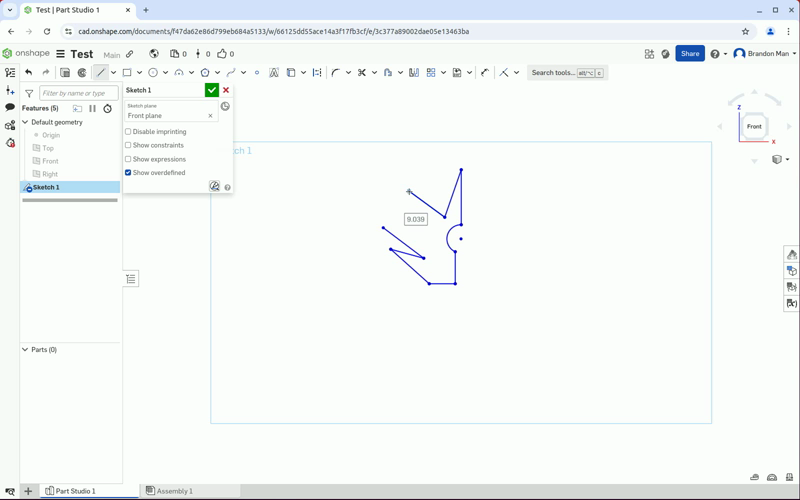
mouse_move(439, 191)
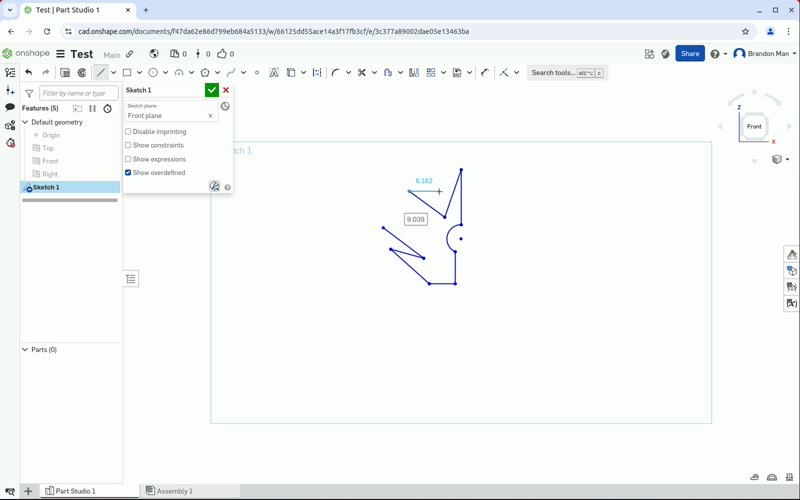
mouse_move(423, 227)
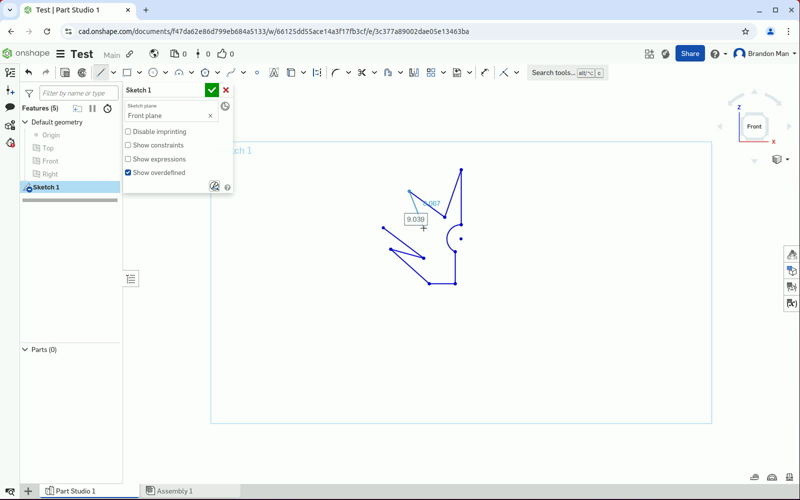
click(423, 227)
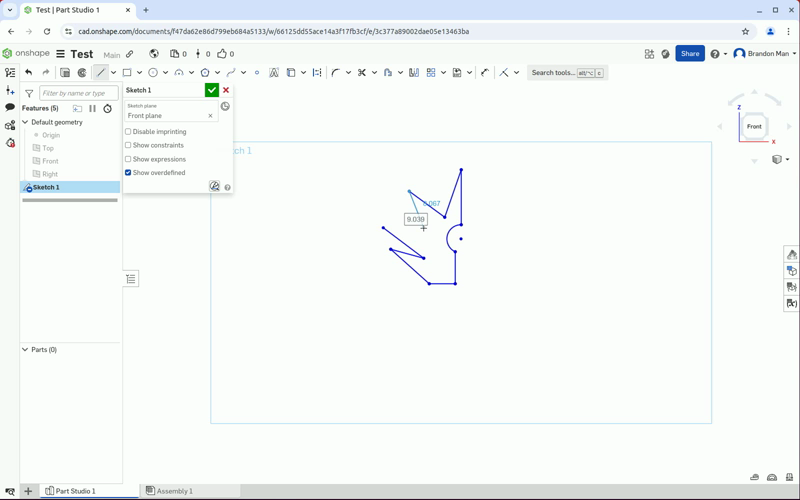
key_up(shift)
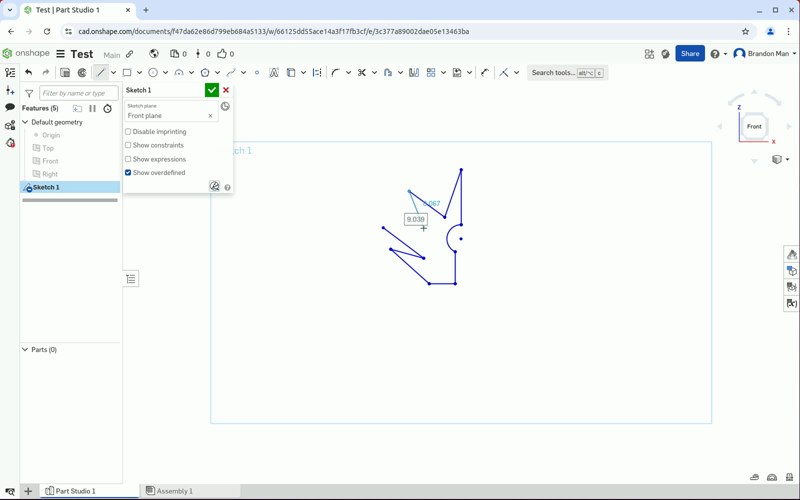
key_down(shift)
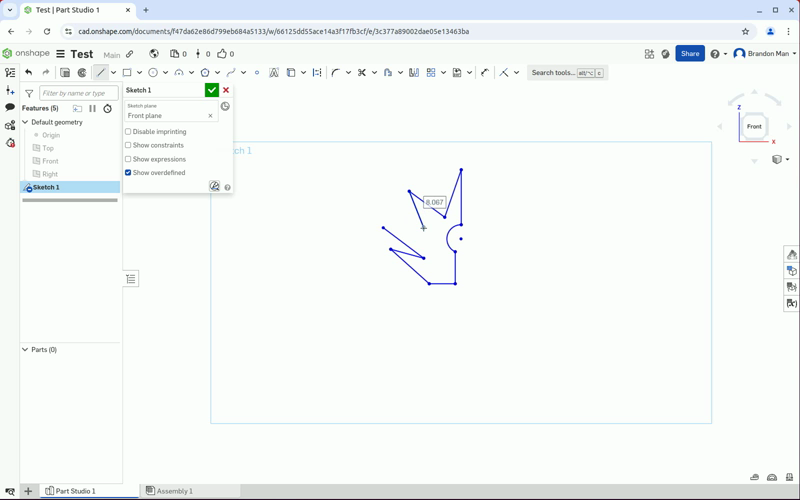
mouse_move(453, 227)
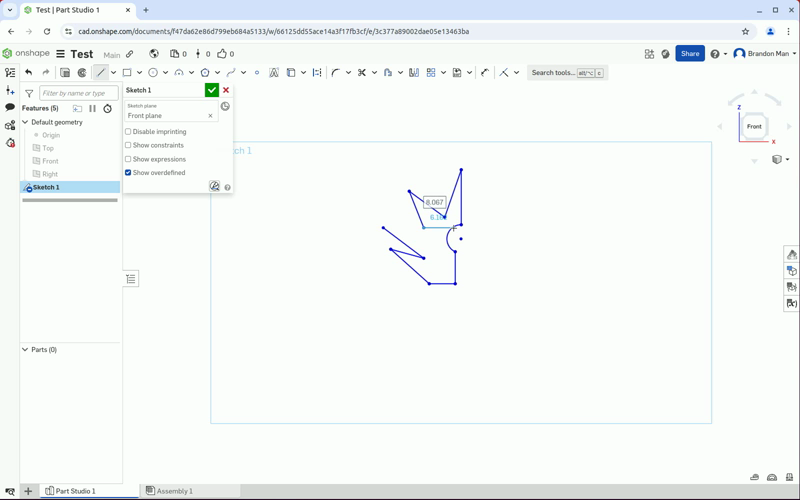
mouse_move(402, 215)
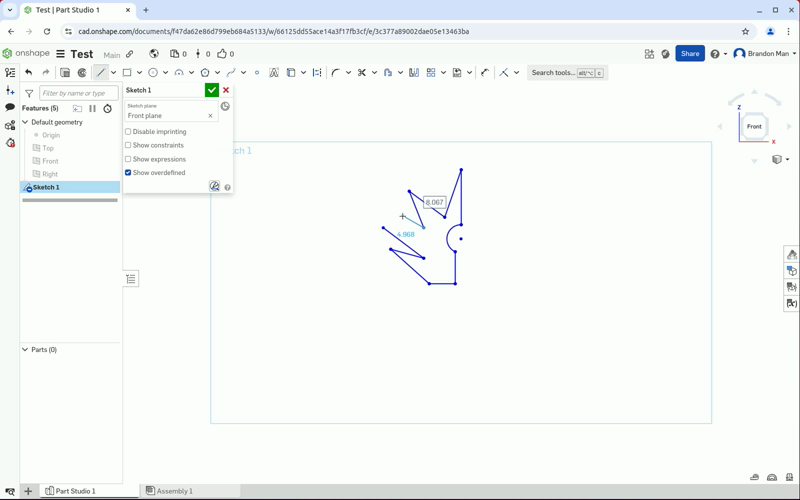
click(402, 215)
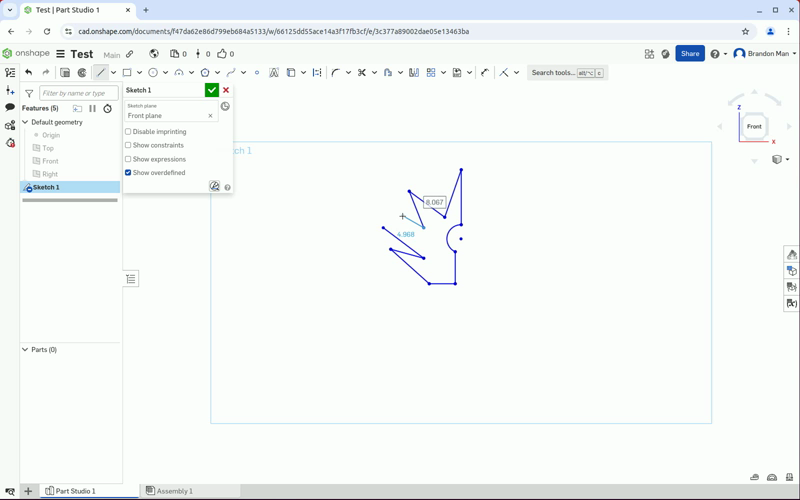
key_up(shift)
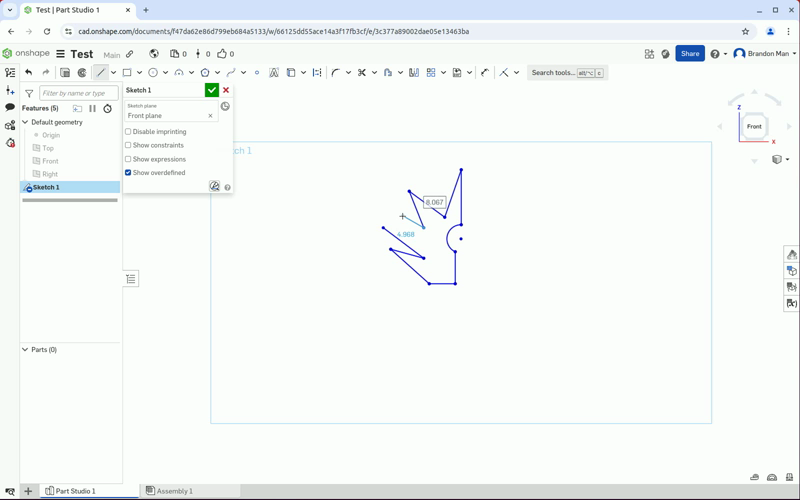
key_down(shift)
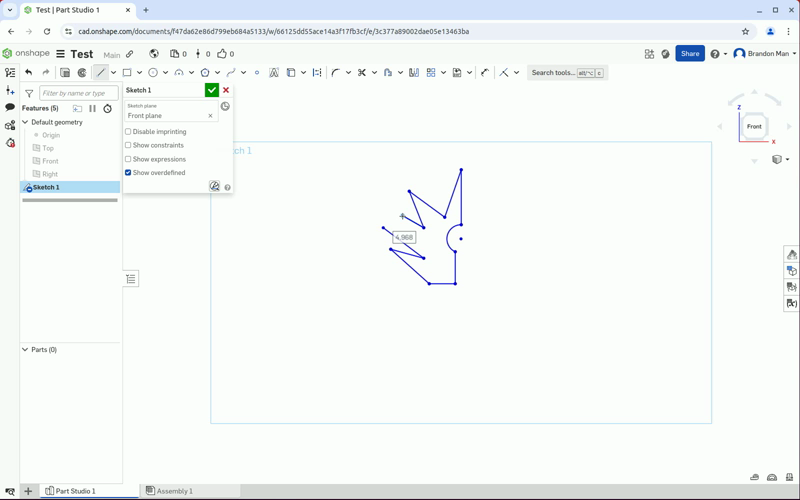
mouse_move(432, 215)
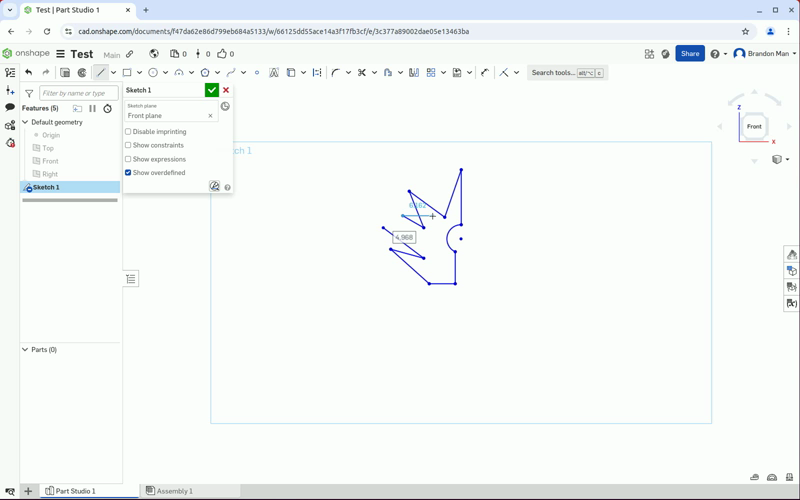
mouse_move(413, 235)
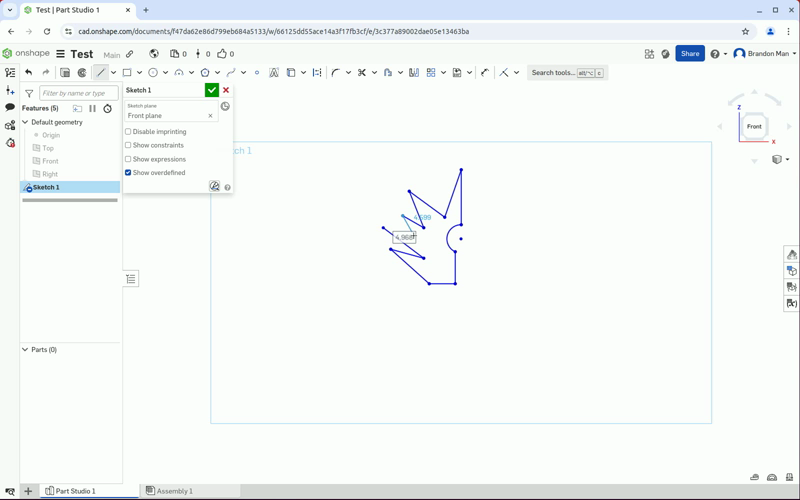
click(413, 235)
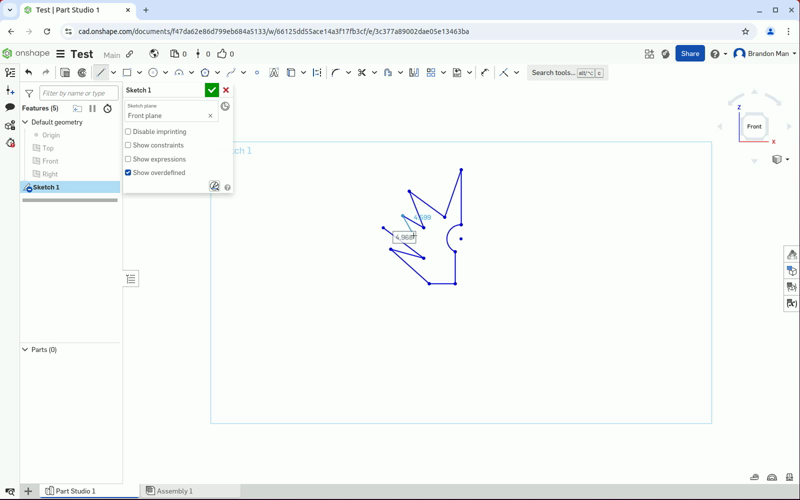
key_up(shift)
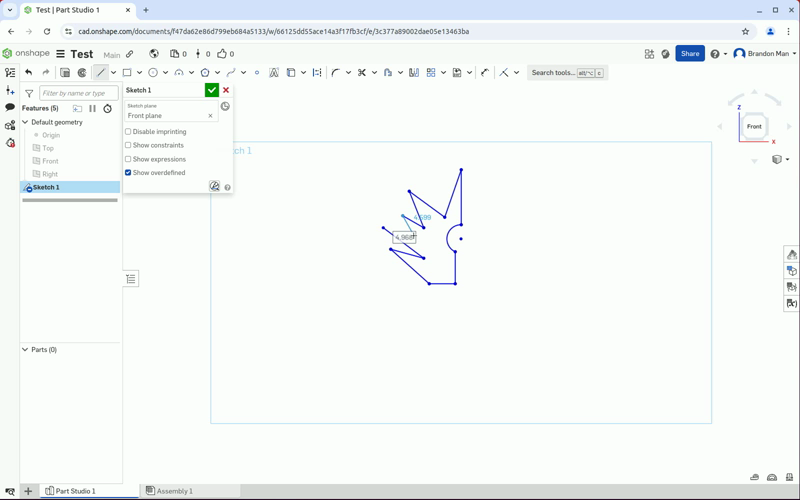
mouse_move(443, 235)
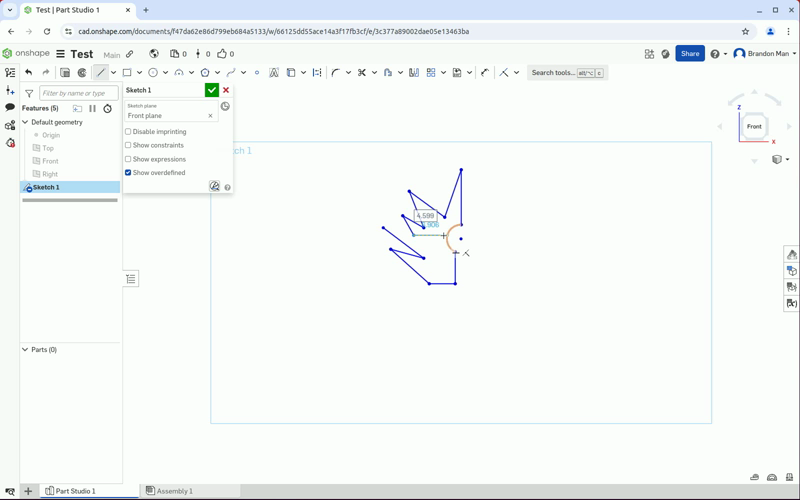
key_down(shift)
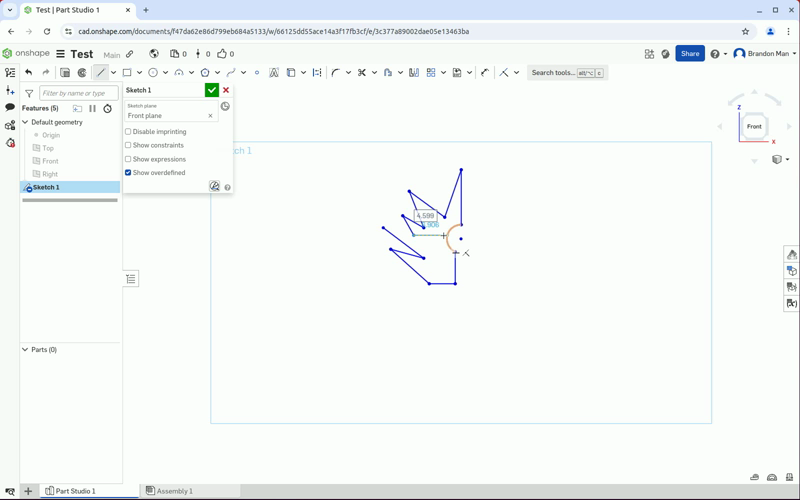
mouse_move(383, 227)
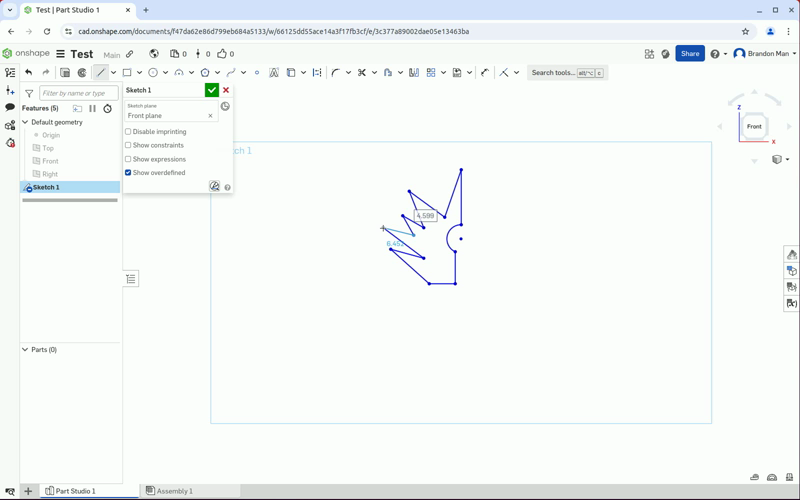
key_up(shift)
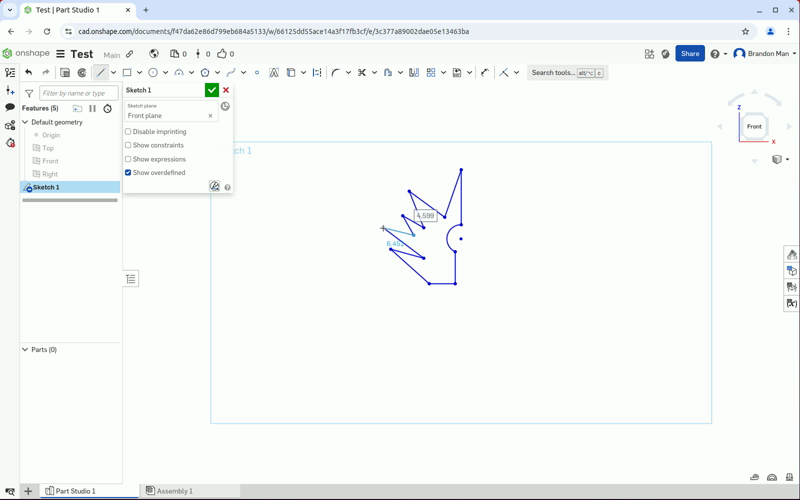
click(383, 227)
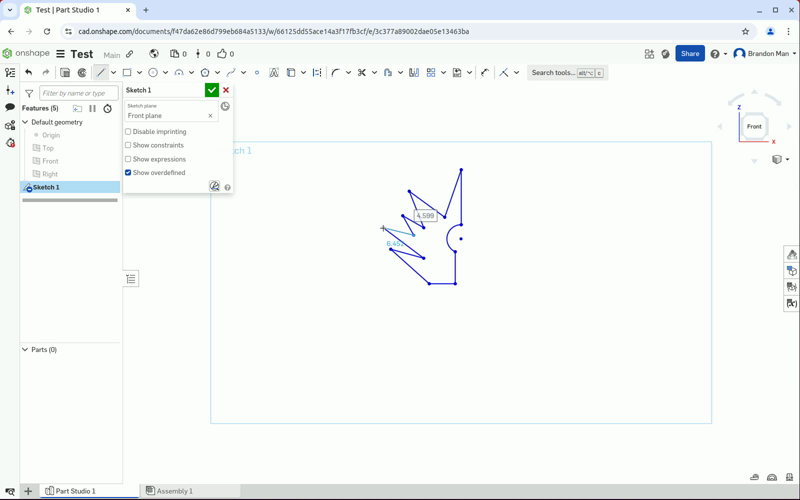
key(esc)
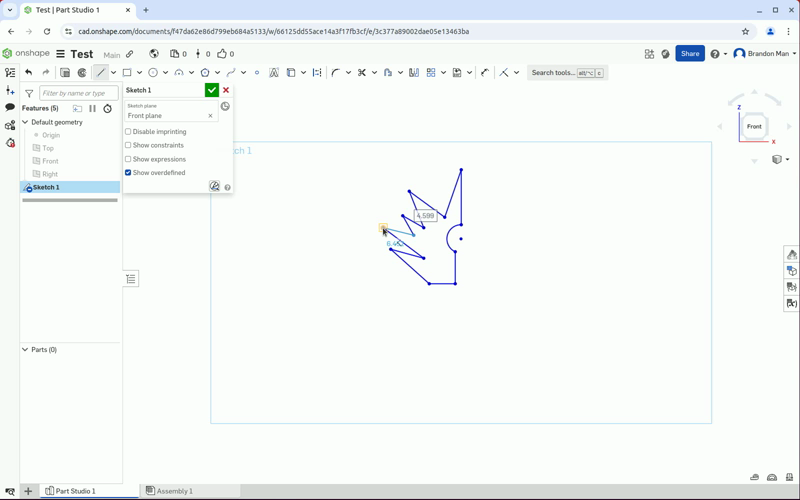
mouse_move(458, 211)
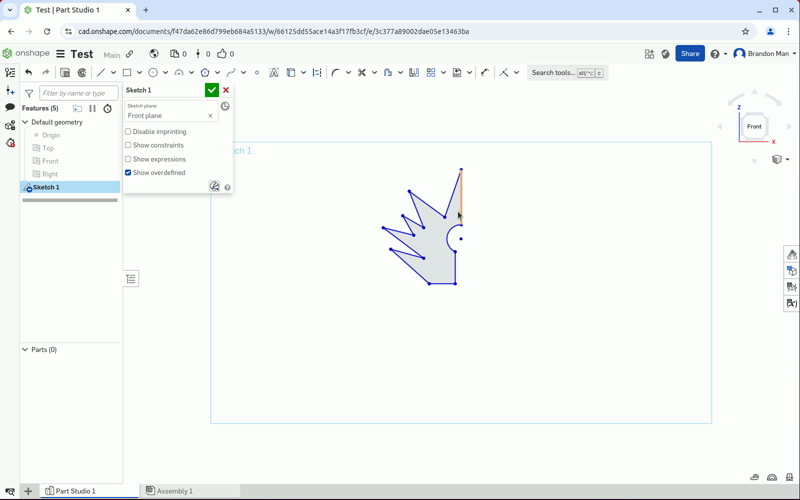
click(458, 211)
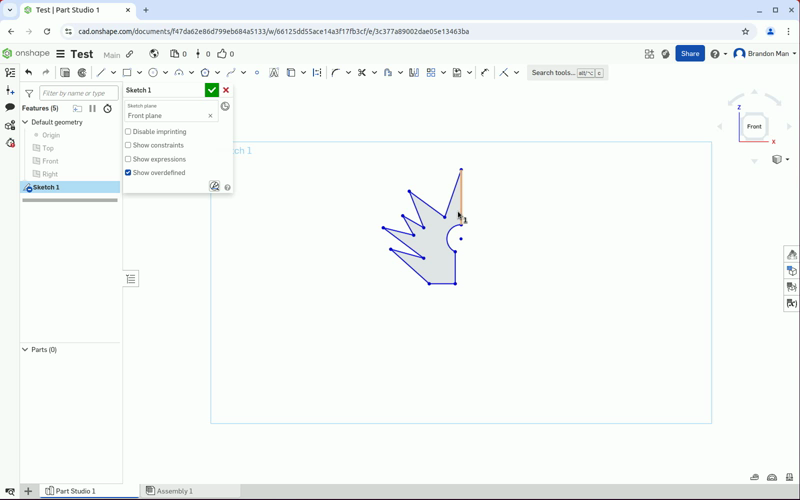
mouse_move(73, 352)
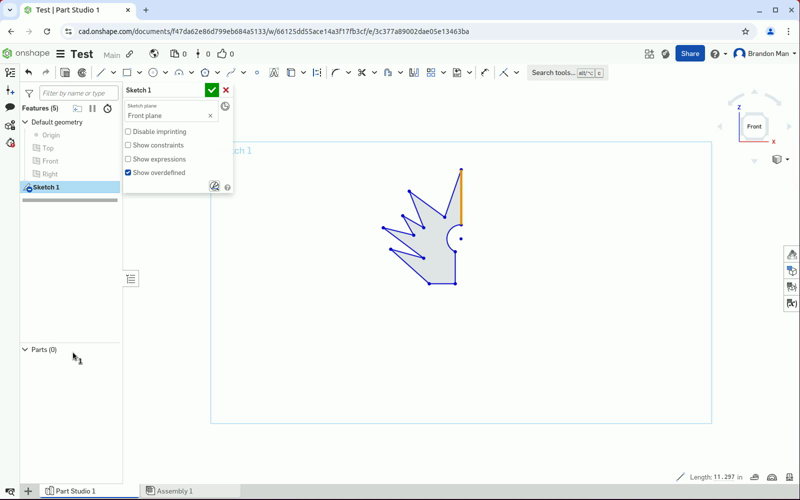
key(shift+y)
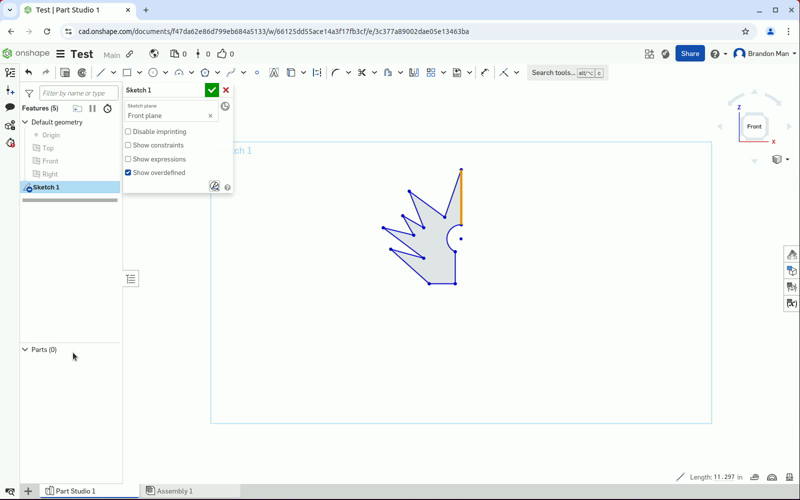
key(shift+e)
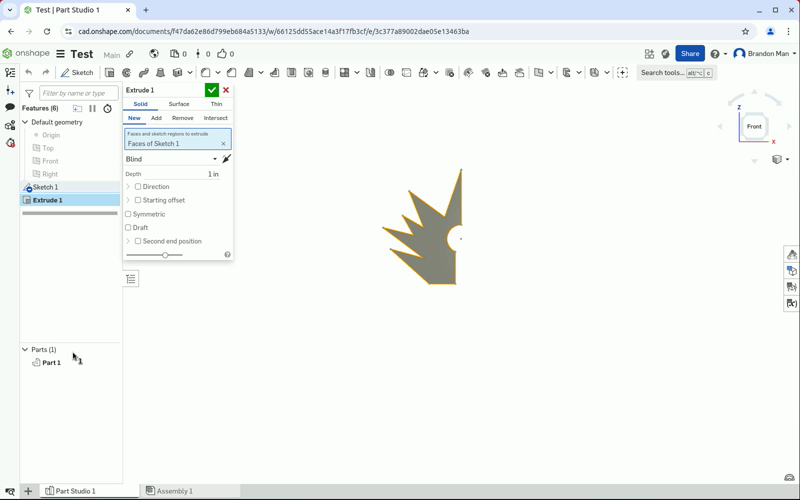
mouse_move(143, 106)
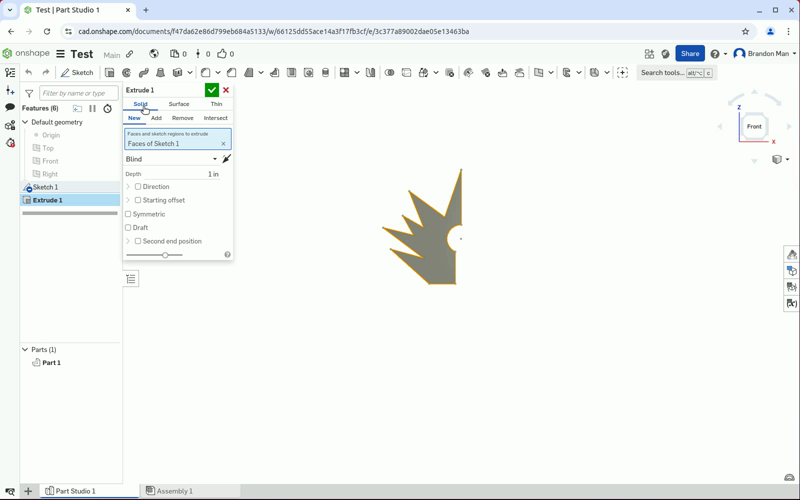
click(143, 106)
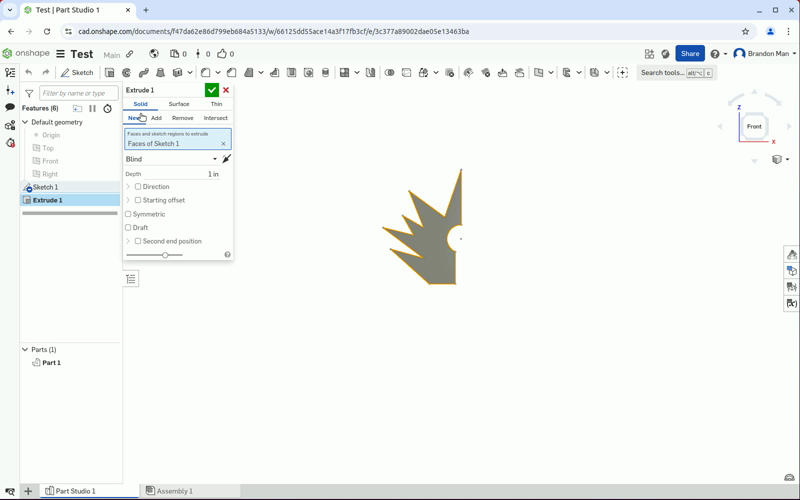
mouse_move(137, 120)
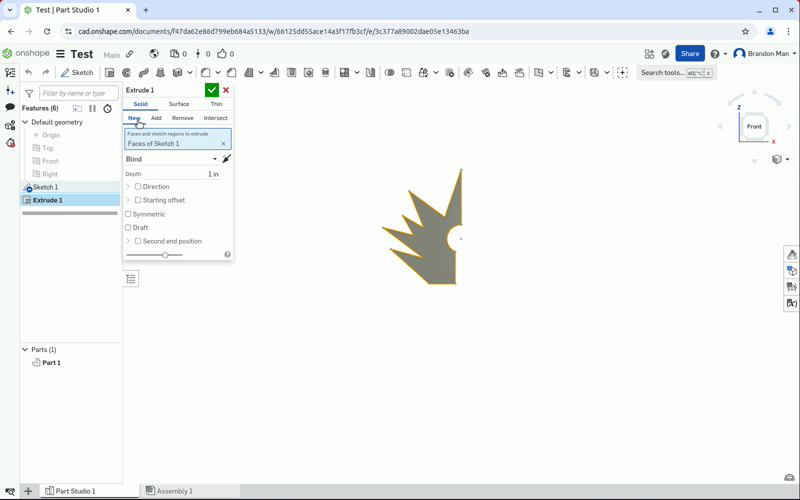
click(137, 120)
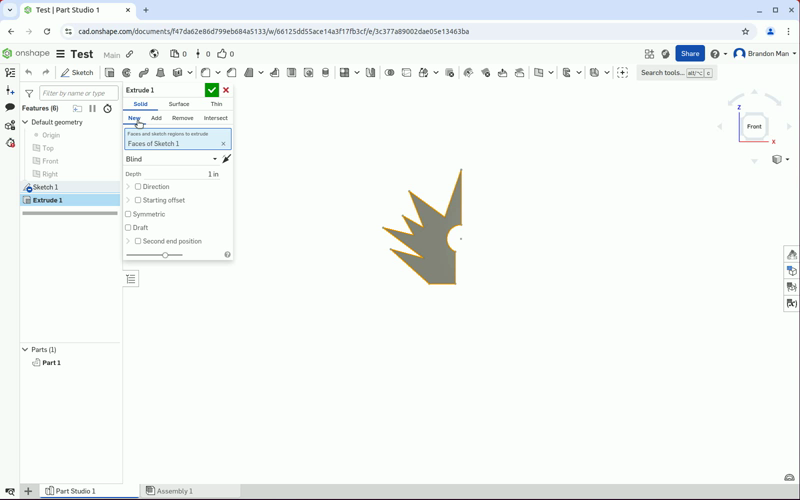
key(tab, 4)
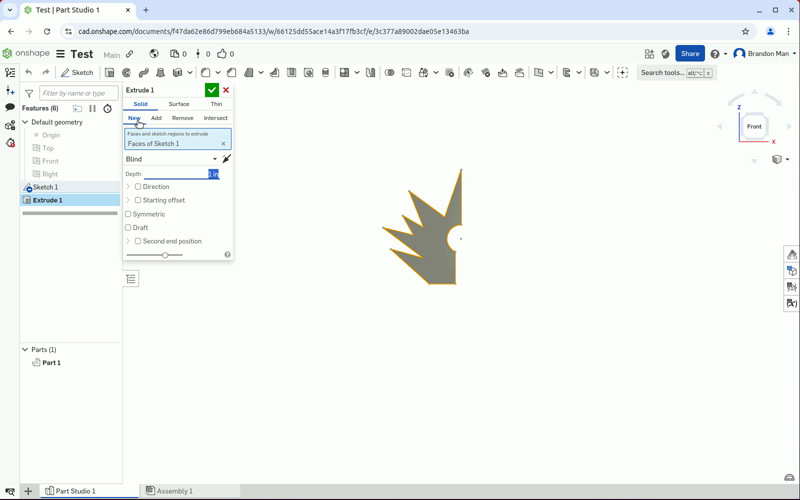
text(3.851)
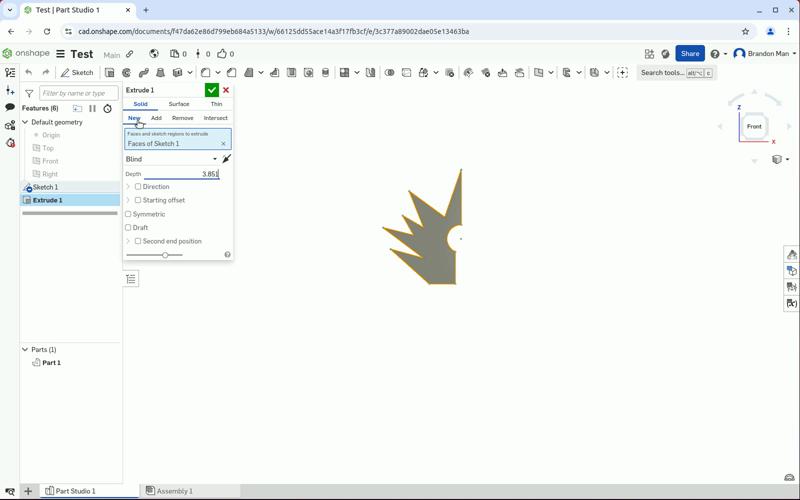
key(enter)
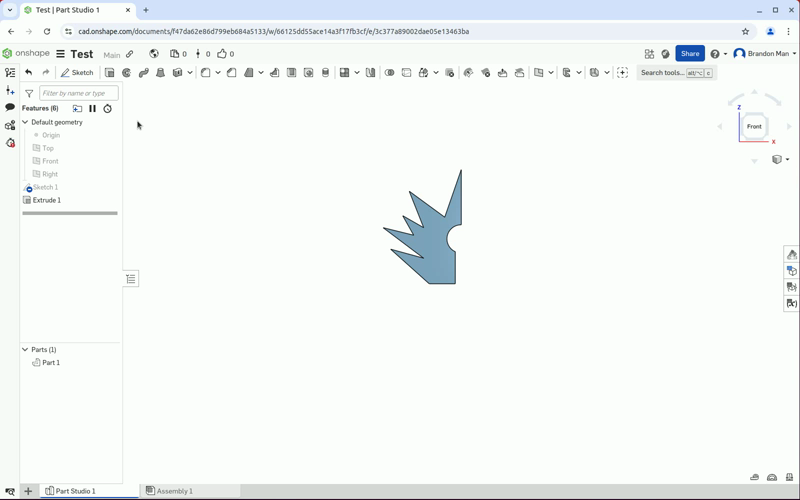
key(shift+h)
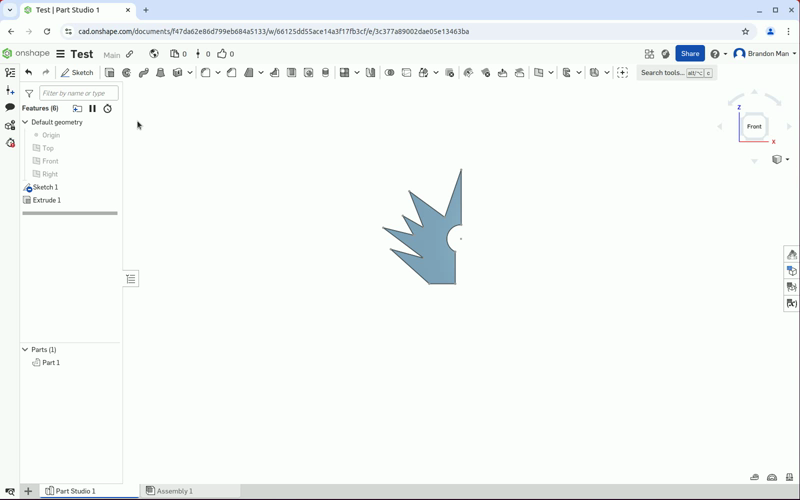
key(shift+h)
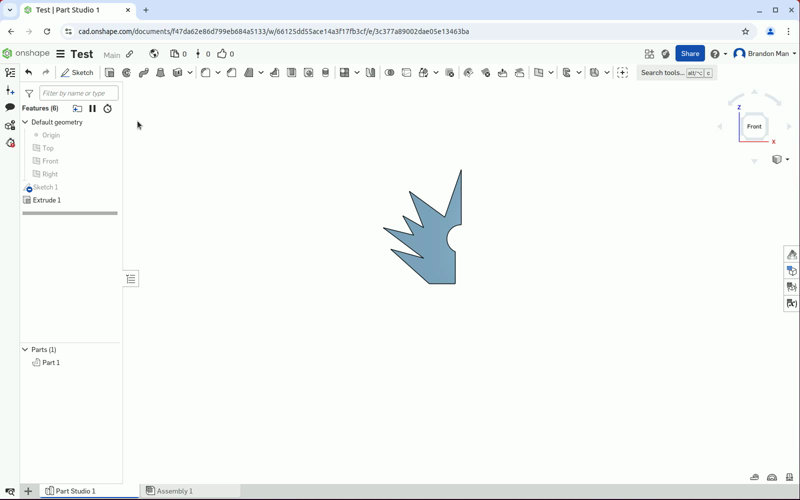
mouse_move(73, 189)
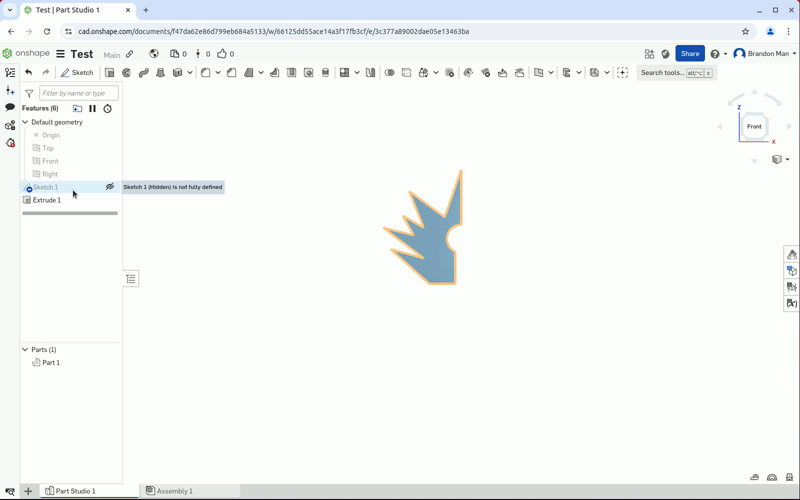
click(73, 189)
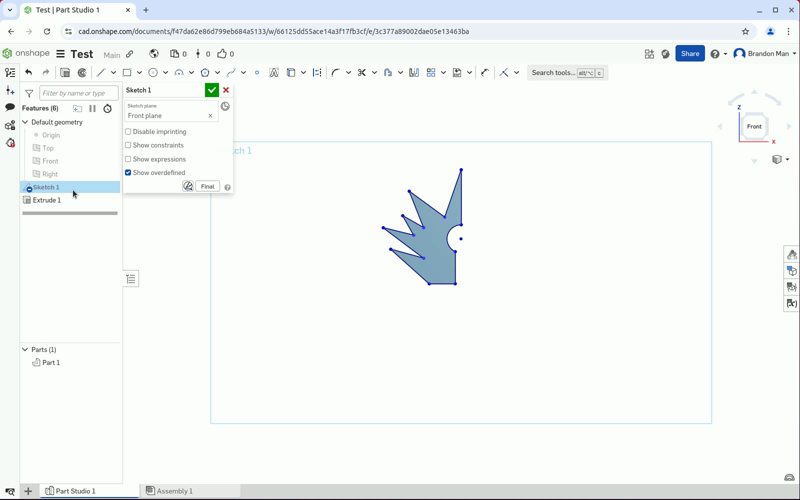
mouse_move(229, 92)
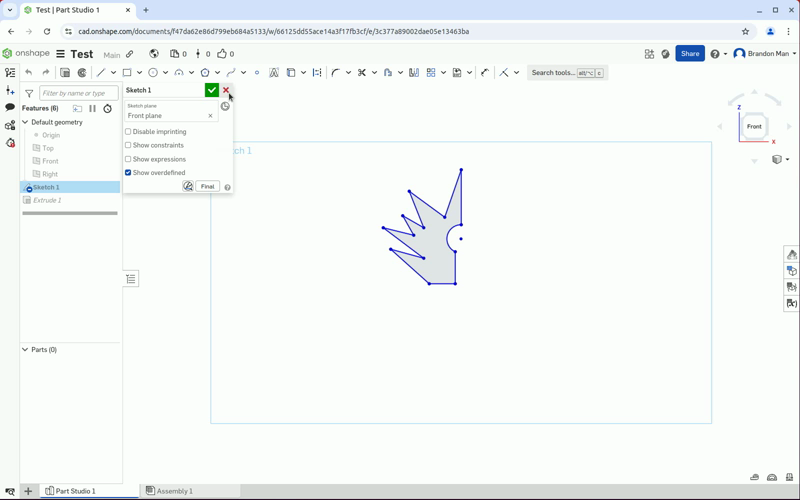
click(229, 92)
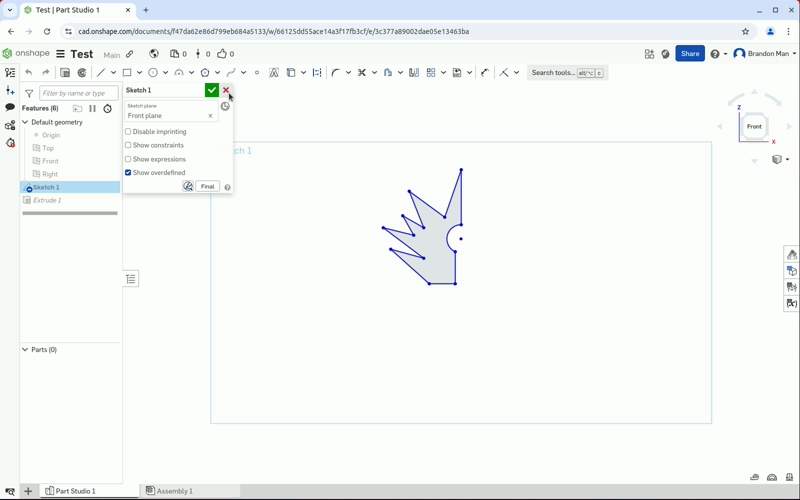
key(shift+s)
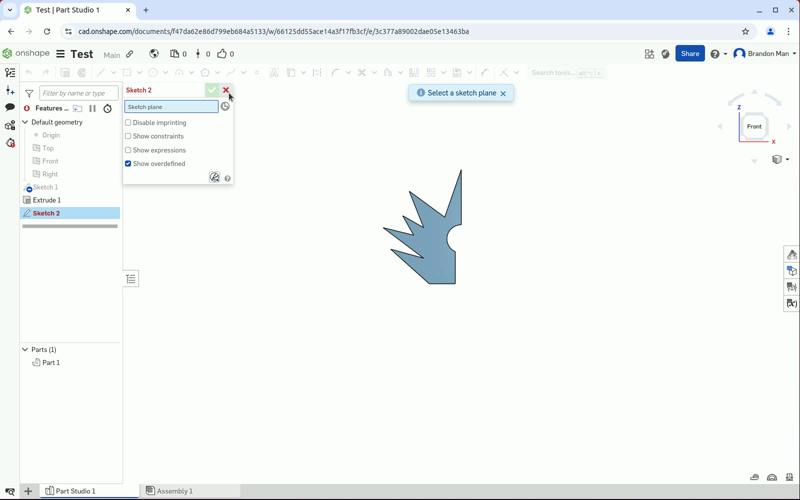
mouse_move(73, 163)
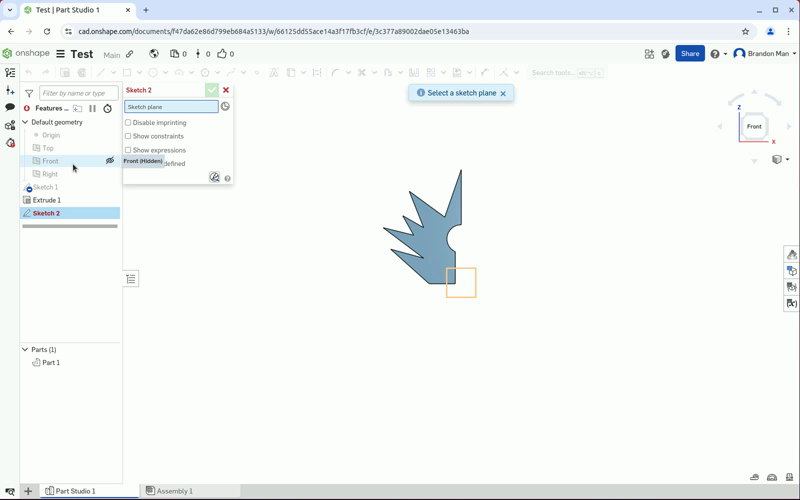
click(73, 163)
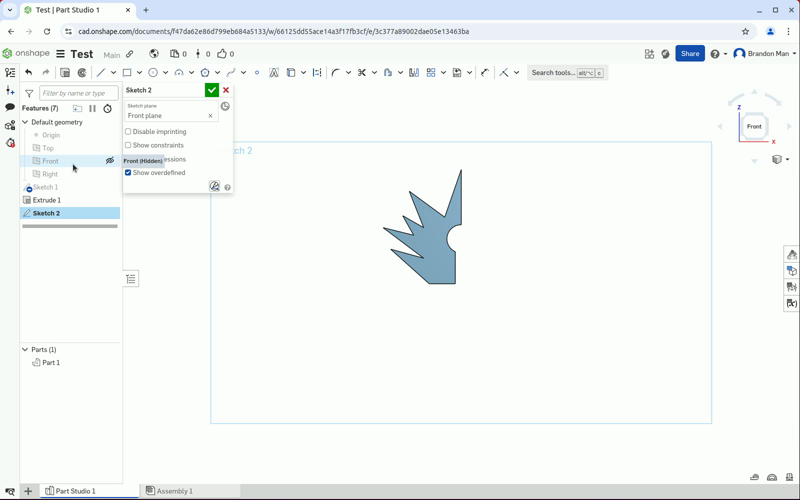
mouse_move(73, 352)
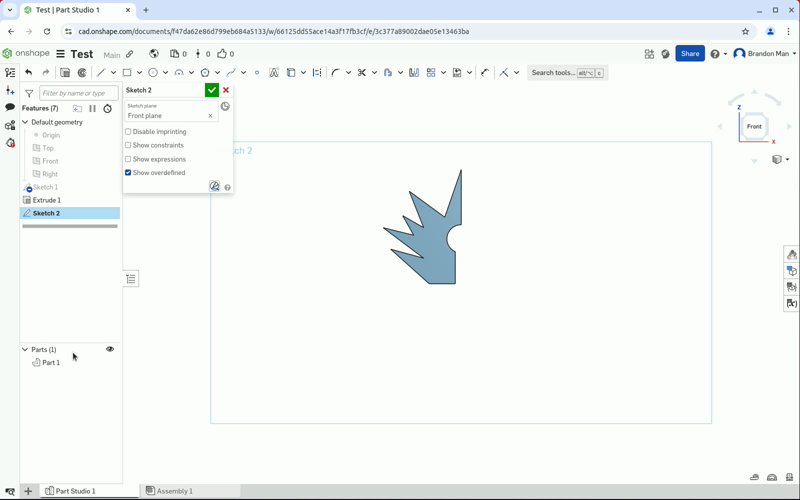
key(y)
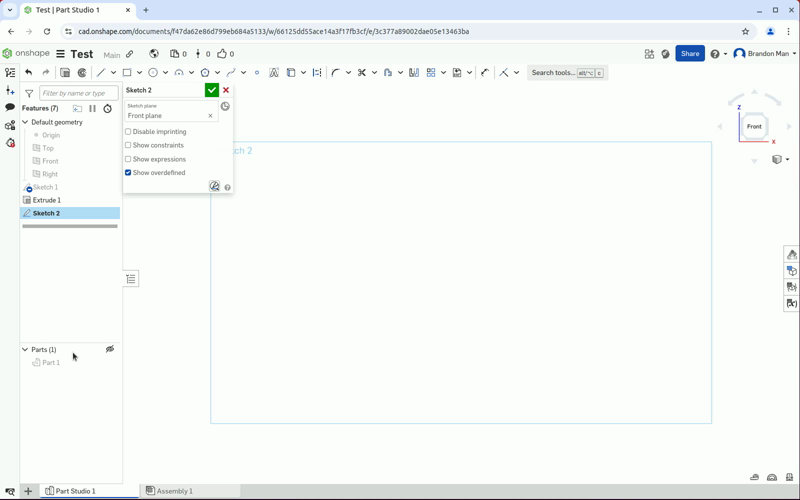
key(a)
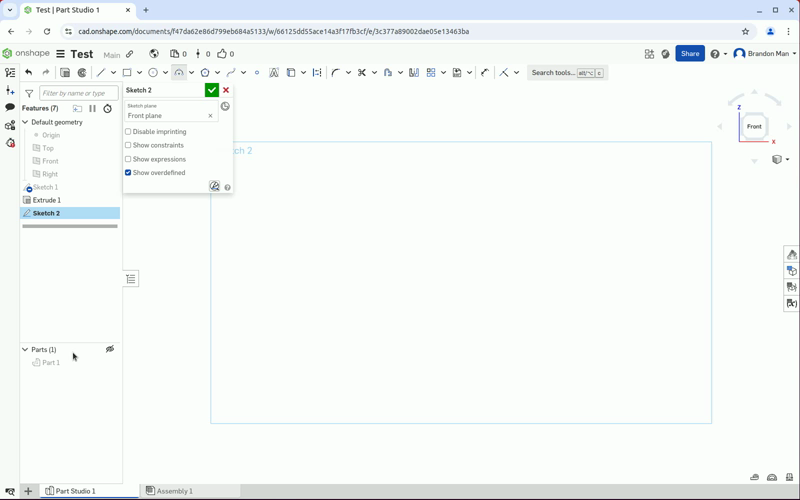
key_down(shift)
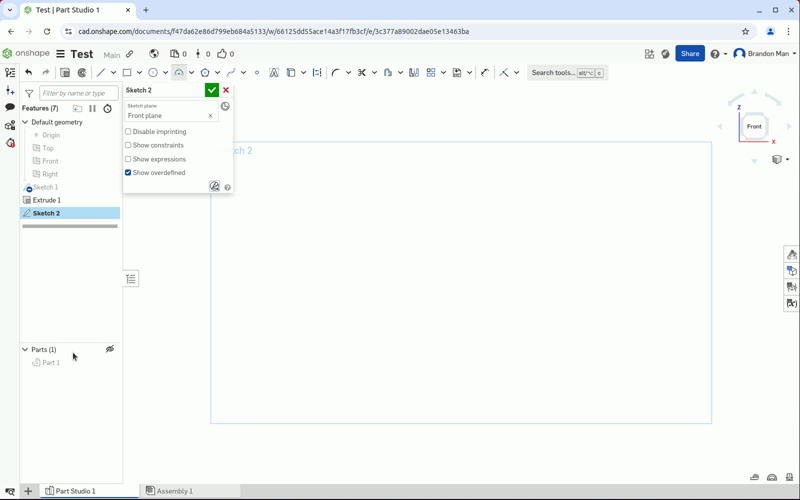
mouse_move(460, 224)
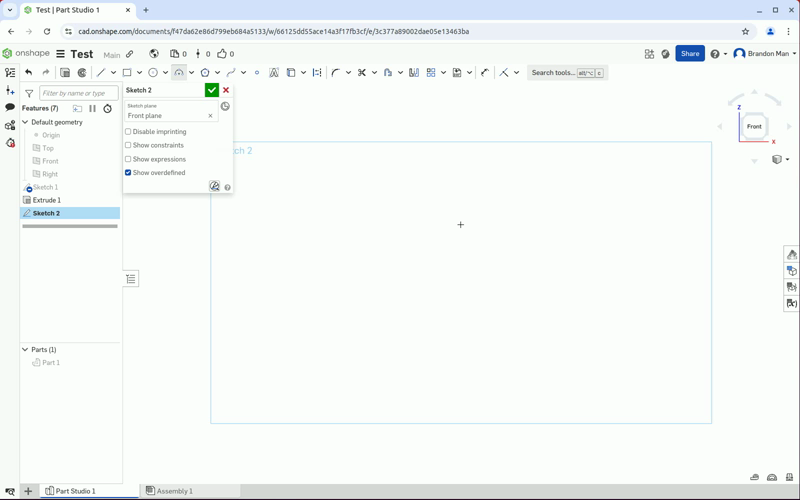
click(460, 224)
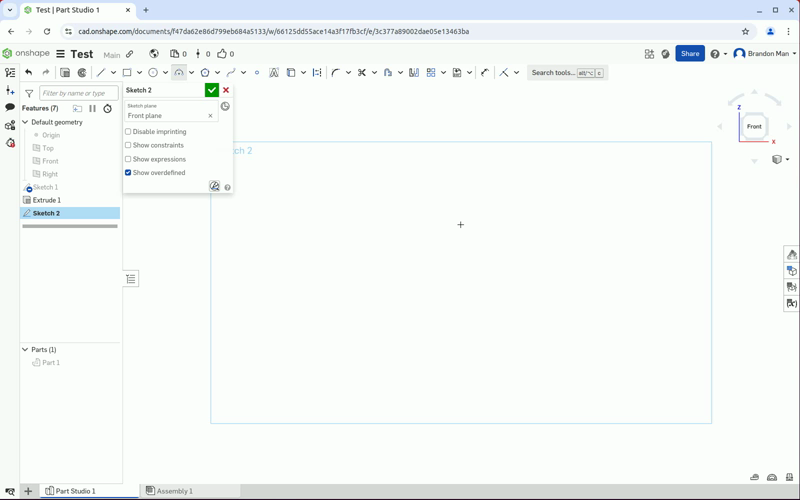
key_up(shift)
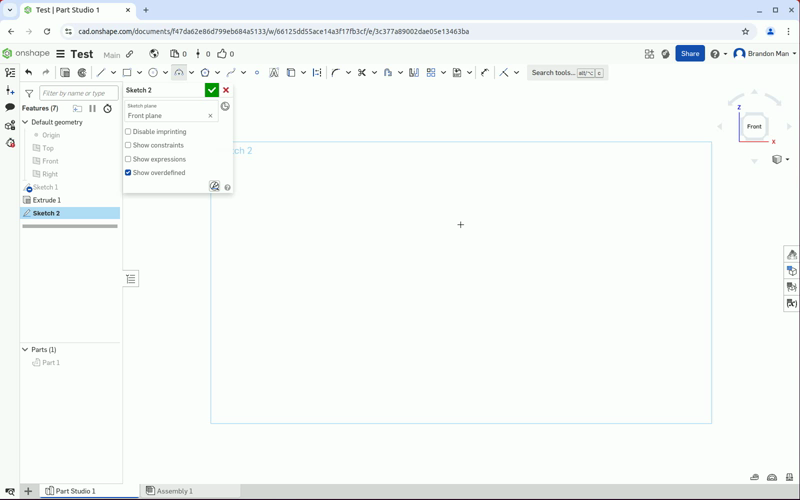
key_down(shift)
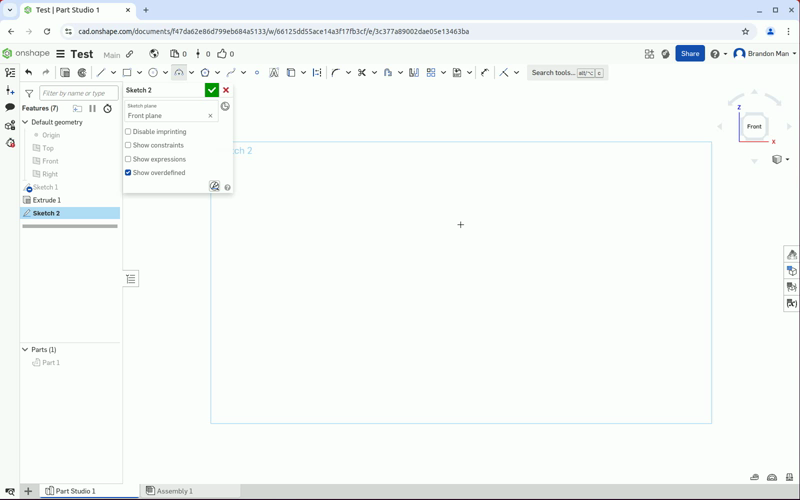
mouse_move(466, 251)
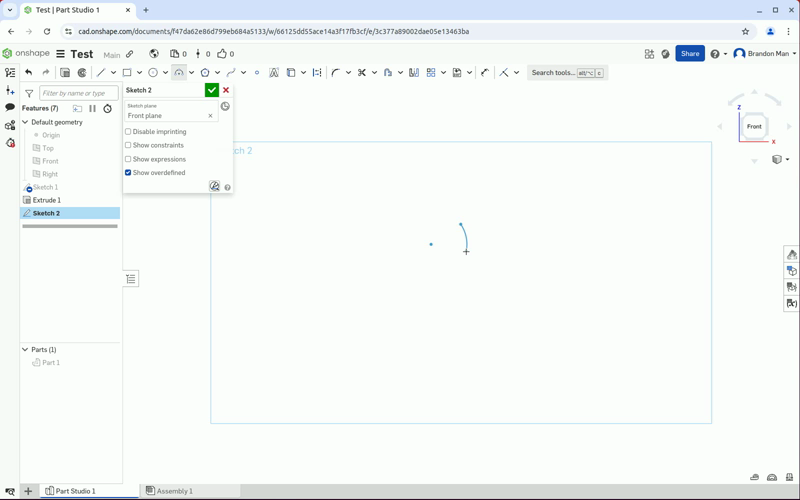
click(466, 251)
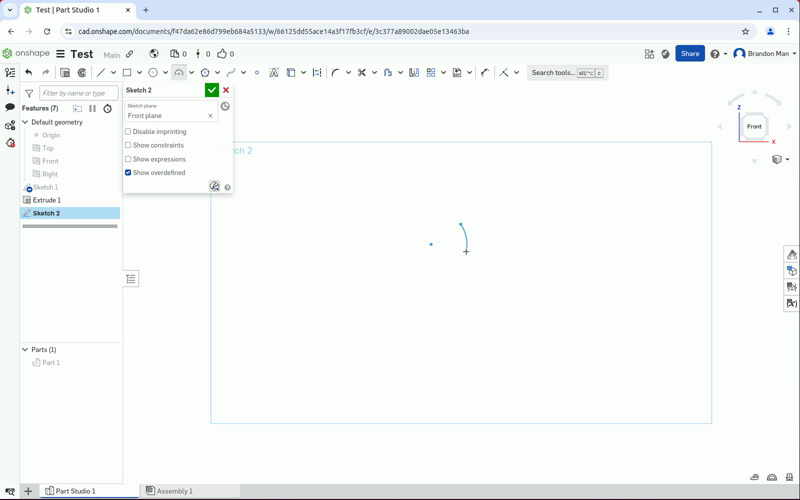
mouse_move(474, 235)
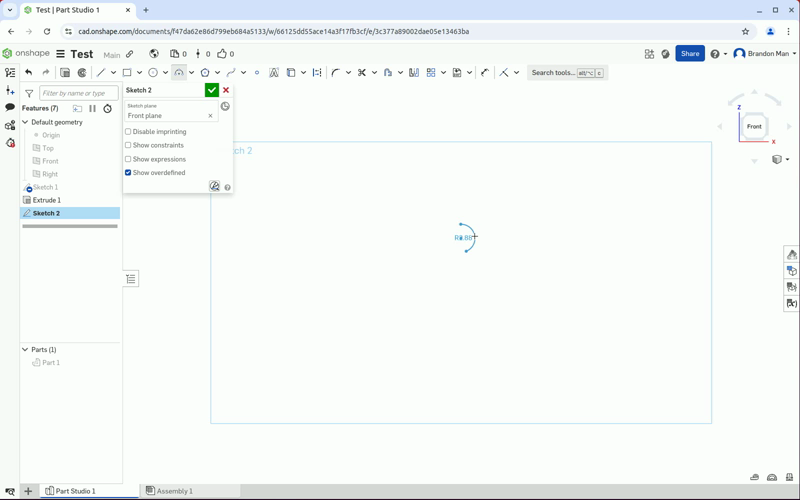
click(474, 235)
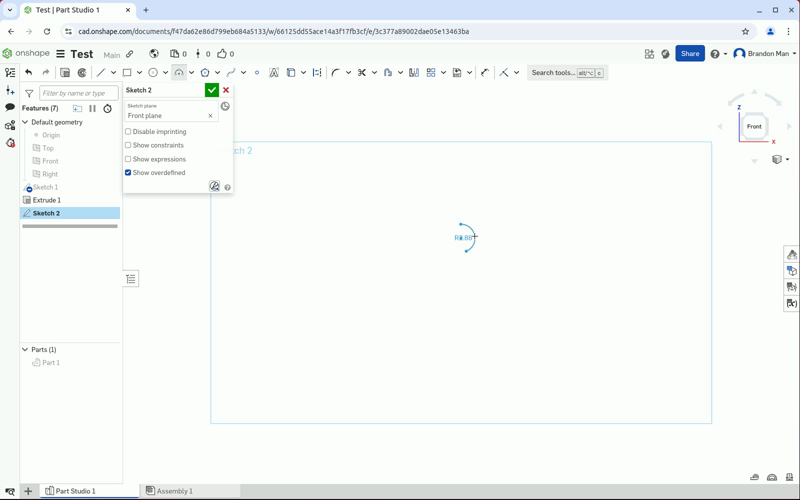
key_up(shift)
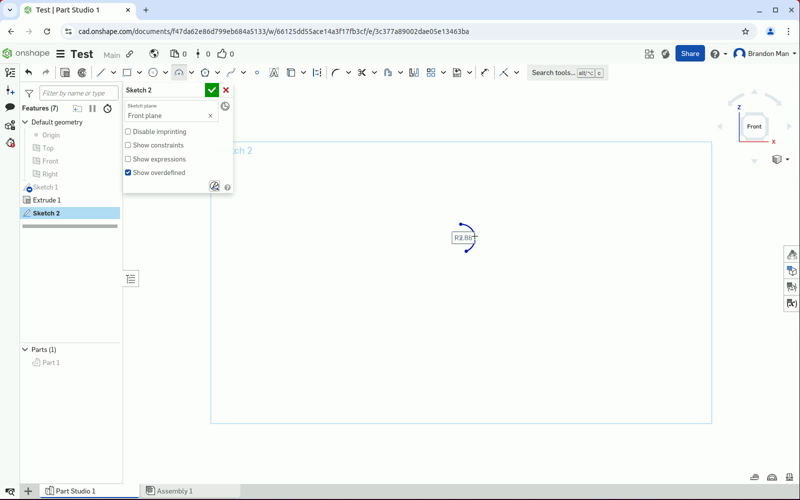
key(esc)
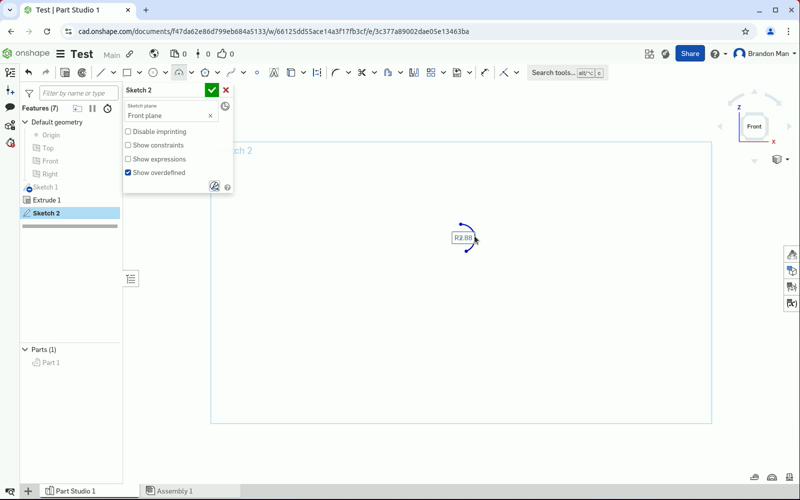
key(l)
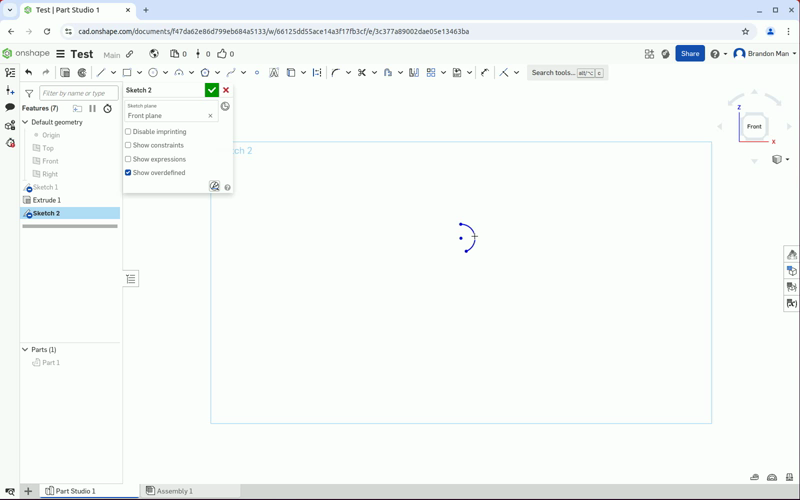
mouse_move(466, 251)
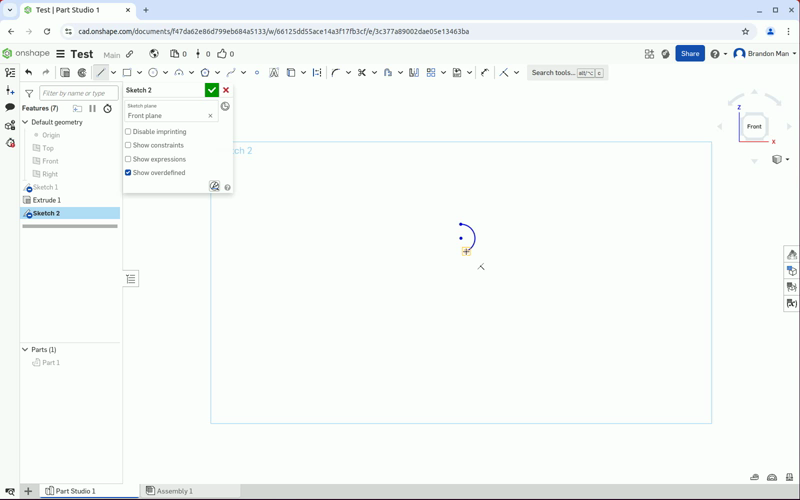
click(466, 251)
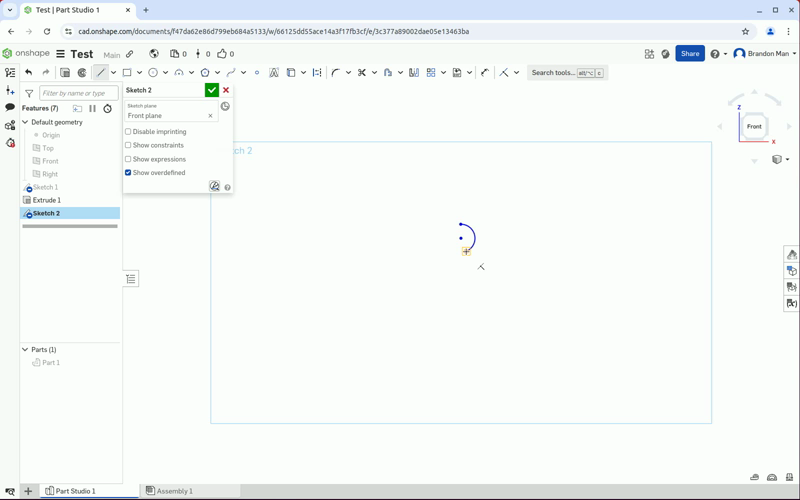
key_down(shift)
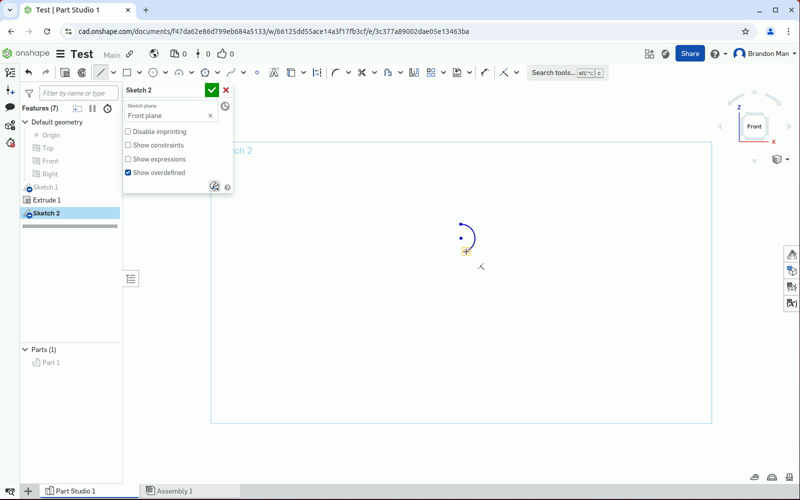
mouse_move(496, 251)
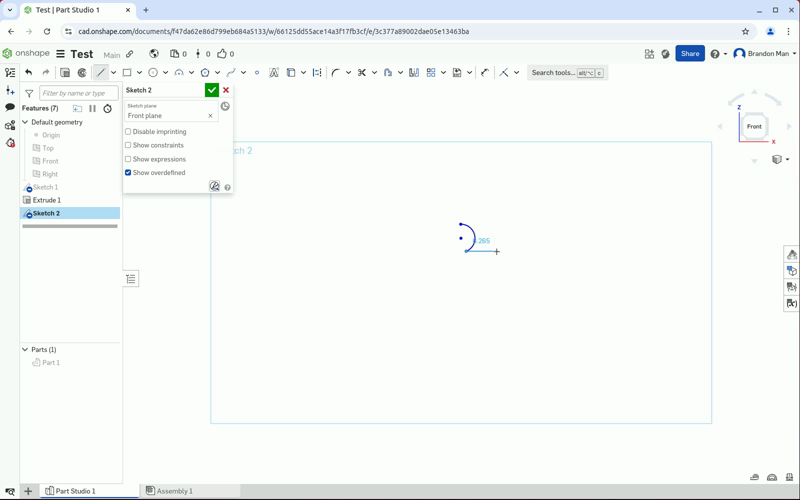
mouse_move(466, 283)
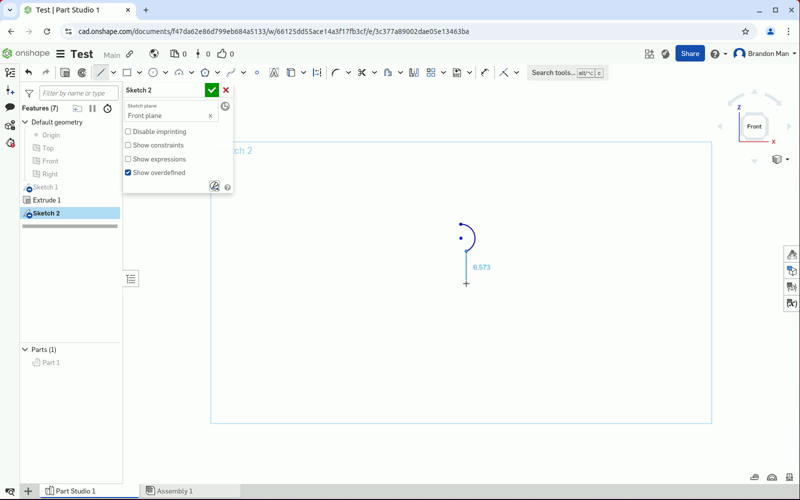
click(466, 283)
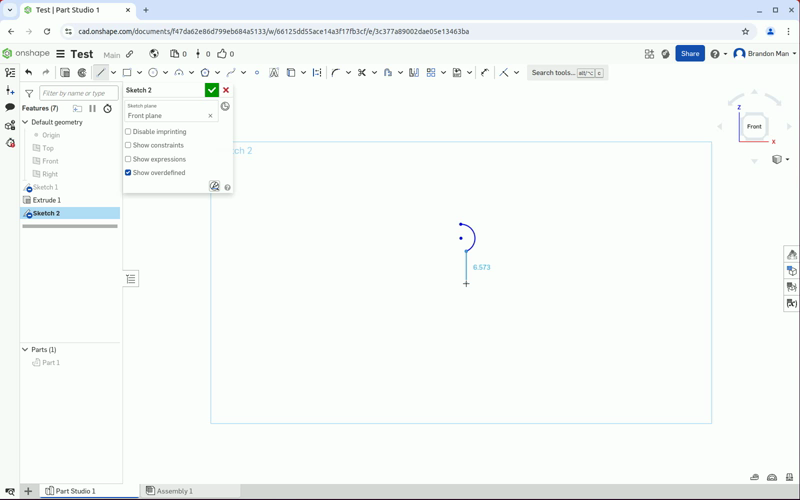
key_up(shift)
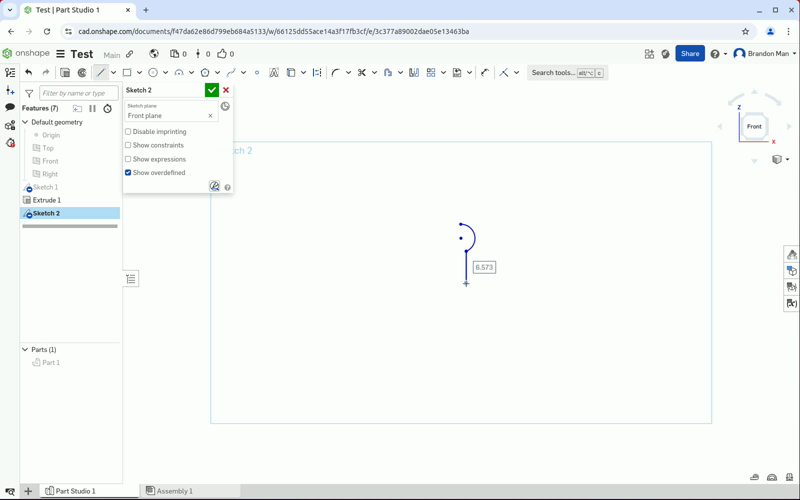
key_down(shift)
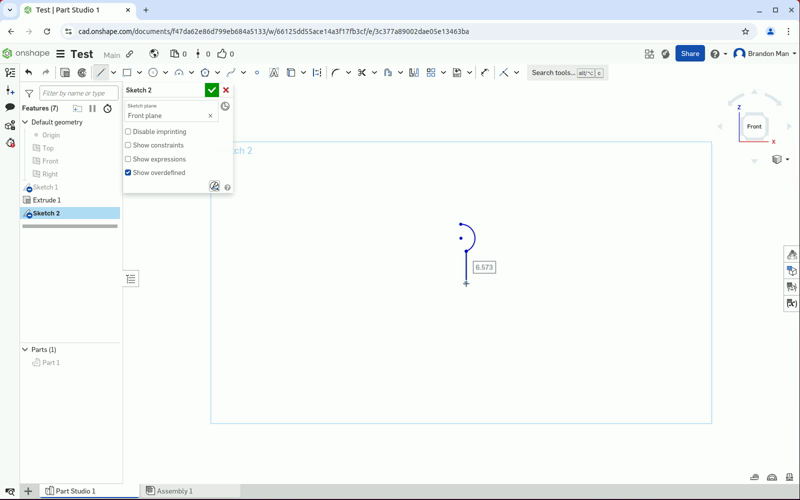
mouse_move(496, 283)
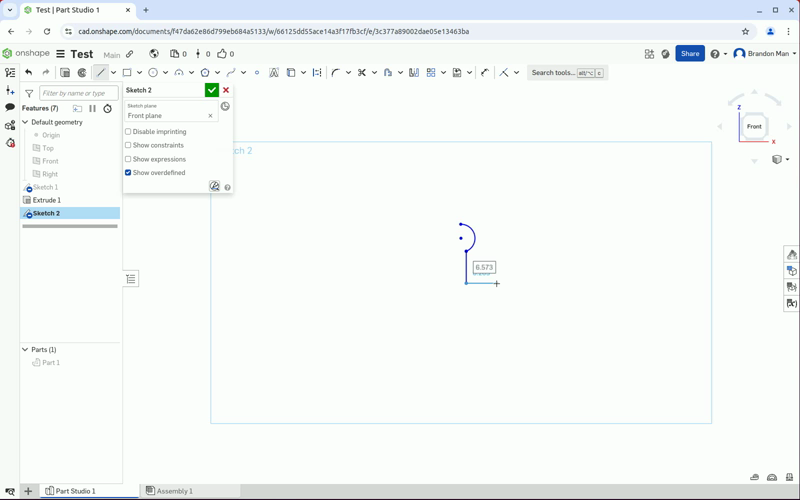
mouse_move(492, 283)
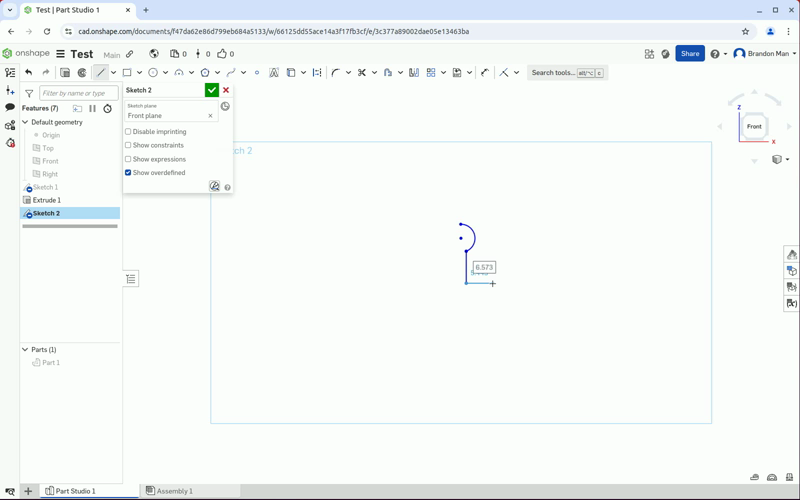
click(492, 283)
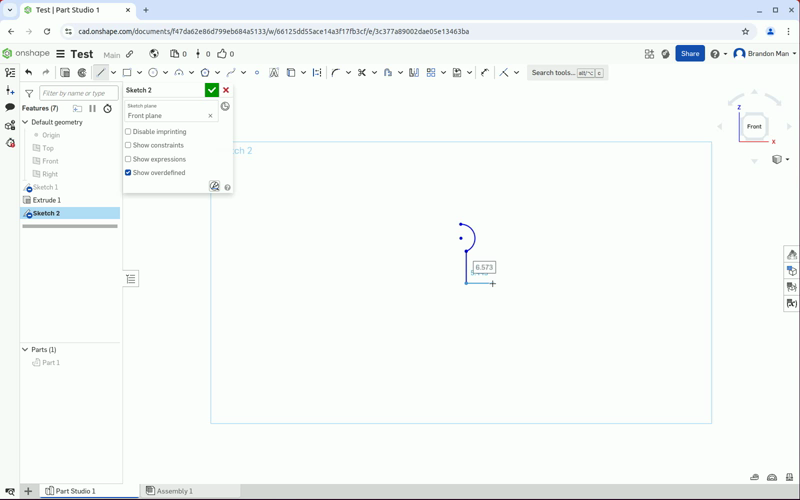
key_up(shift)
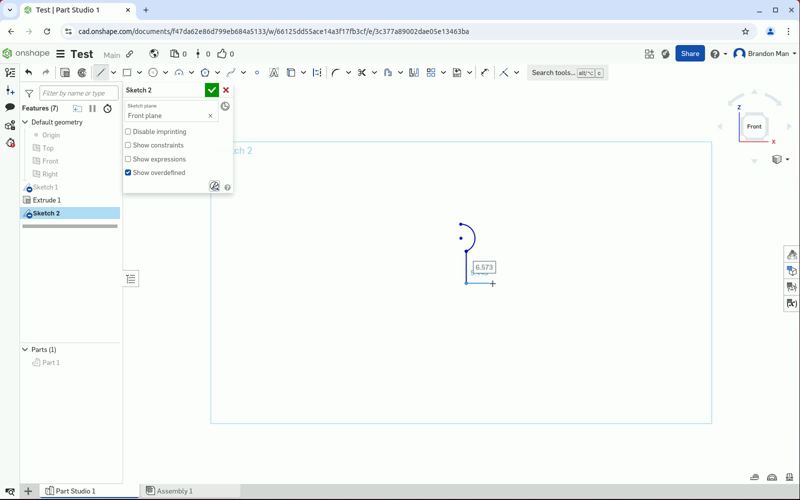
key_down(shift)
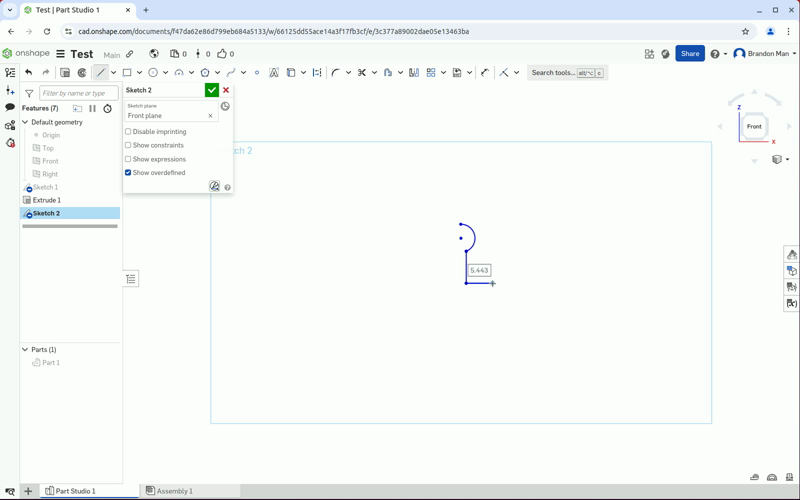
mouse_move(522, 283)
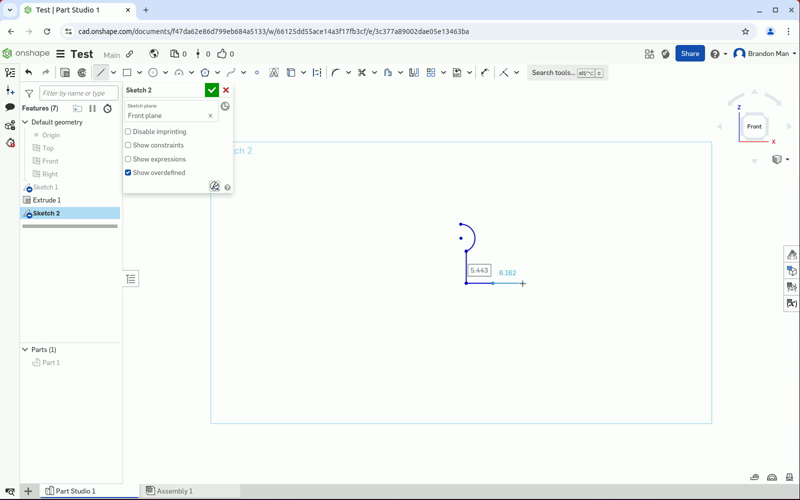
mouse_move(531, 248)
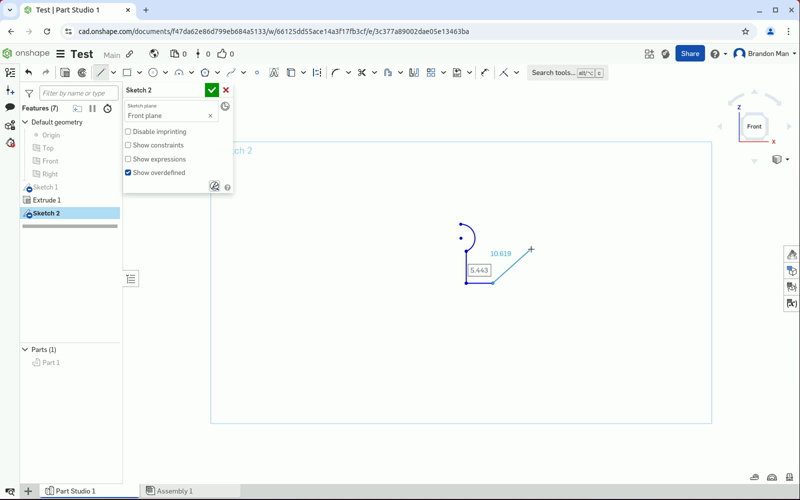
click(531, 248)
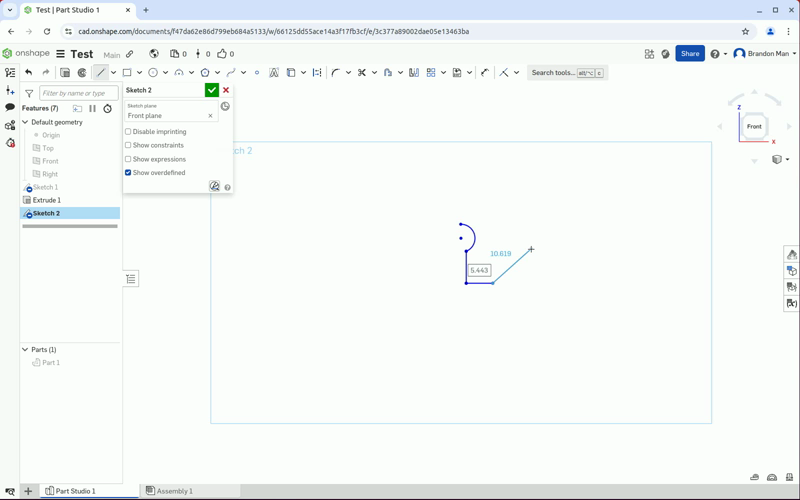
key_up(shift)
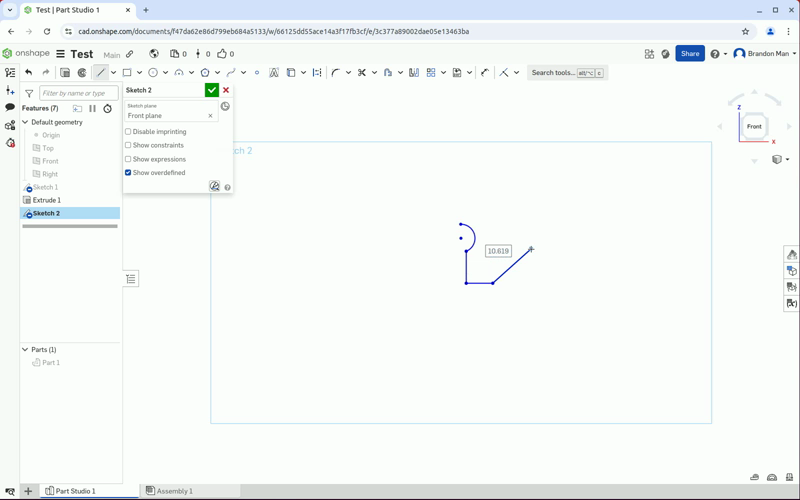
key_down(shift)
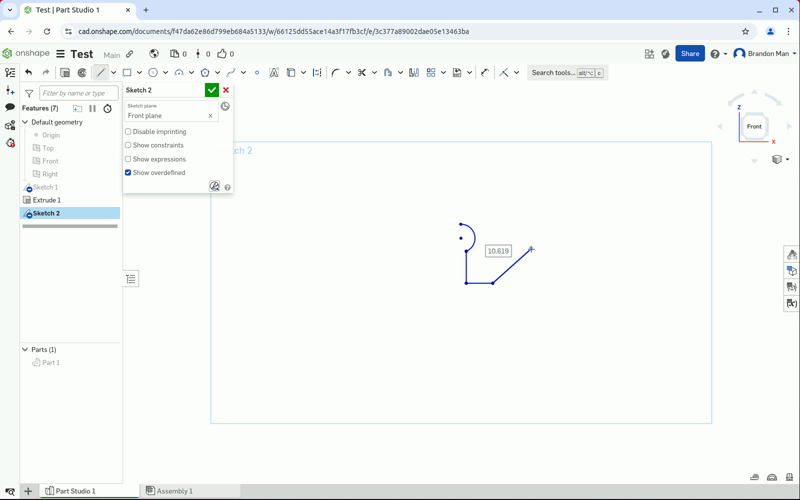
mouse_move(561, 248)
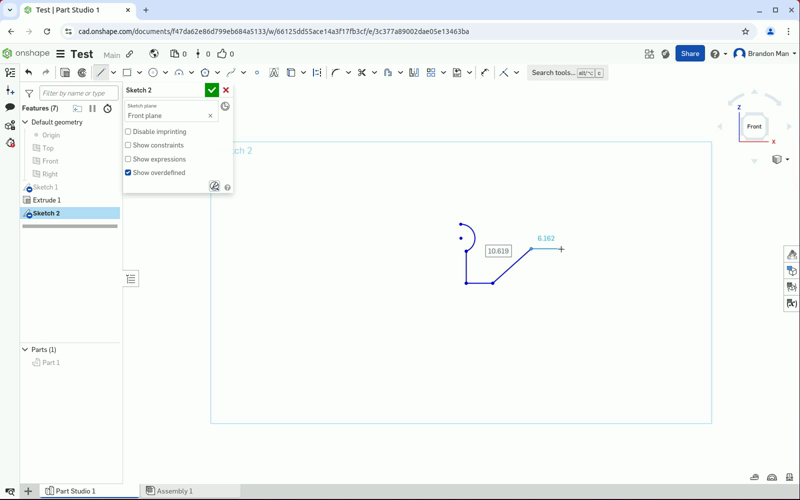
mouse_move(498, 257)
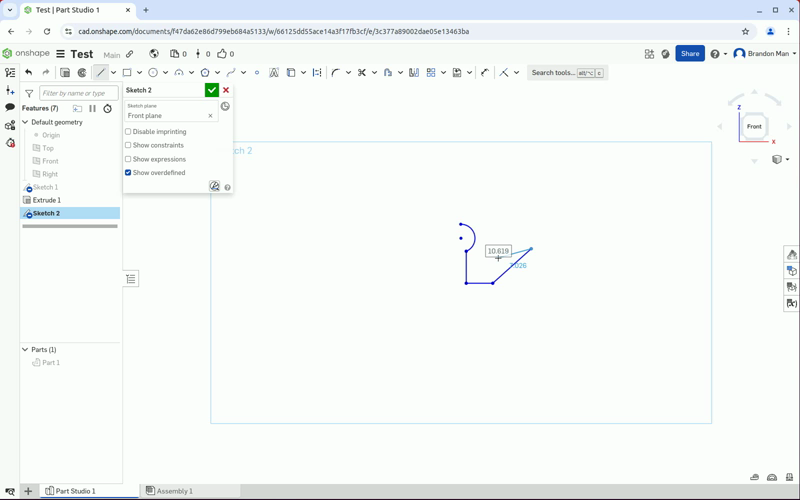
click(498, 257)
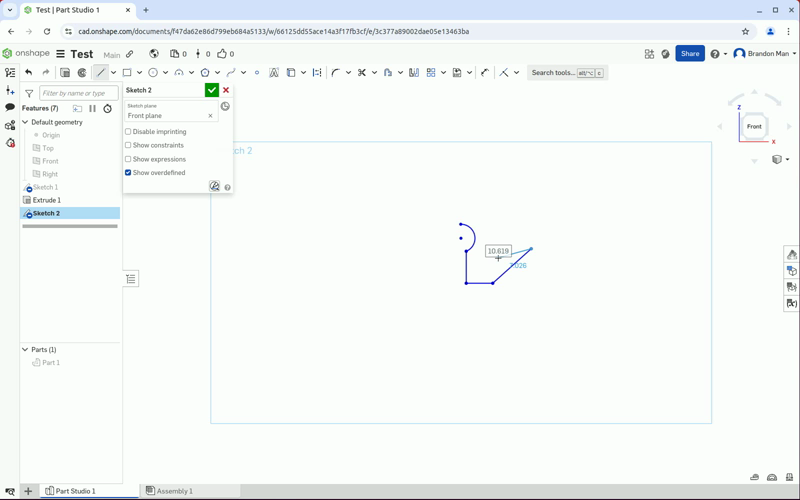
key_up(shift)
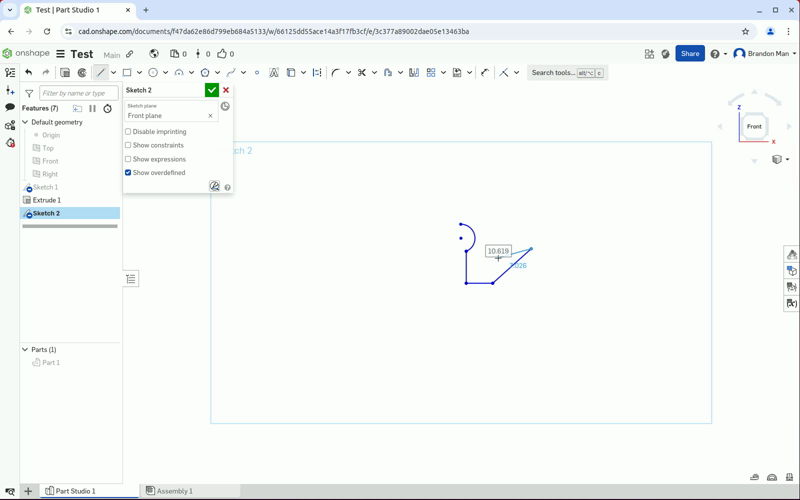
key_down(shift)
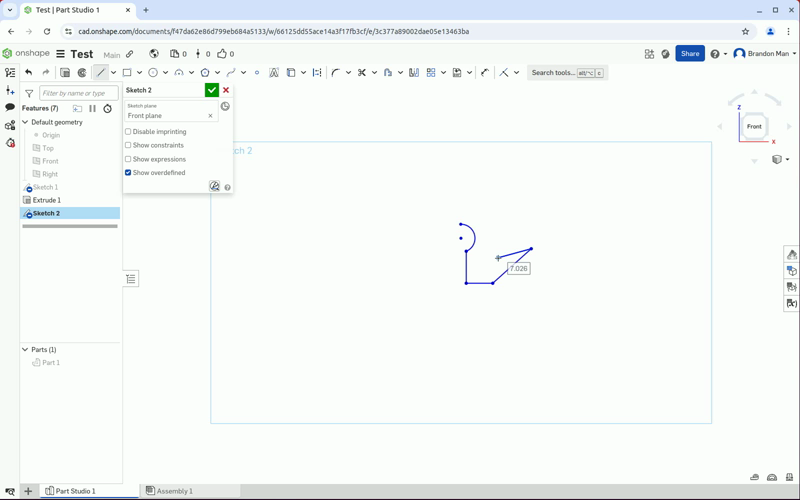
mouse_move(528, 257)
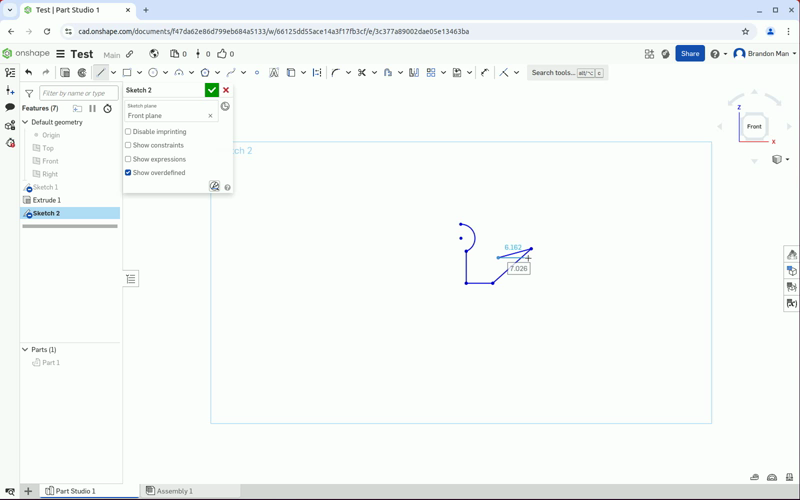
mouse_move(538, 227)
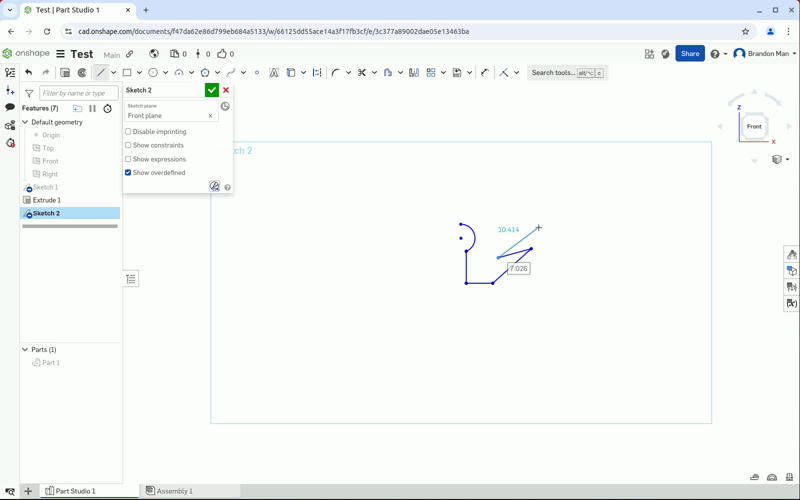
click(538, 227)
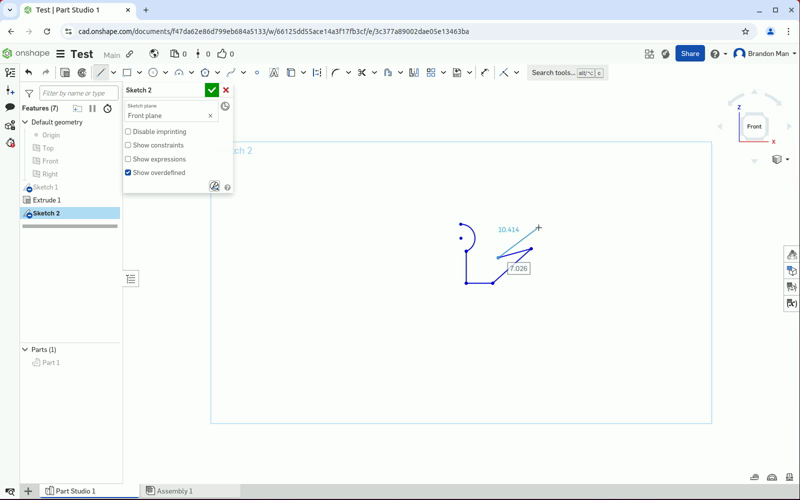
key_up(shift)
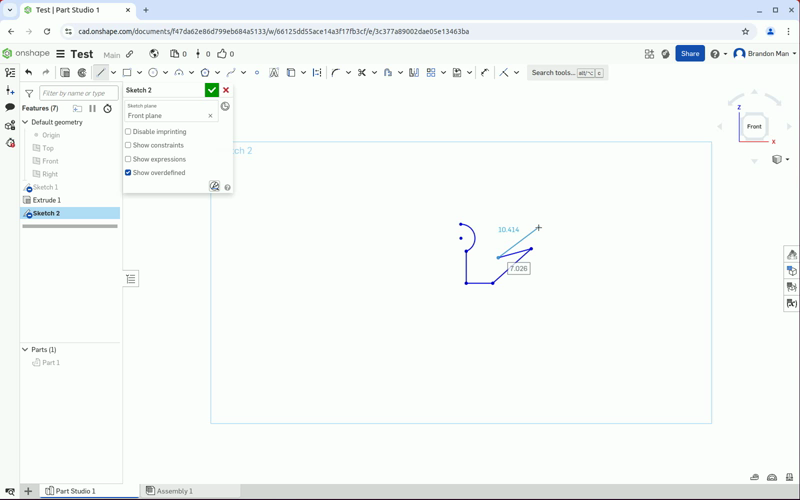
key_down(shift)
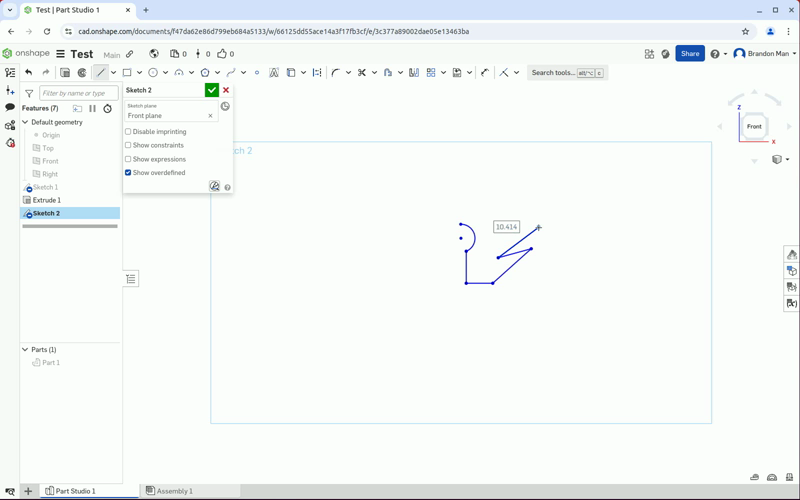
mouse_move(568, 227)
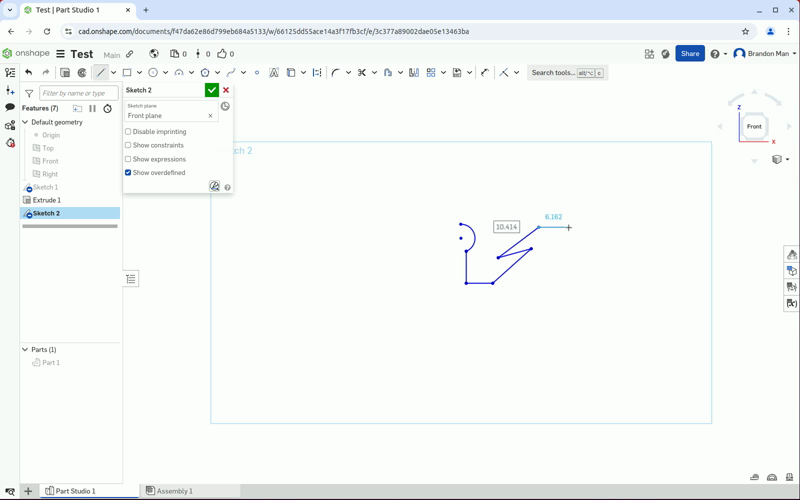
mouse_move(508, 234)
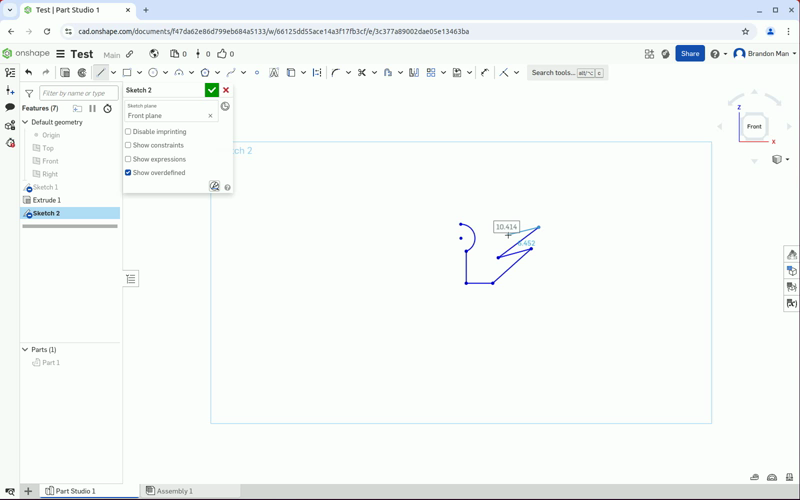
click(508, 234)
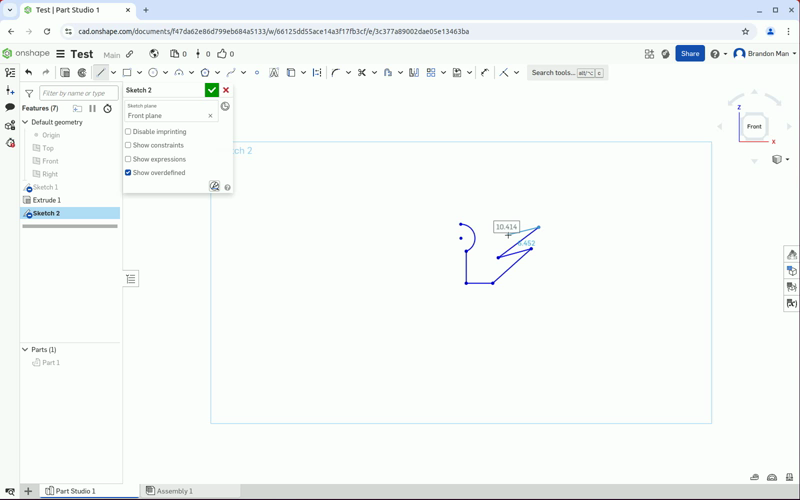
key_up(shift)
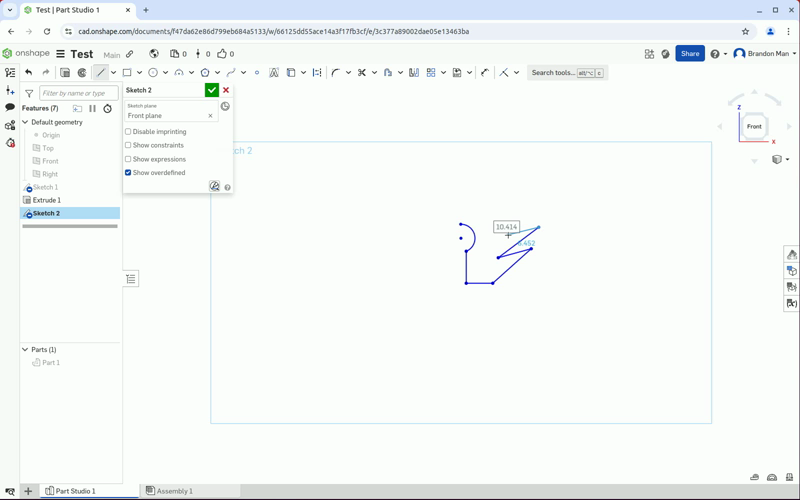
key_down(shift)
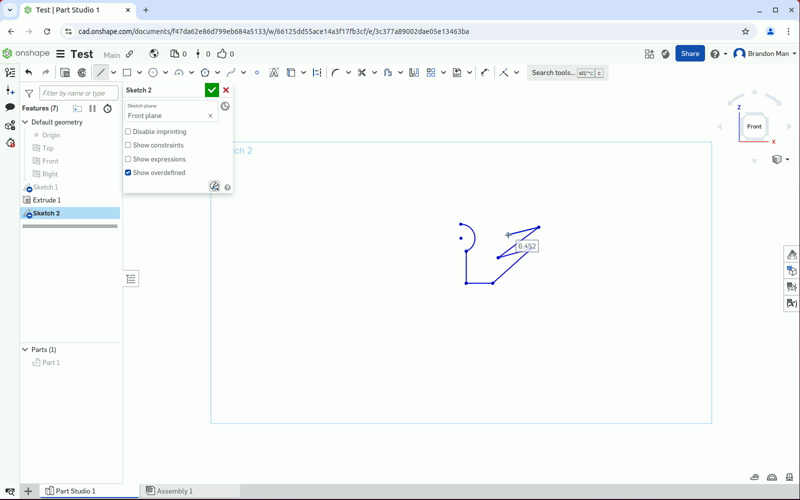
mouse_move(538, 234)
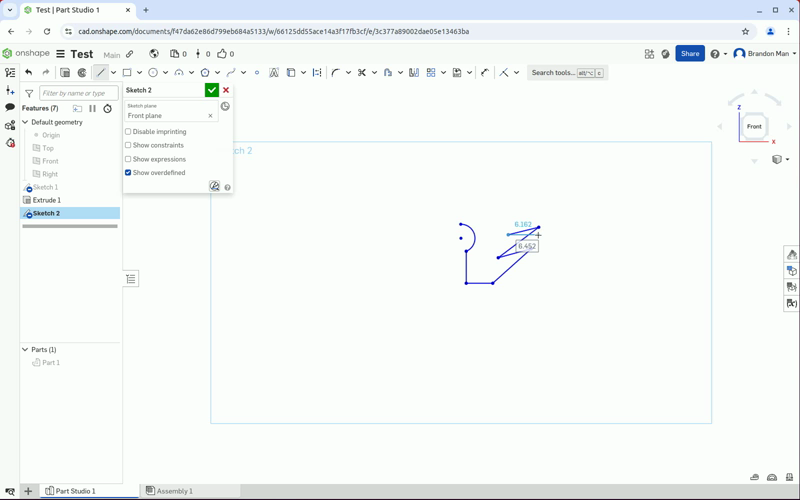
mouse_move(519, 216)
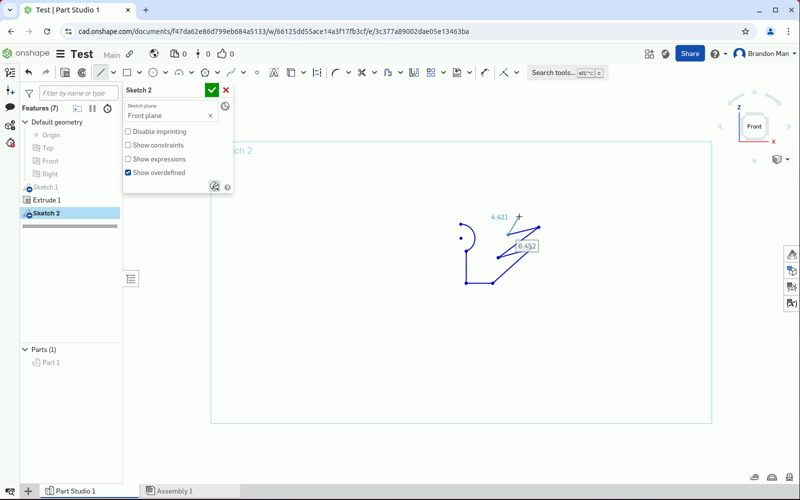
click(519, 216)
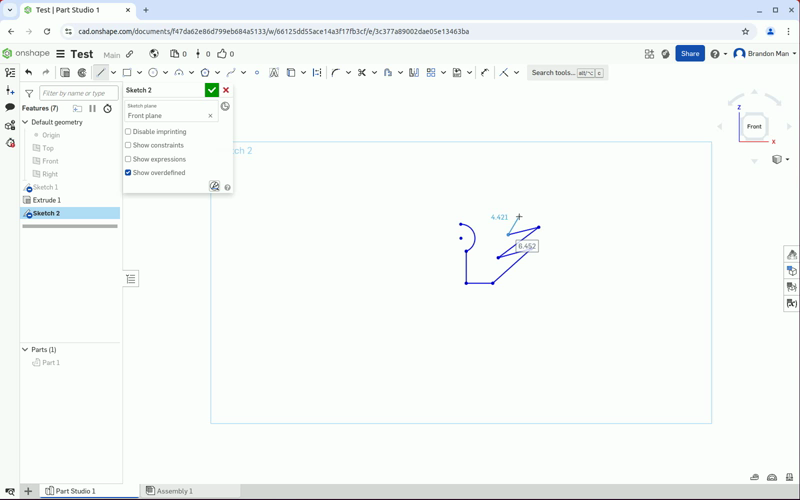
key_up(shift)
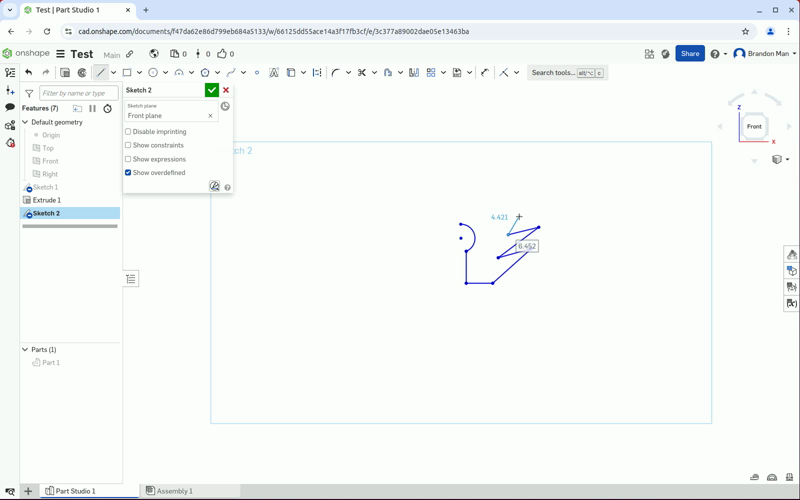
key_down(shift)
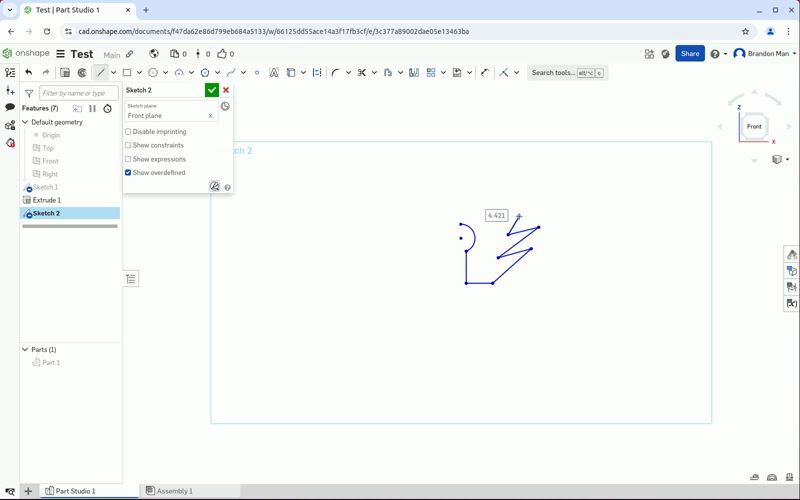
mouse_move(549, 216)
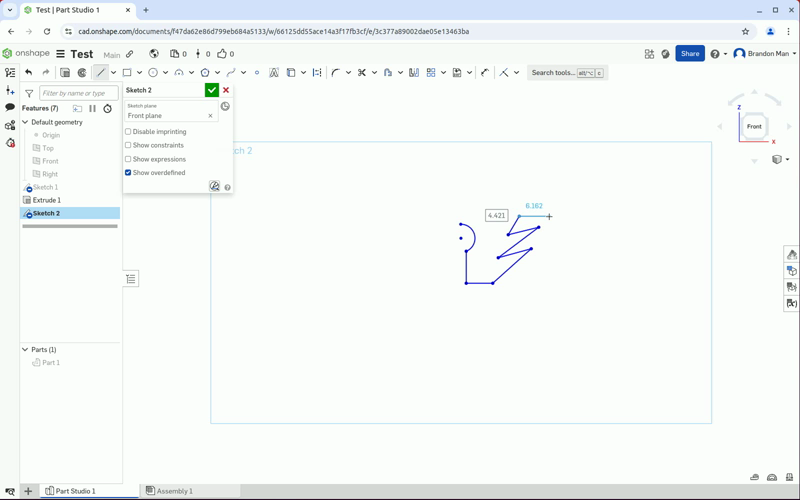
mouse_move(498, 227)
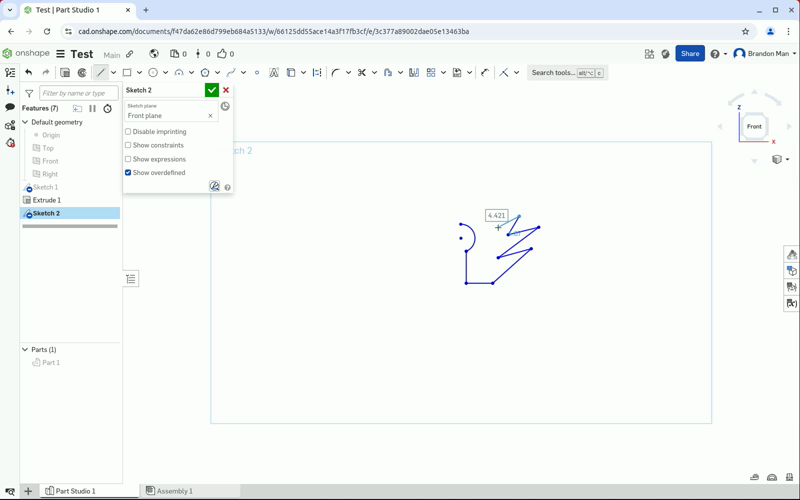
click(498, 227)
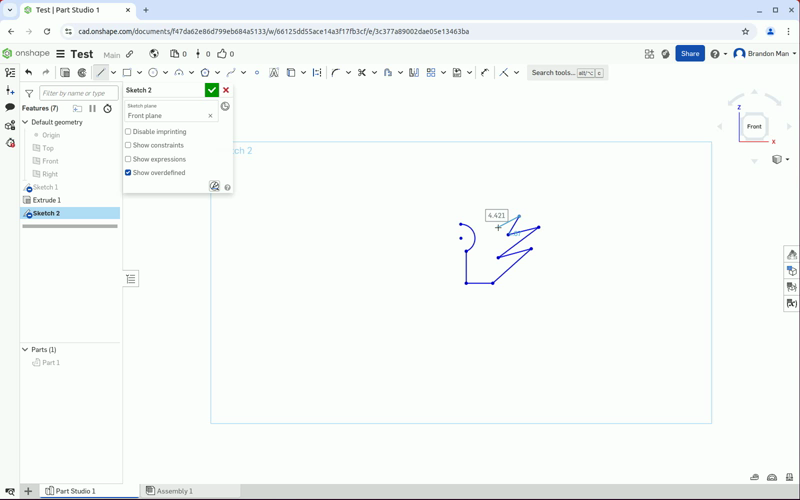
key_up(shift)
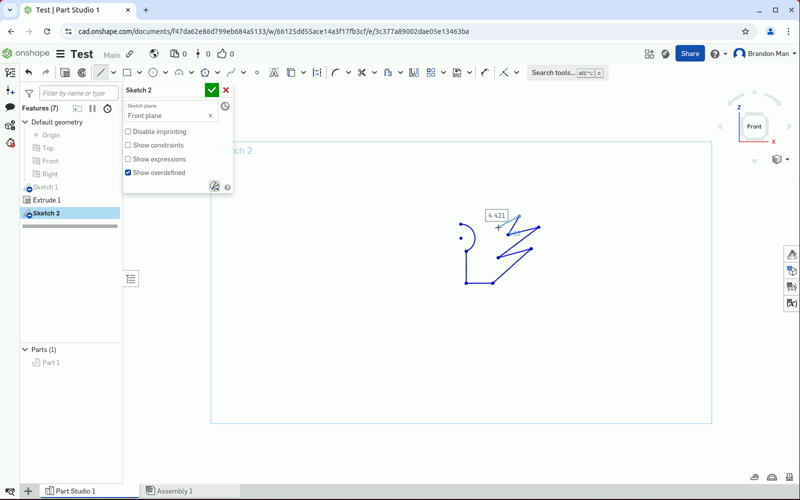
key_down(shift)
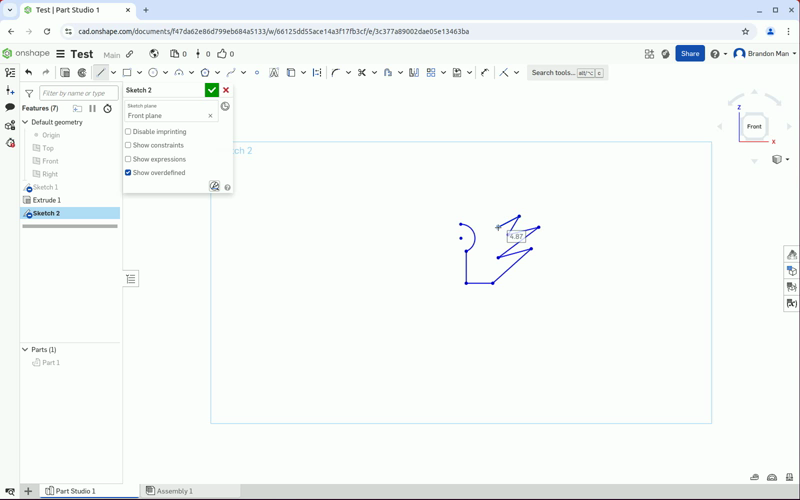
mouse_move(528, 227)
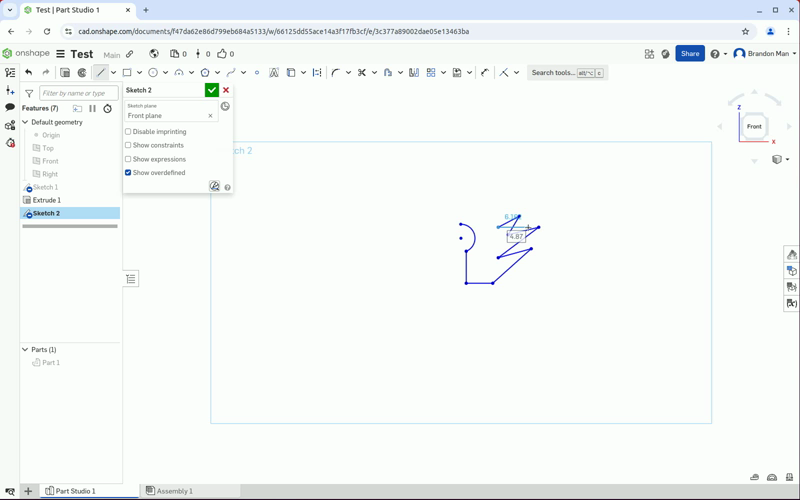
mouse_move(512, 190)
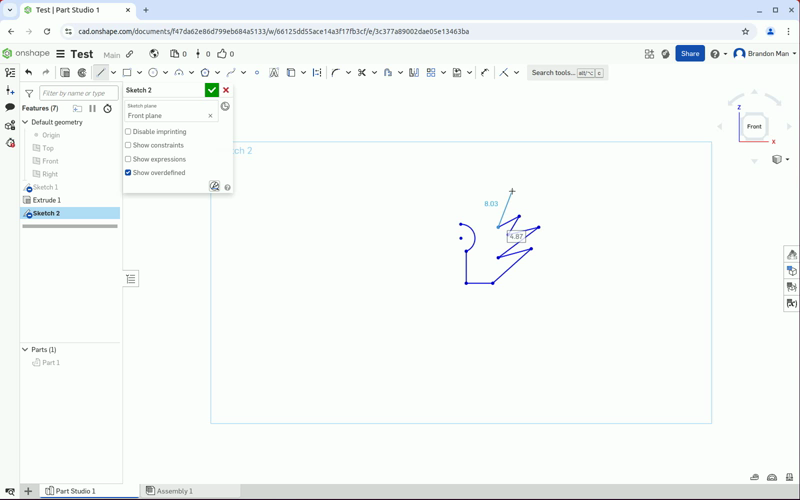
click(512, 190)
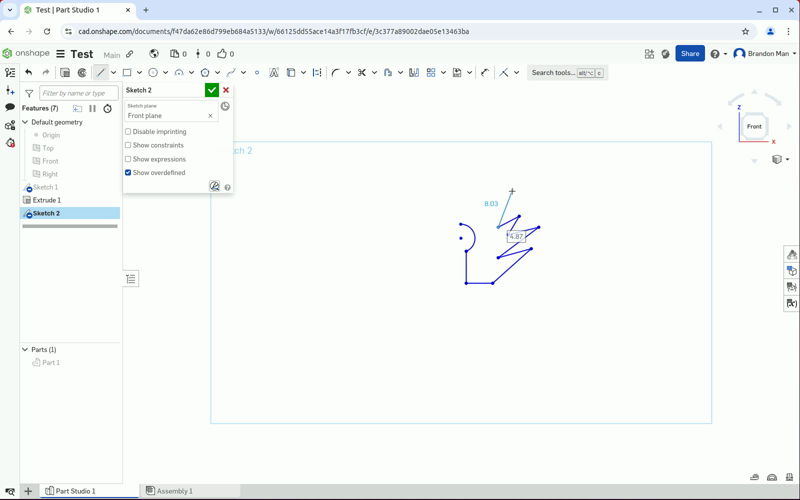
key_up(shift)
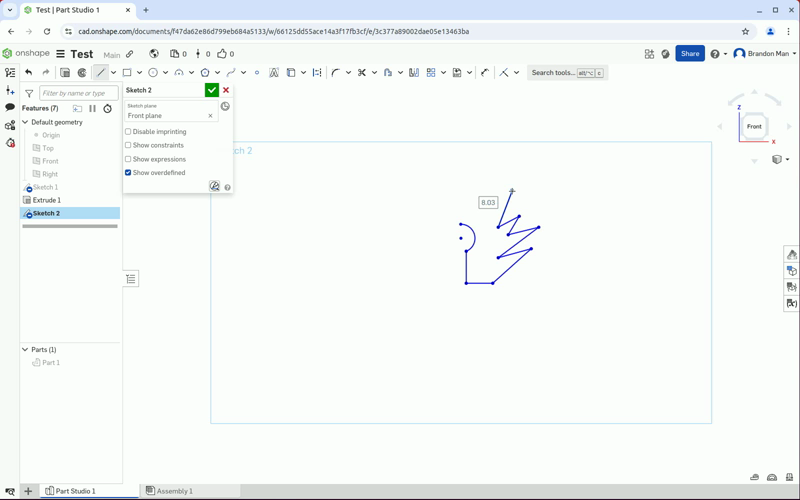
key_down(shift)
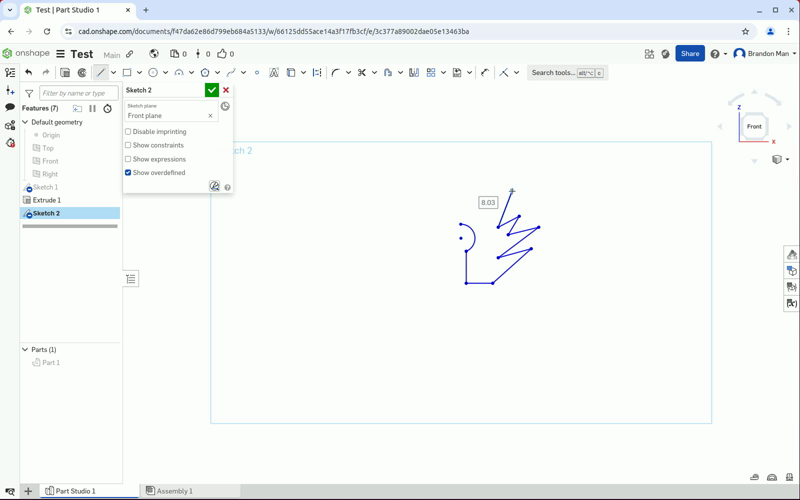
mouse_move(542, 190)
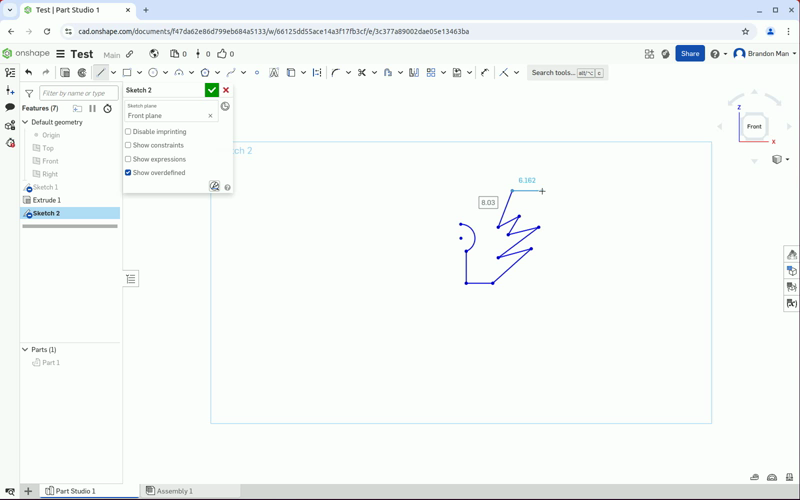
mouse_move(477, 216)
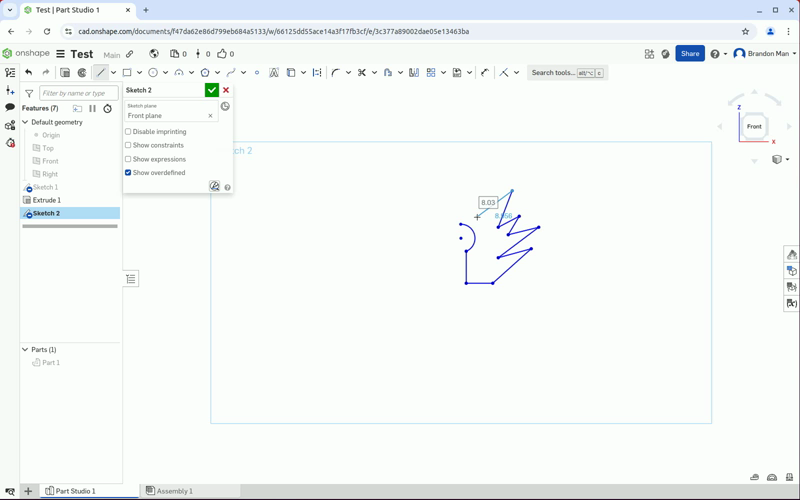
click(477, 216)
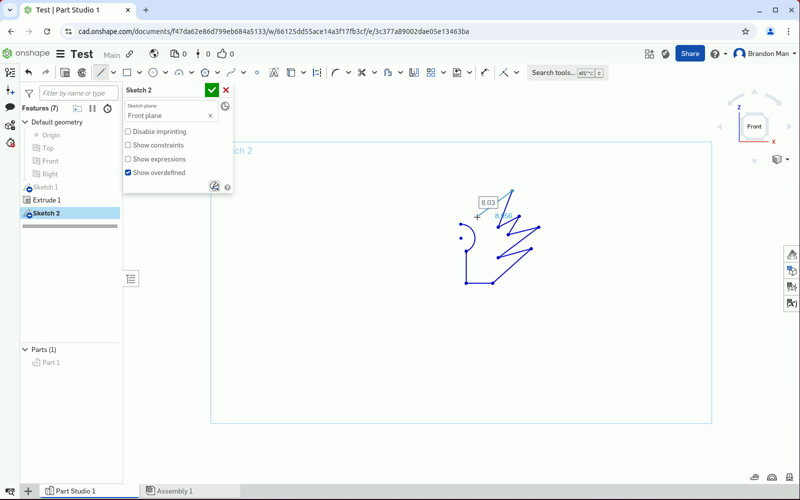
key_up(shift)
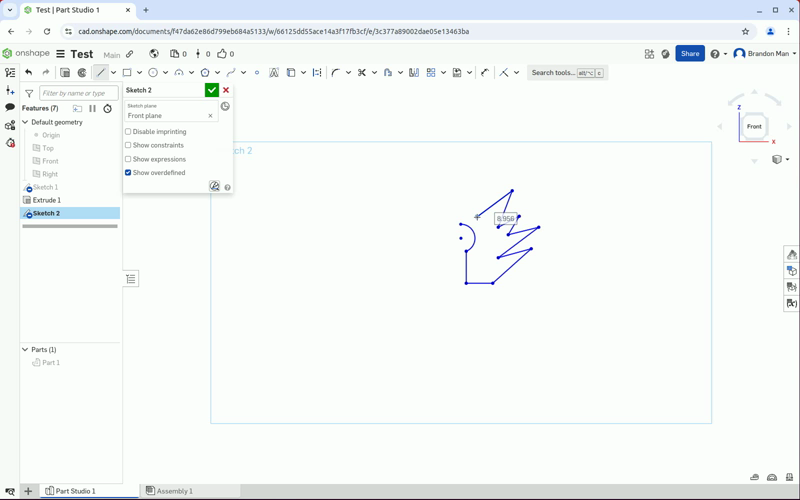
key_down(shift)
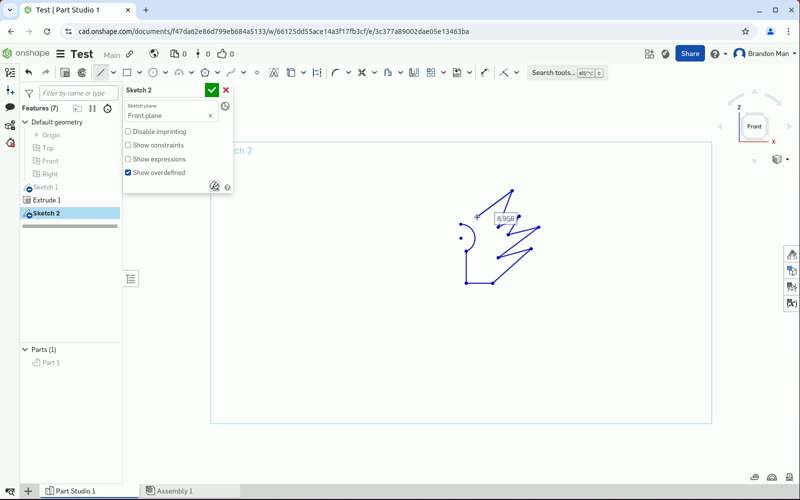
mouse_move(507, 216)
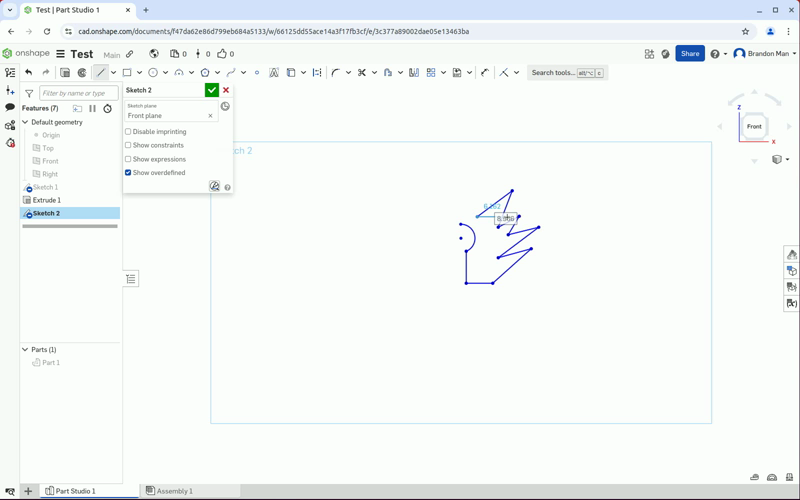
mouse_move(460, 169)
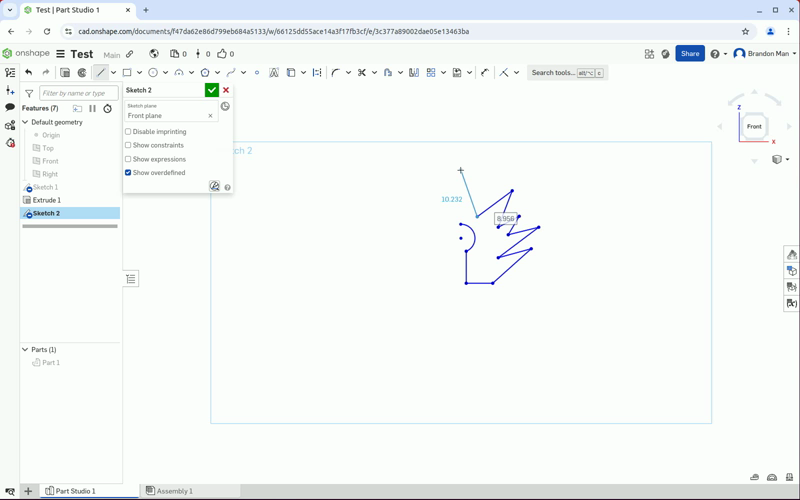
click(460, 169)
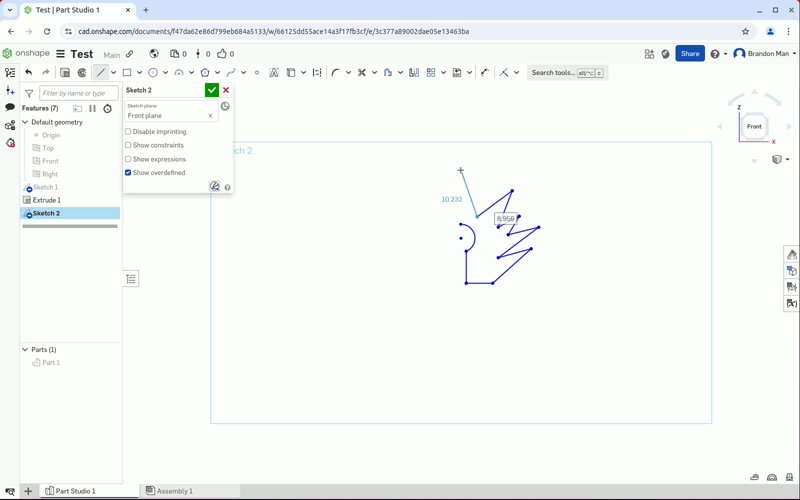
key_up(shift)
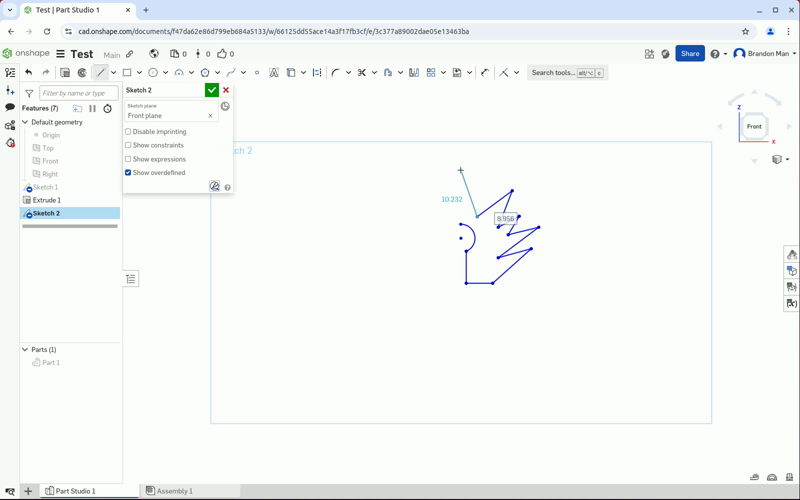
mouse_move(490, 169)
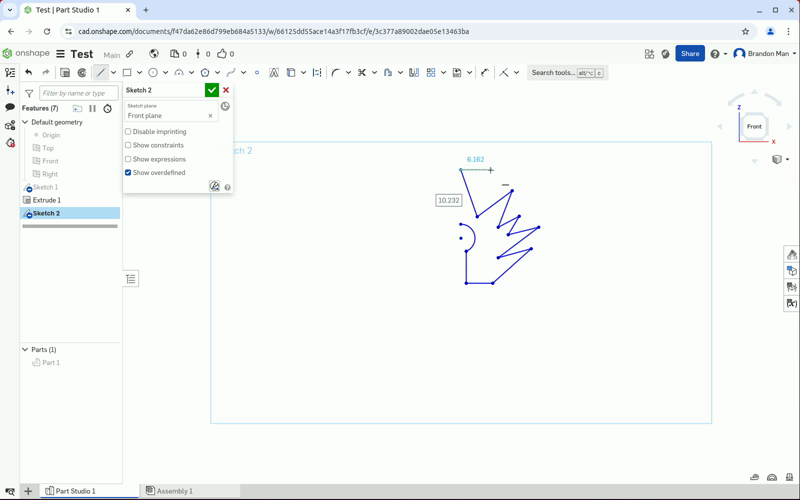
key_down(shift)
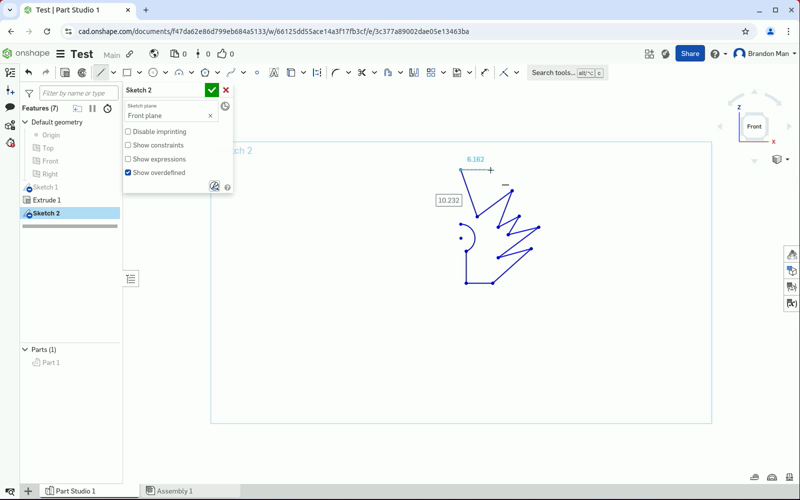
mouse_move(460, 224)
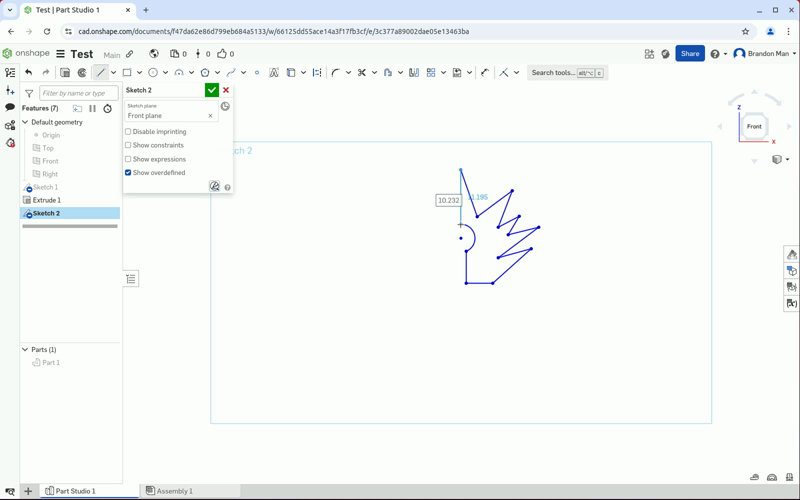
key_up(shift)
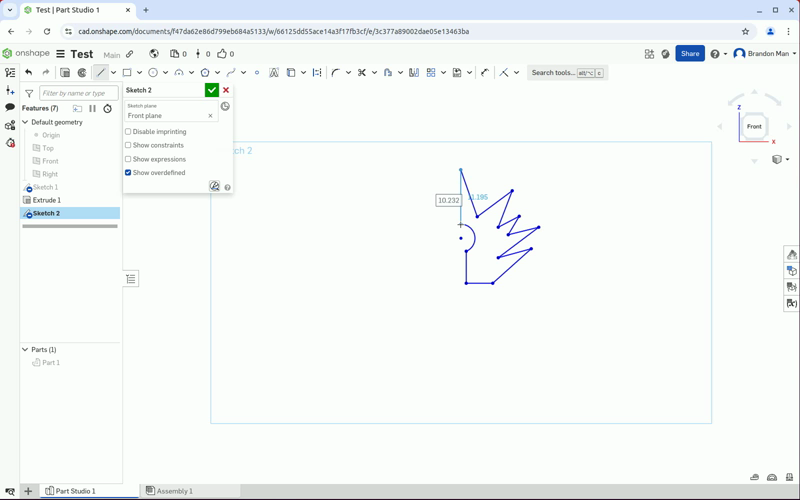
click(460, 224)
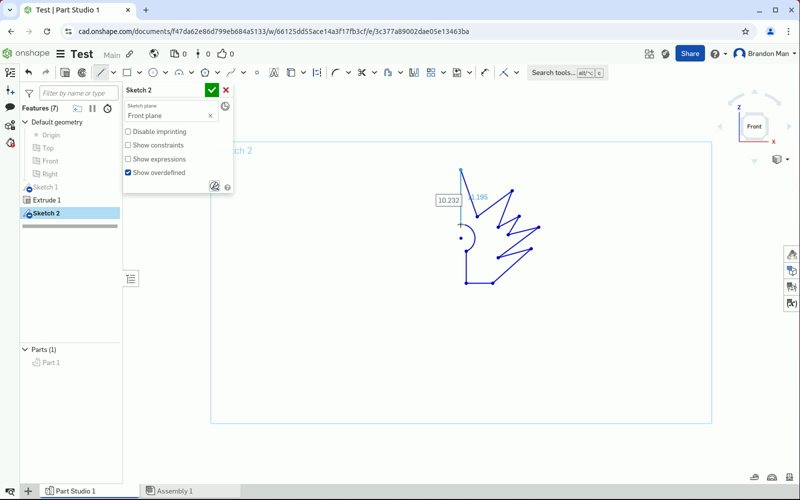
key(esc)
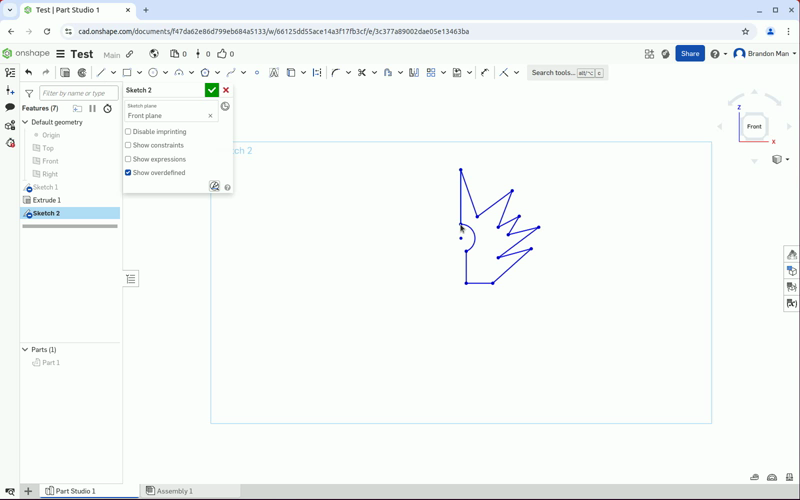
mouse_move(495, 236)
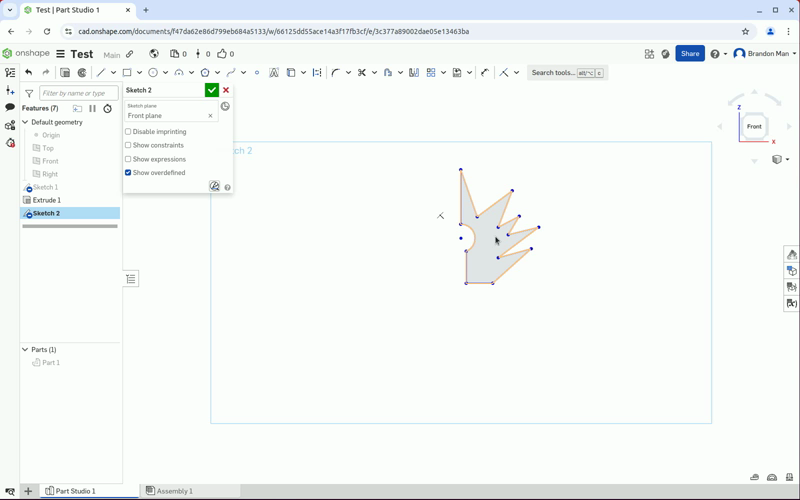
click(495, 236)
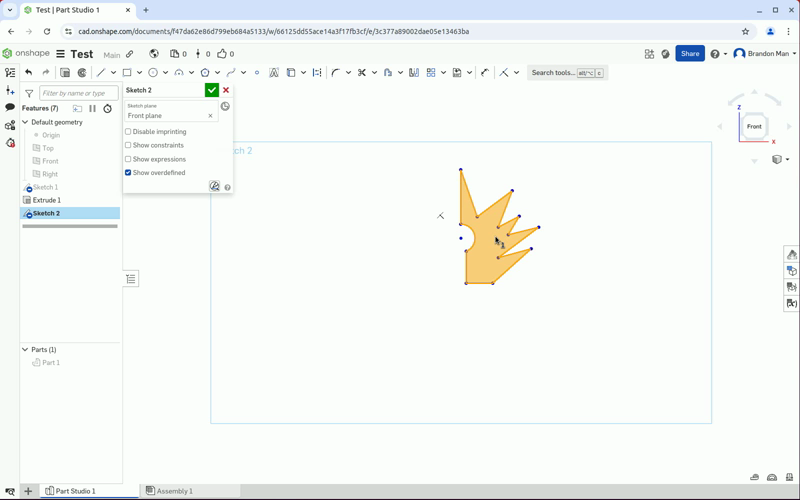
mouse_move(73, 352)
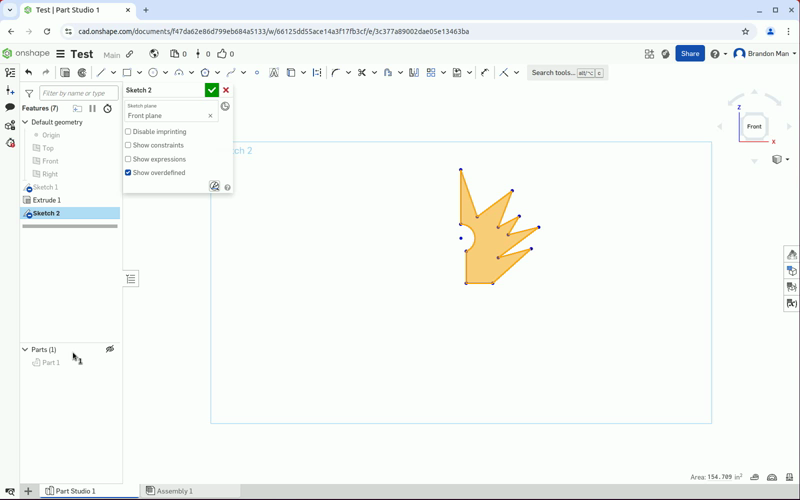
key(shift+y)
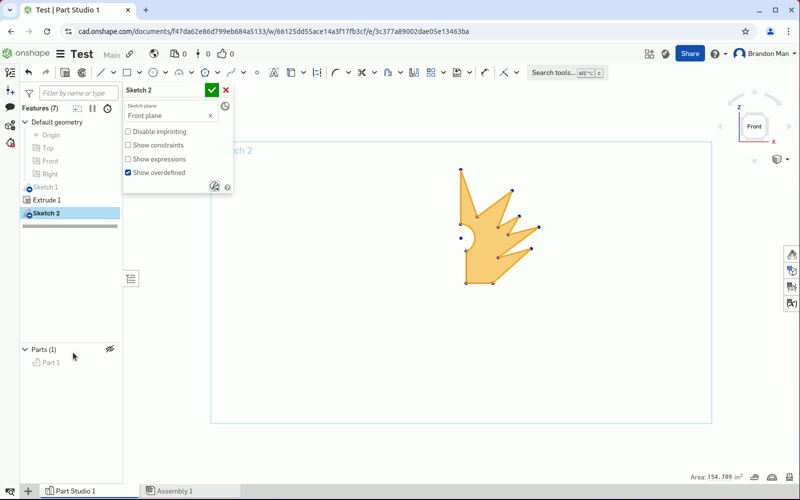
key(shift+e)
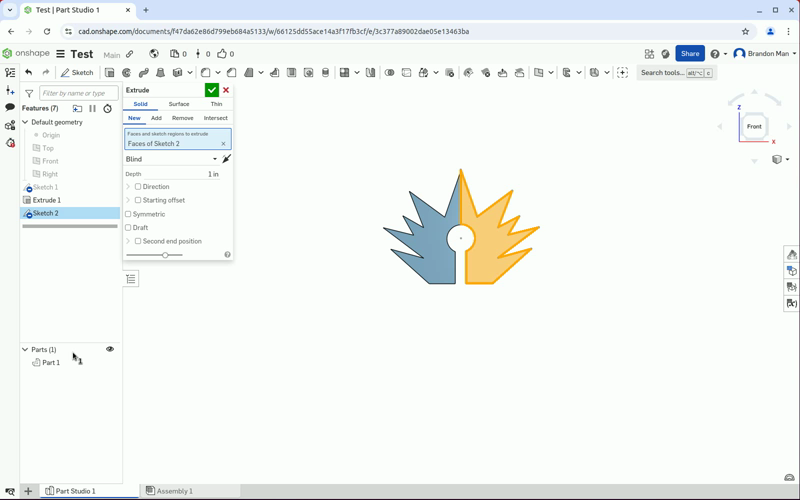
mouse_move(143, 106)
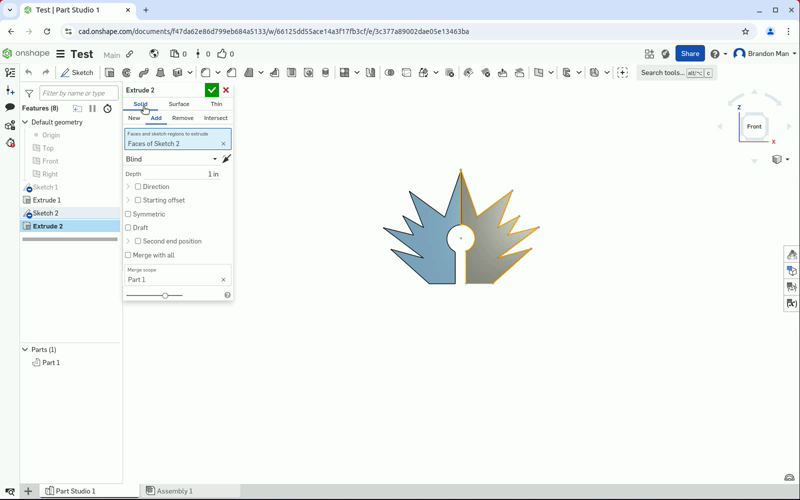
click(143, 106)
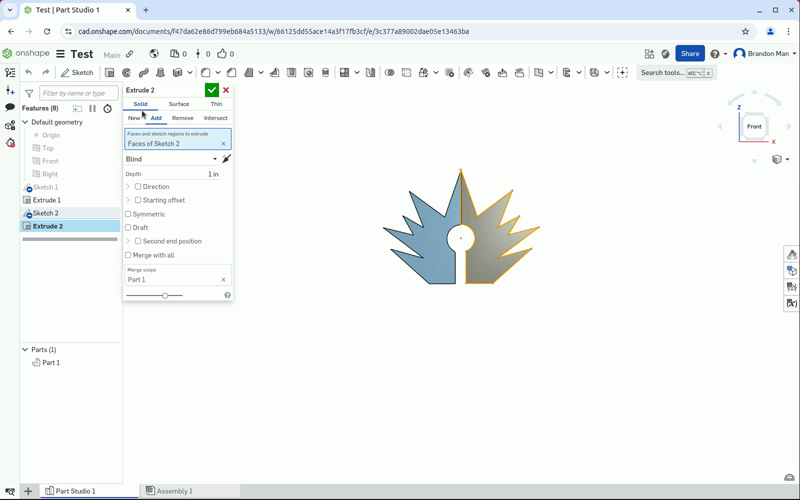
mouse_move(137, 120)
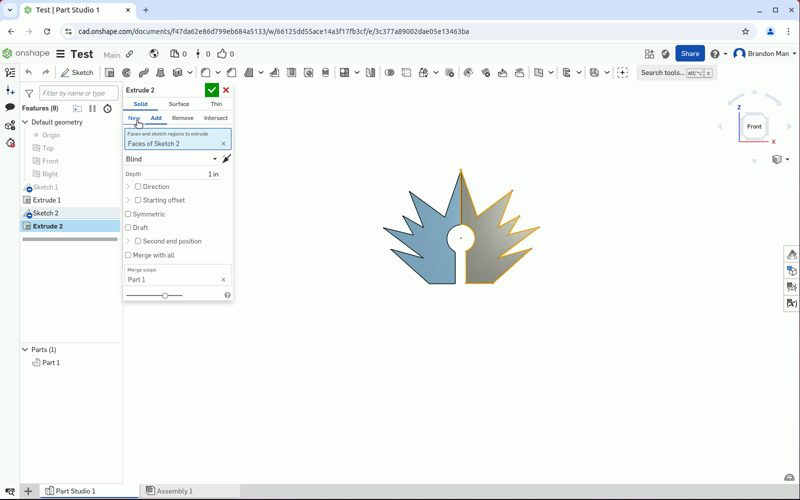
click(137, 120)
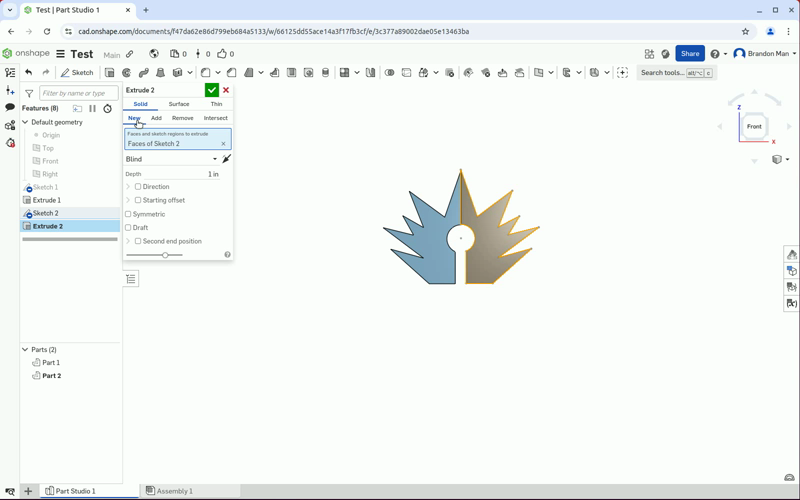
key(tab, 4)
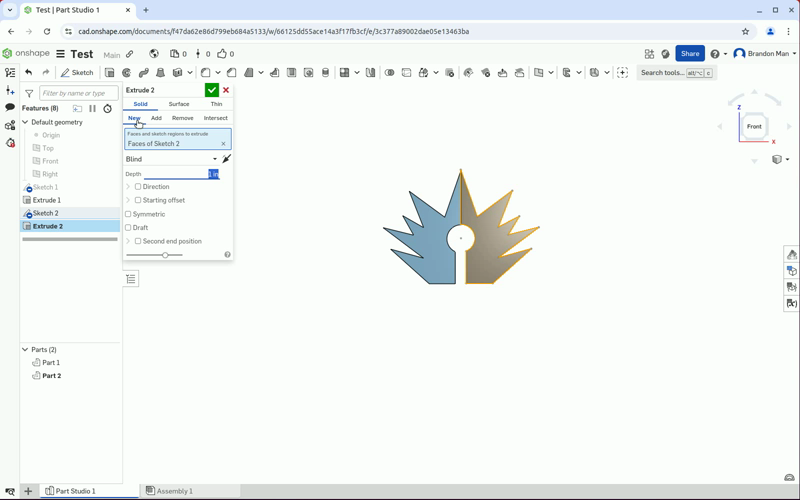
text(3.851)
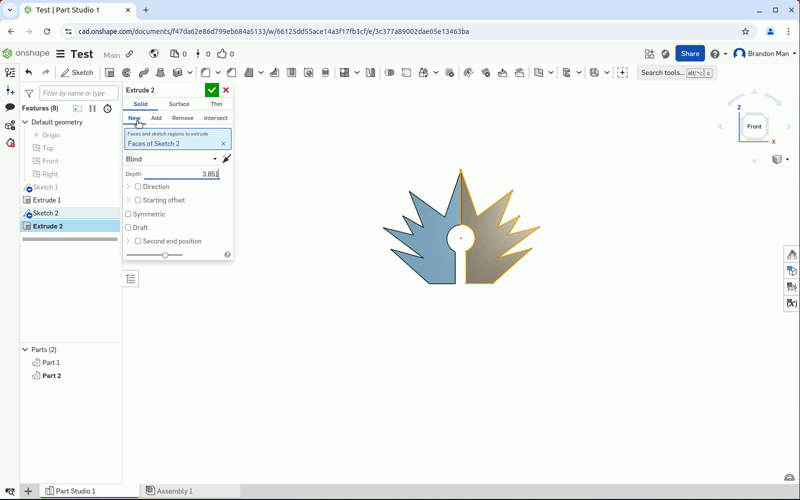
key(enter)
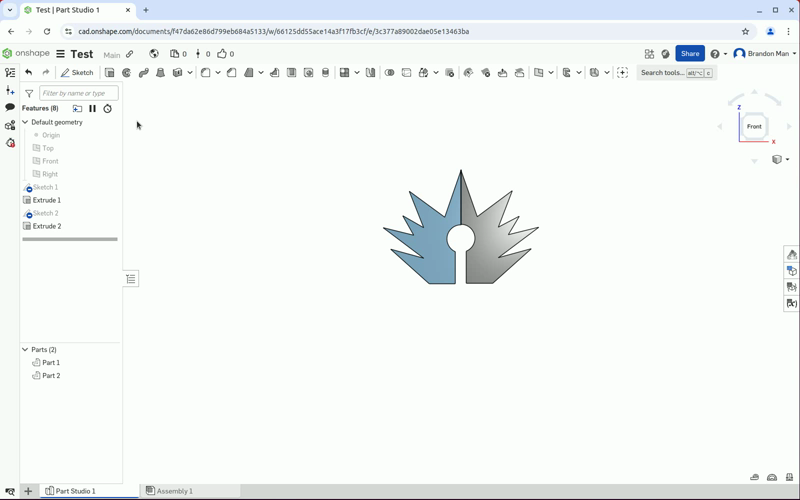
key(shift+h)
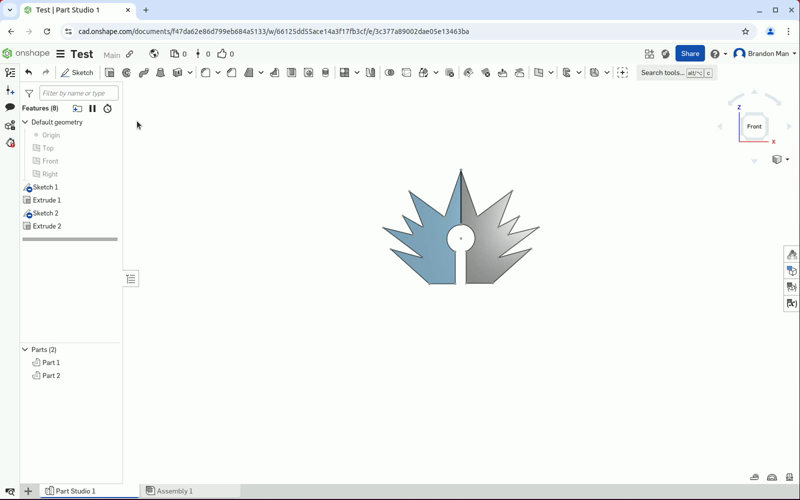
key(shift+h)
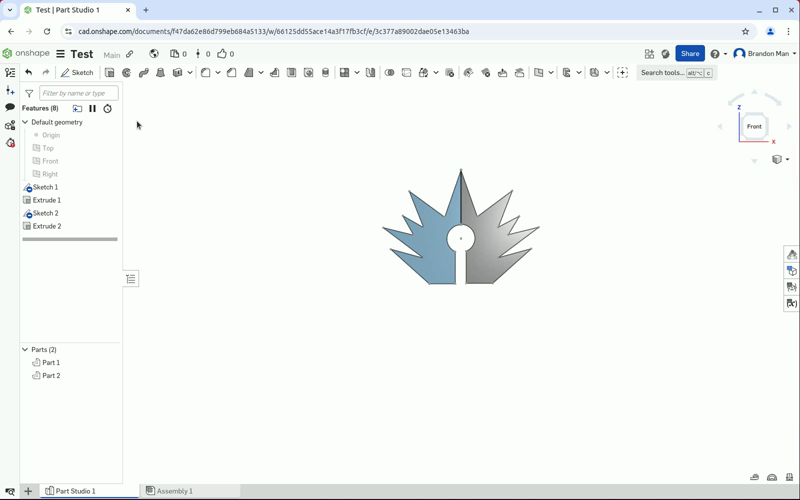
key(shift+7)
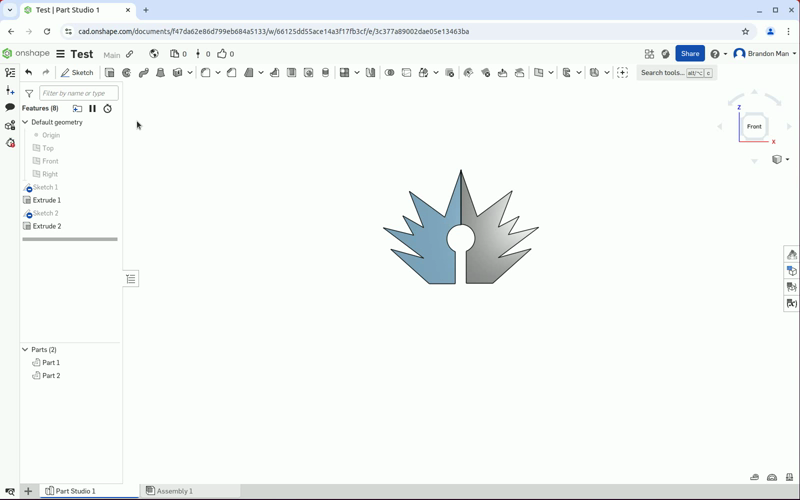
key(left, 2)
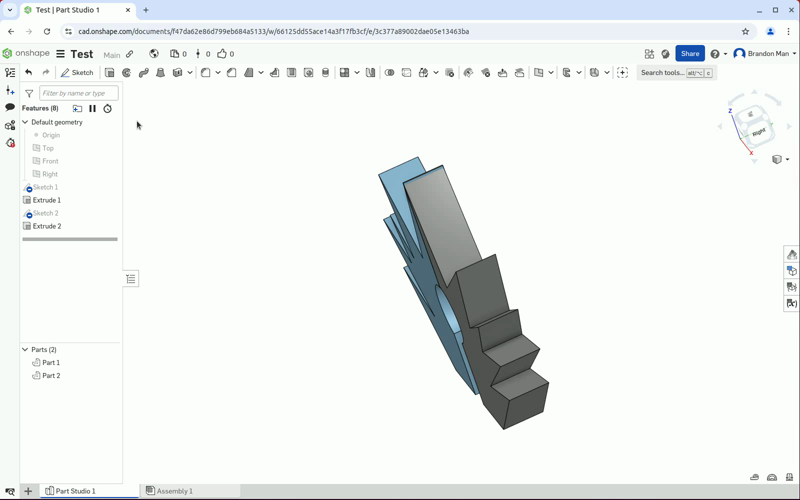
key(down, 2)
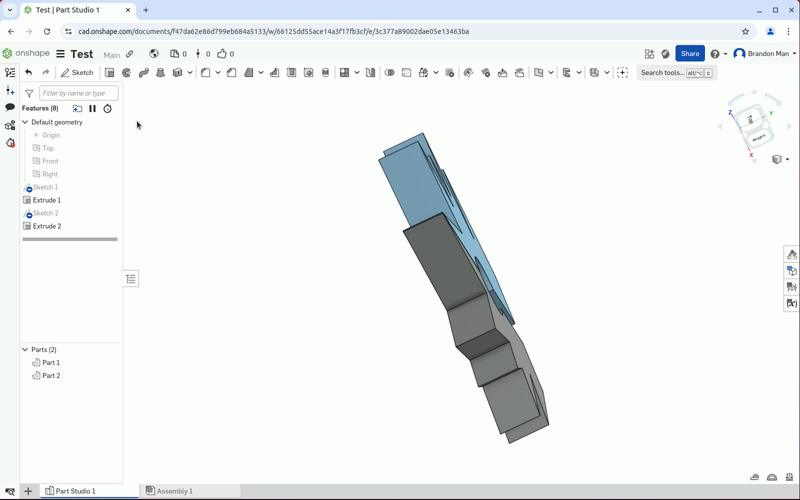
key(up, 2)
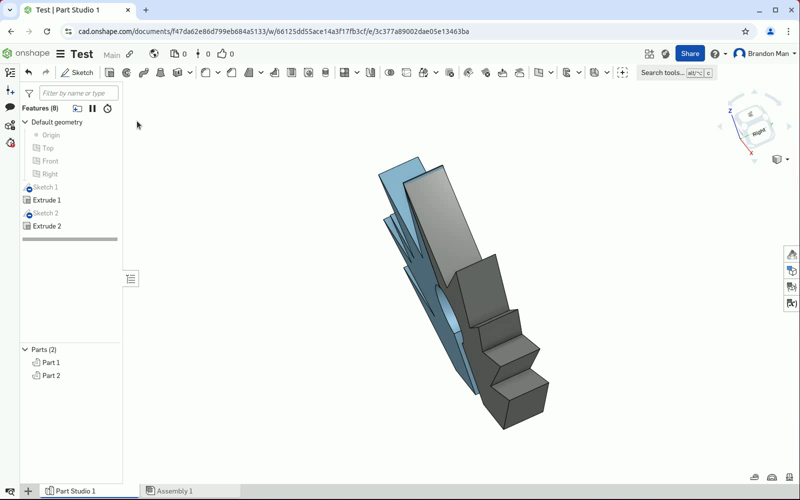
key(right, 2)
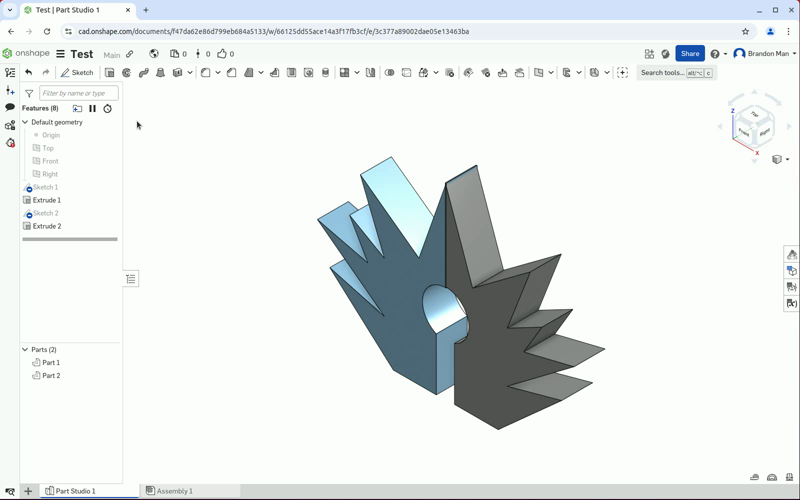
mouse_move(73, 189)
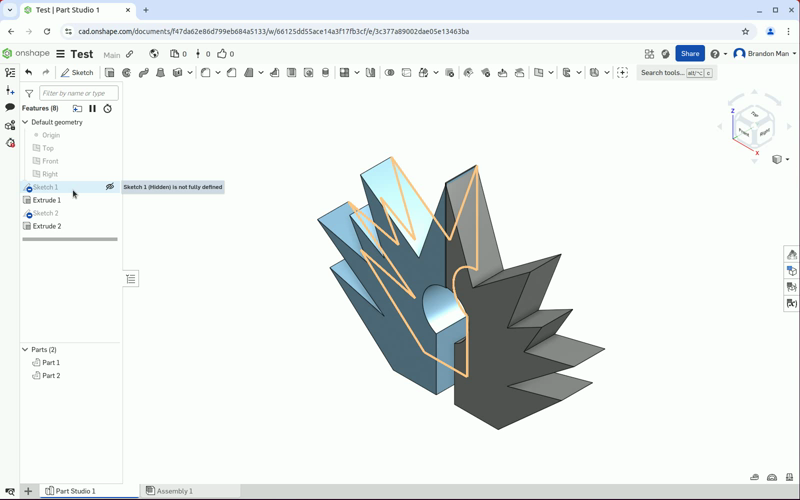
click(73, 189)